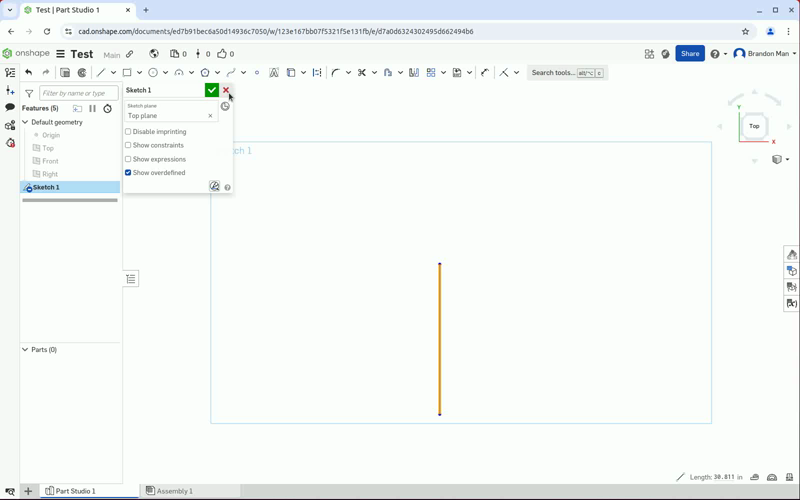
key(shift+h)
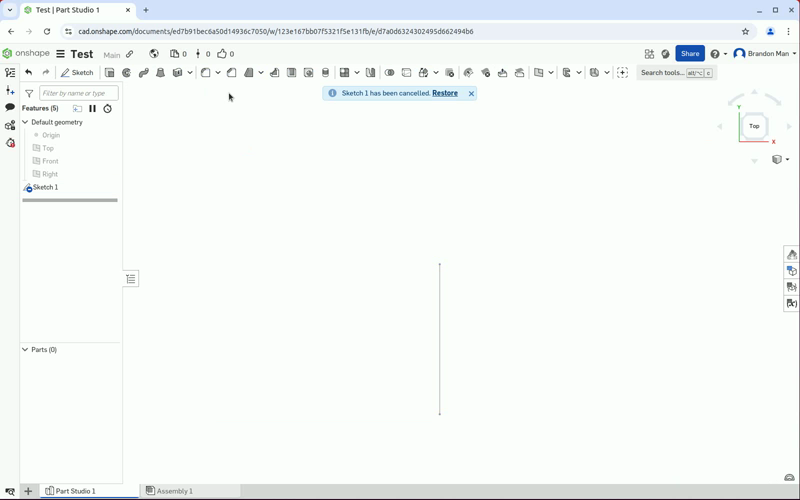
key(shift+s)
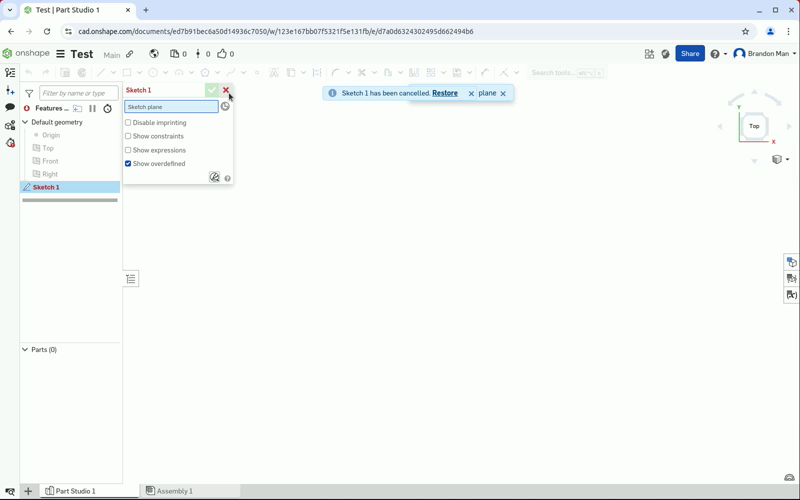
mouse_move(73, 150)
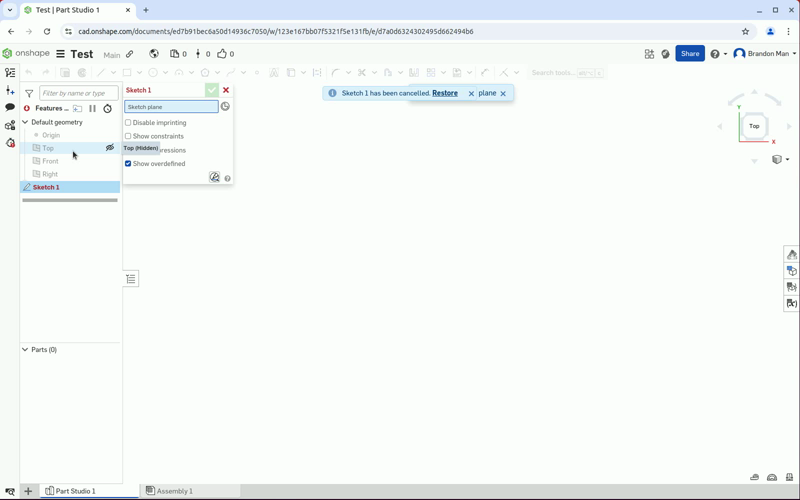
click(73, 150)
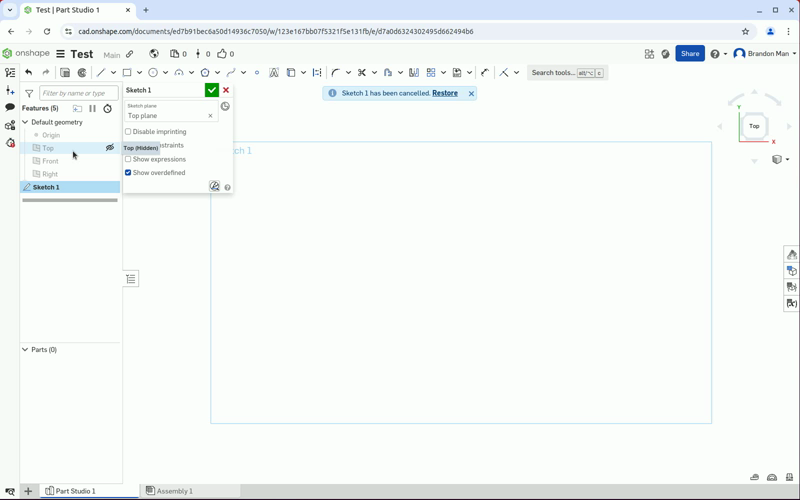
mouse_move(73, 352)
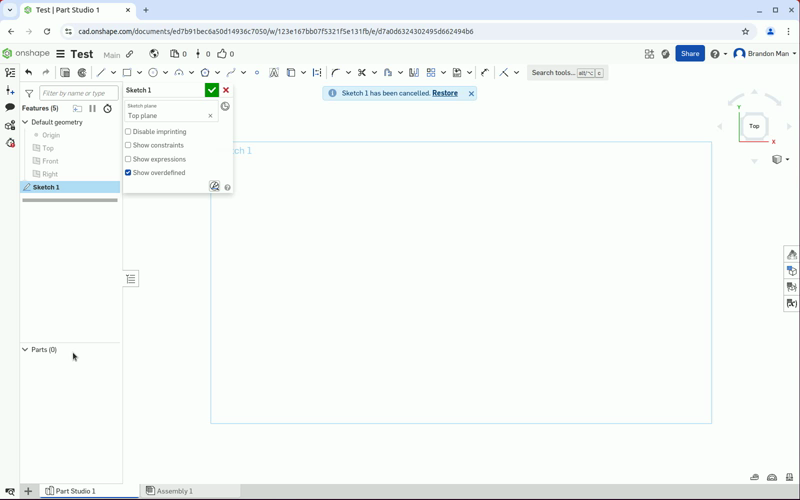
key(y)
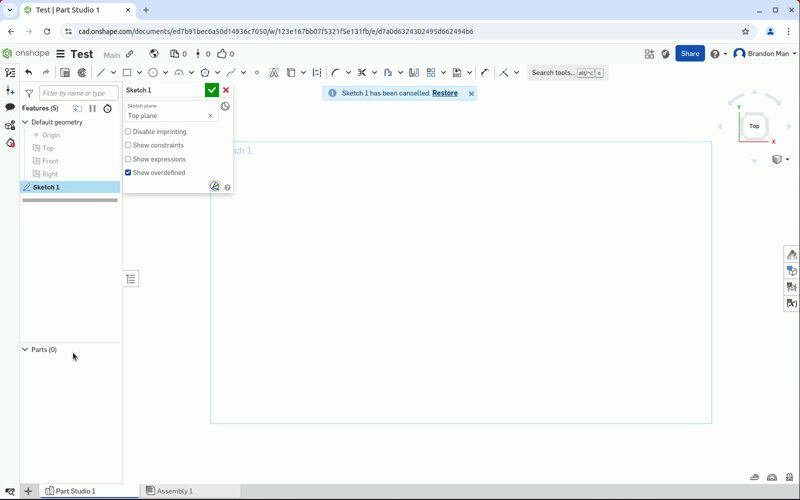
key(l)
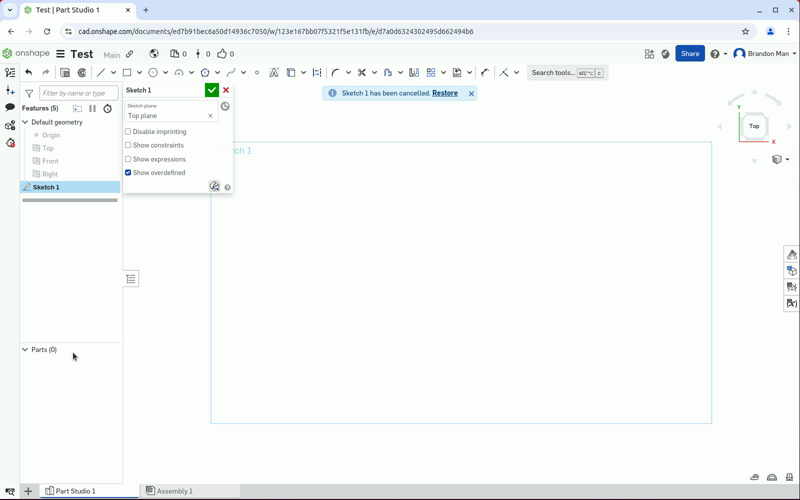
key_down(shift)
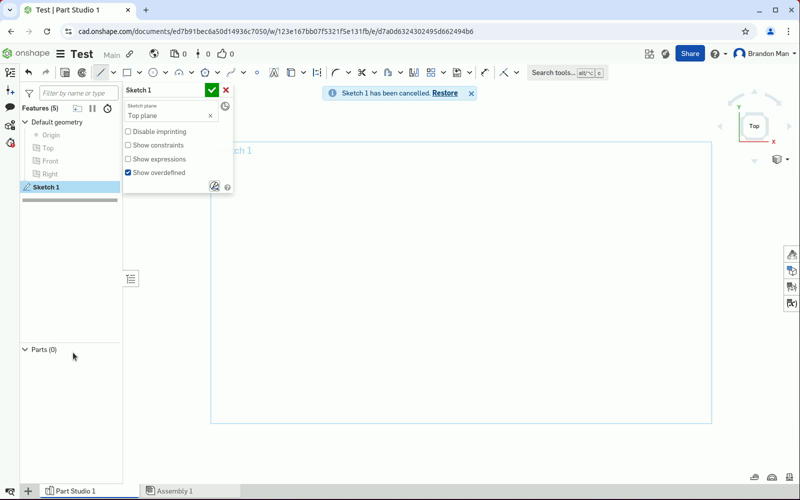
mouse_move(441, 239)
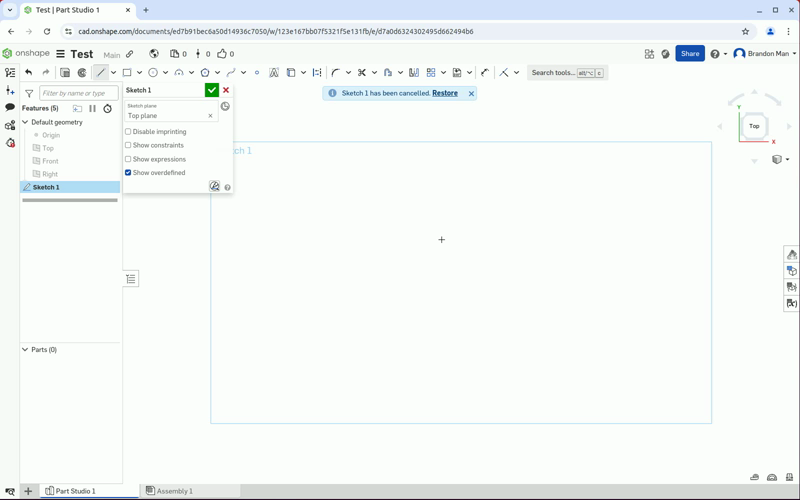
click(441, 239)
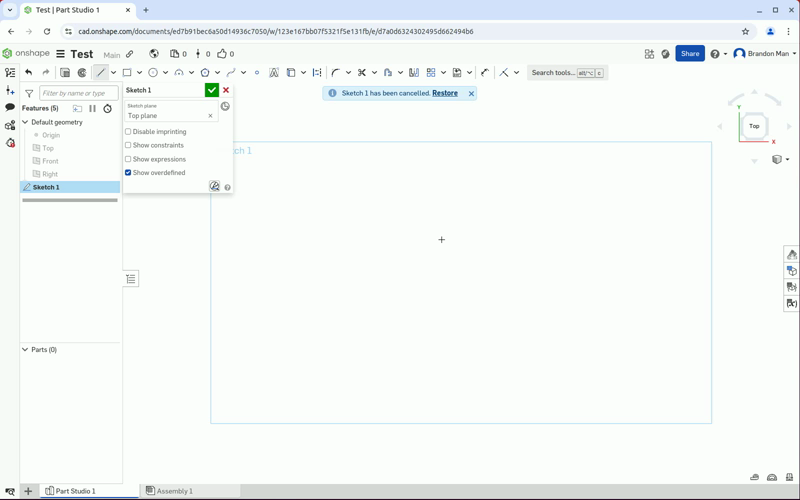
key_up(shift)
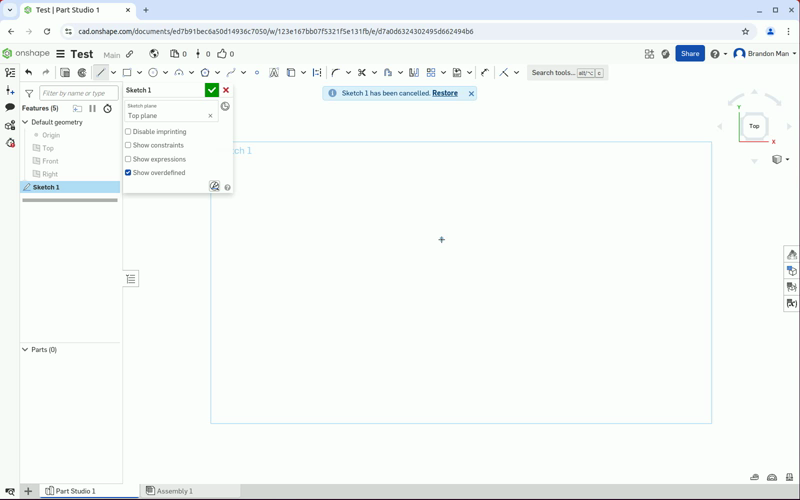
key_down(shift)
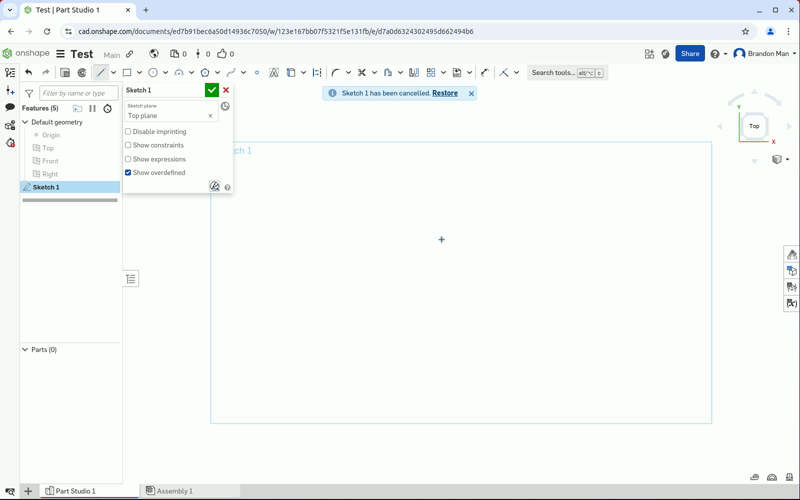
mouse_move(471, 239)
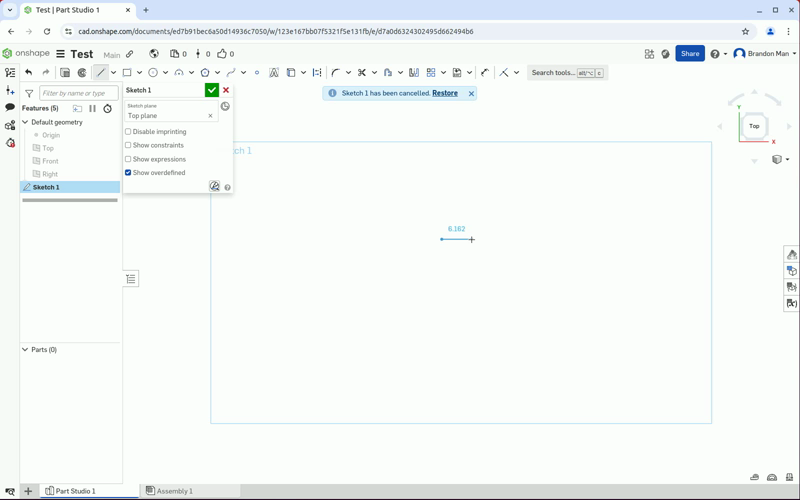
mouse_move(480, 239)
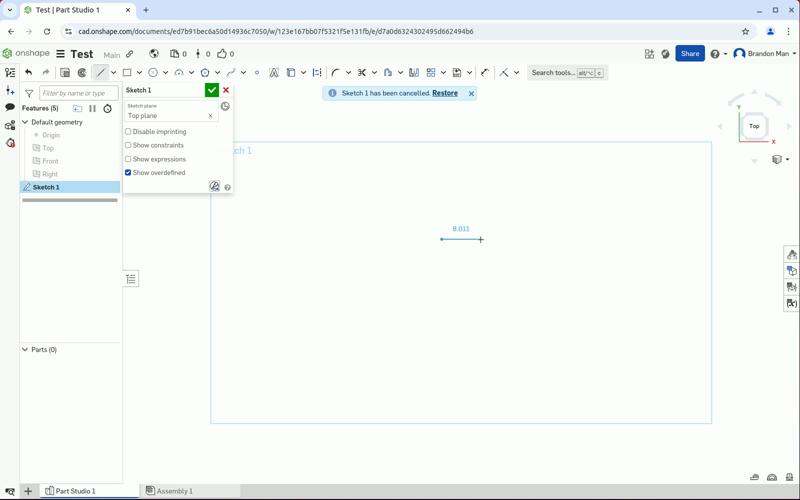
click(480, 239)
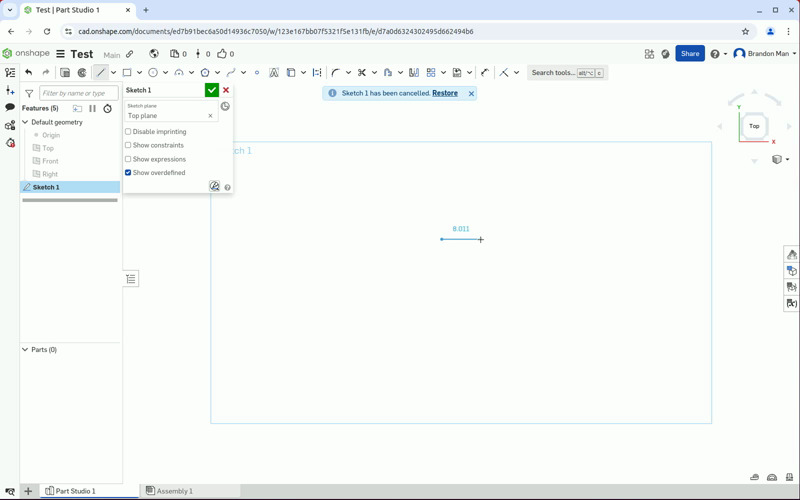
key_up(shift)
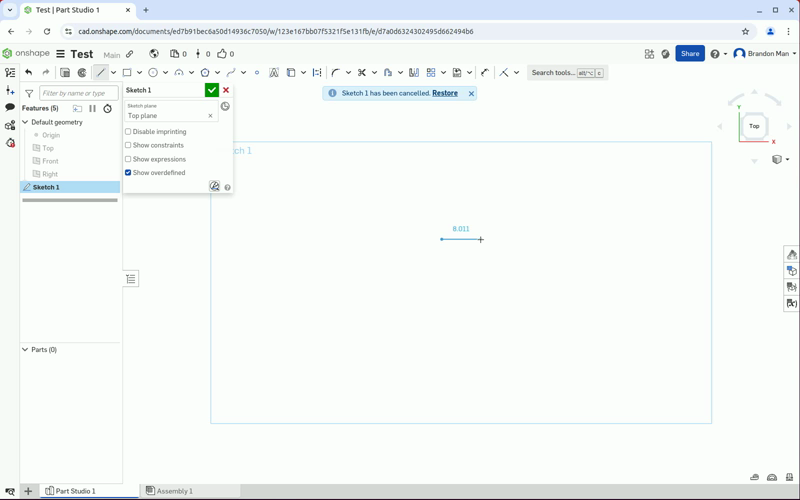
key(esc)
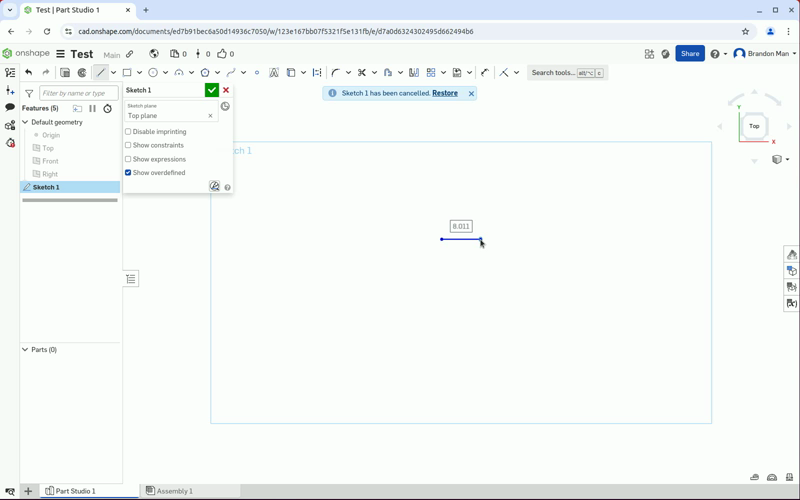
key(a)
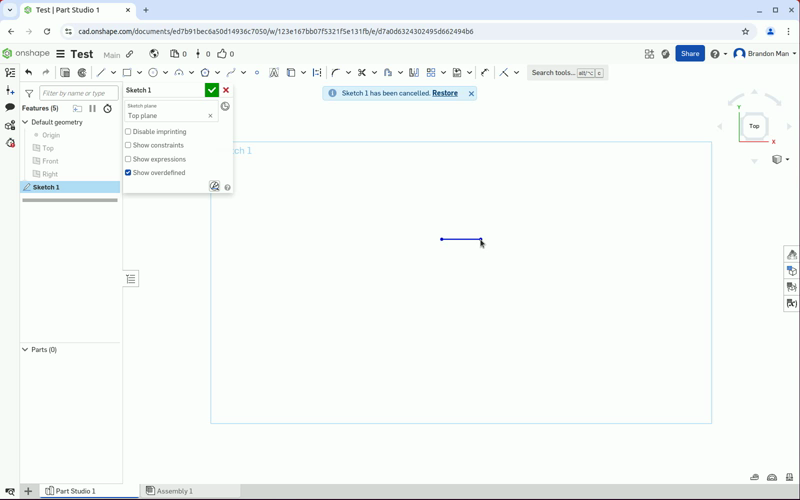
mouse_move(480, 239)
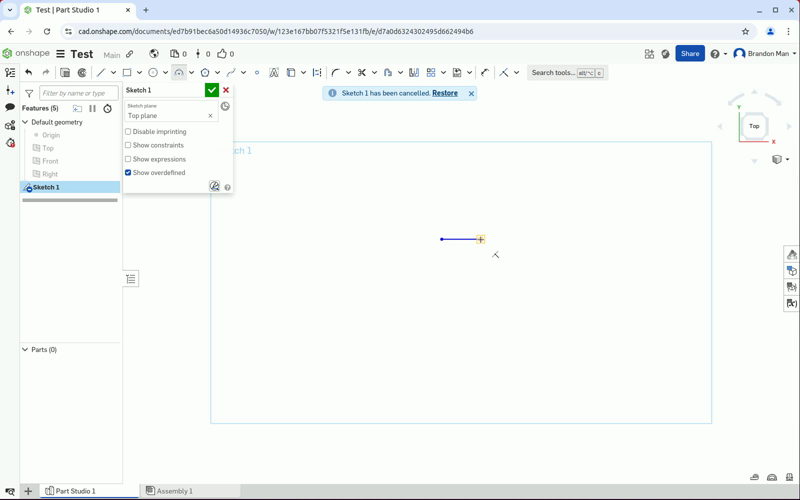
click(480, 239)
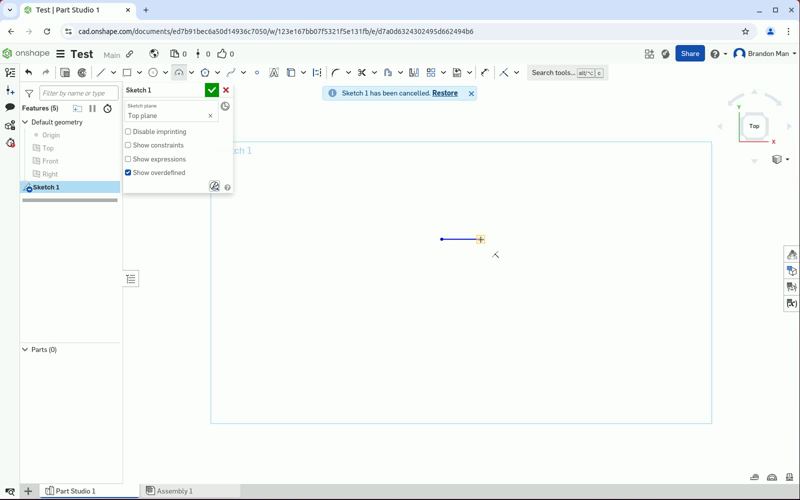
mouse_move(441, 239)
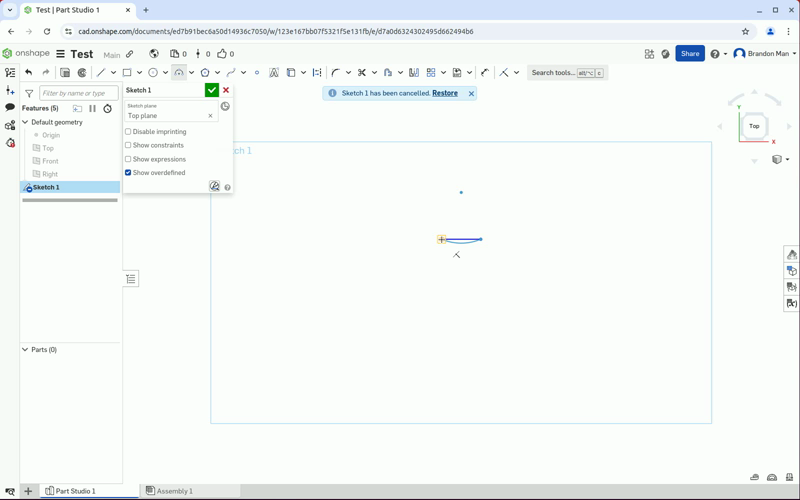
click(441, 239)
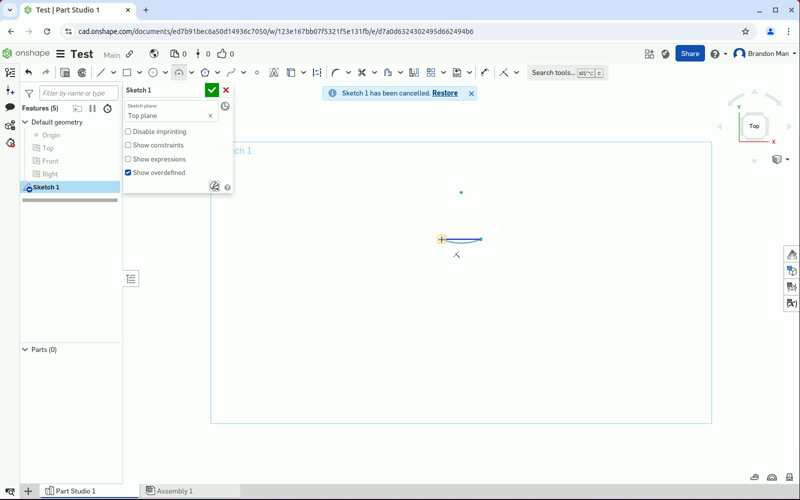
key_down(shift)
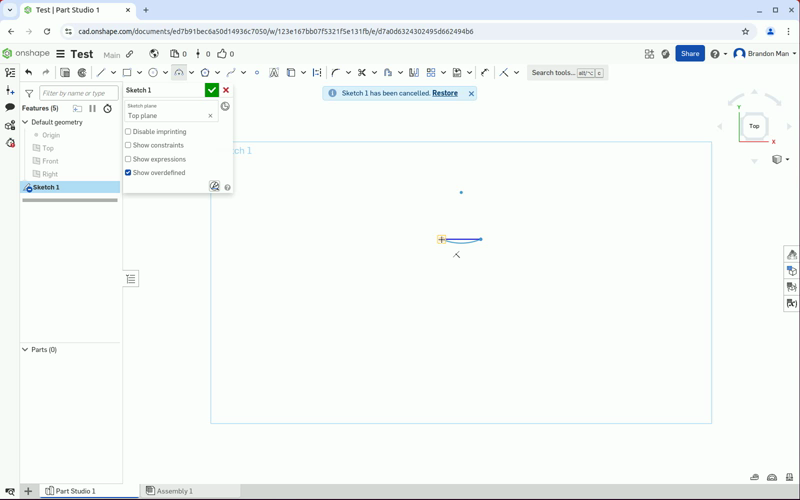
mouse_move(461, 169)
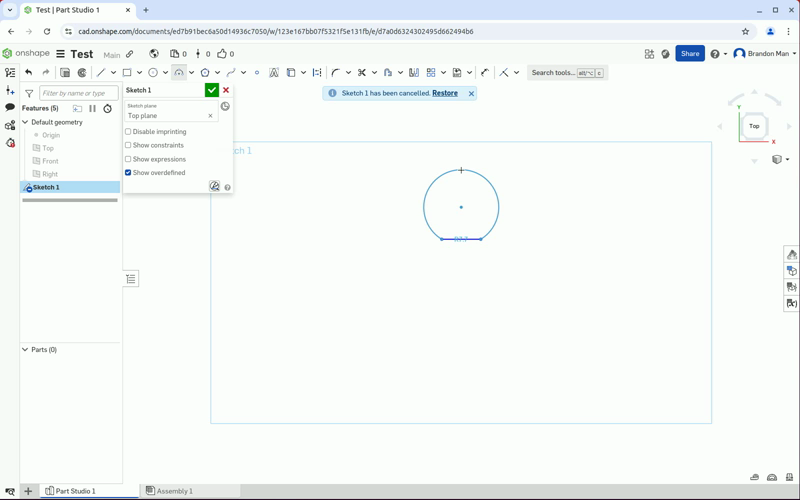
click(461, 169)
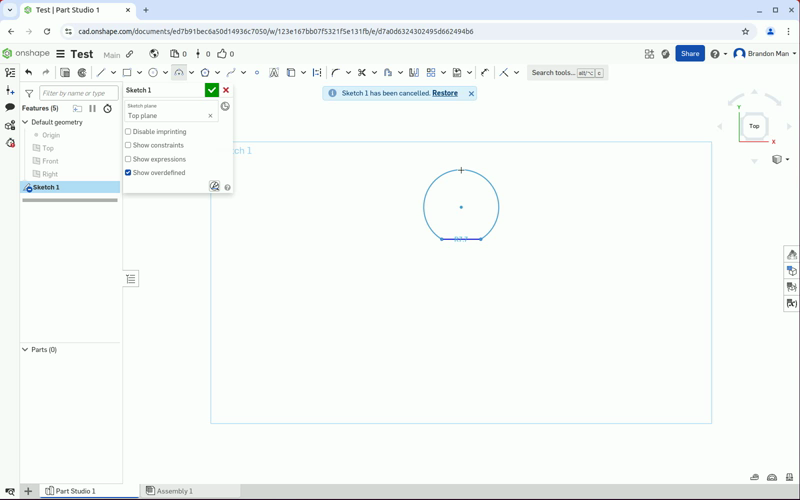
key_up(shift)
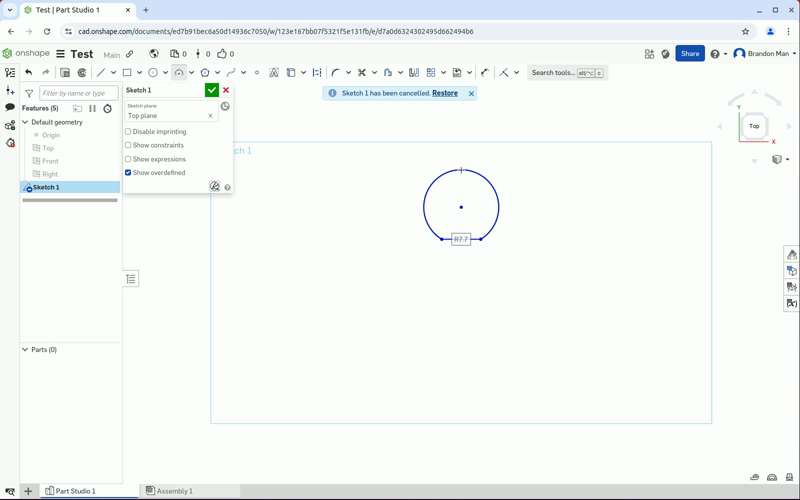
key(esc)
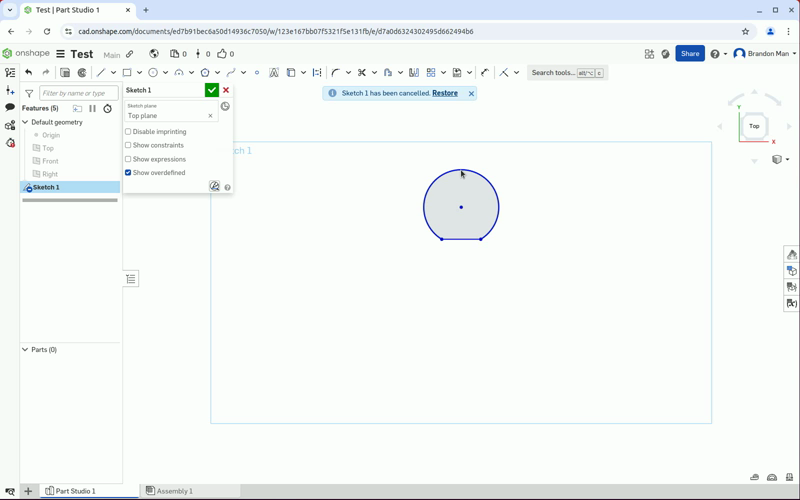
mouse_move(470, 218)
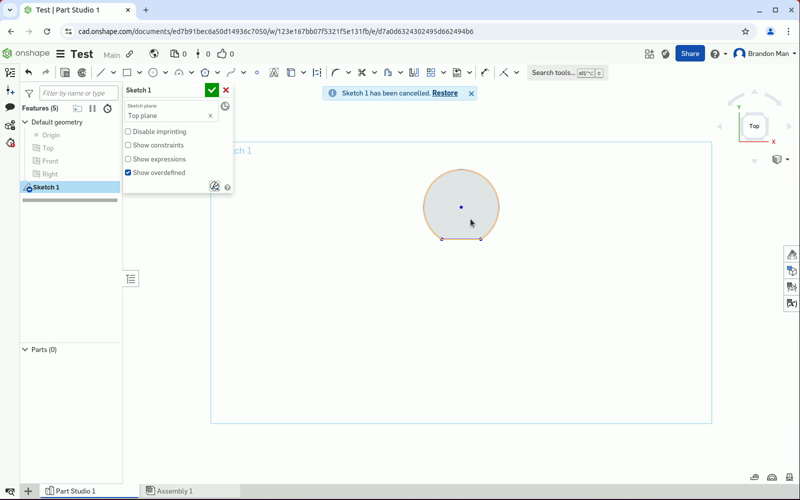
click(470, 218)
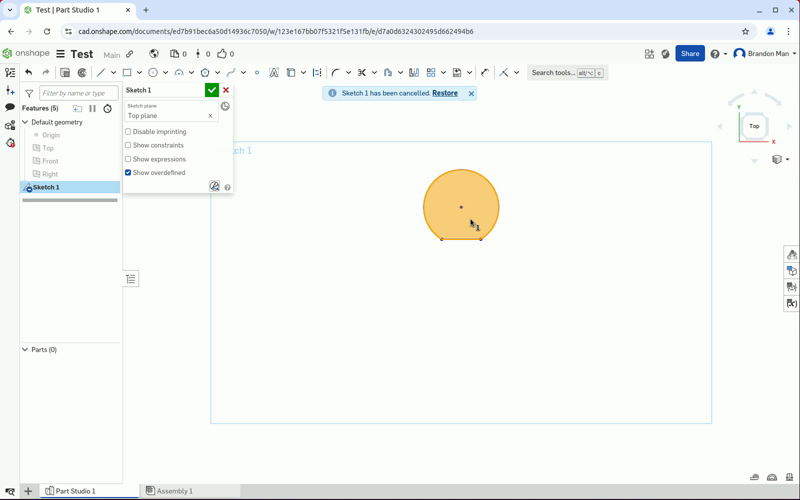
mouse_move(73, 352)
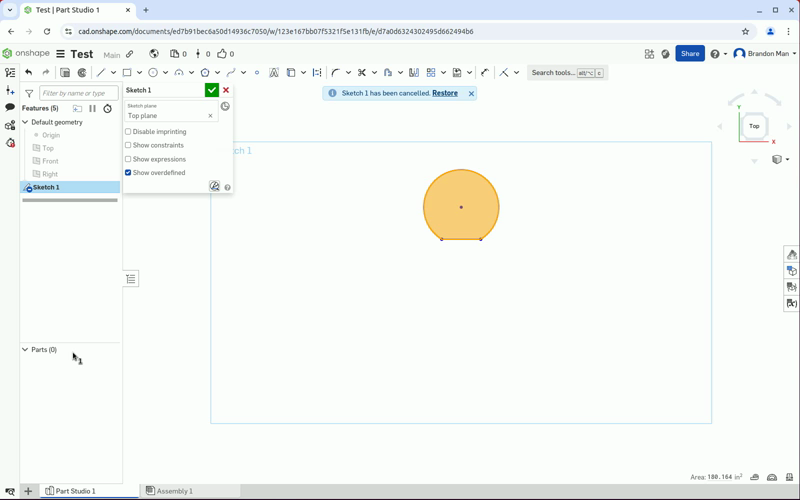
key(shift+y)
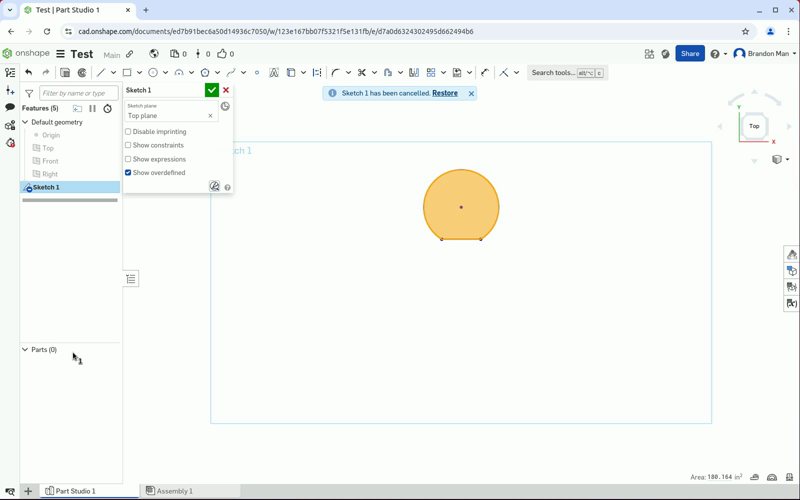
key(shift+e)
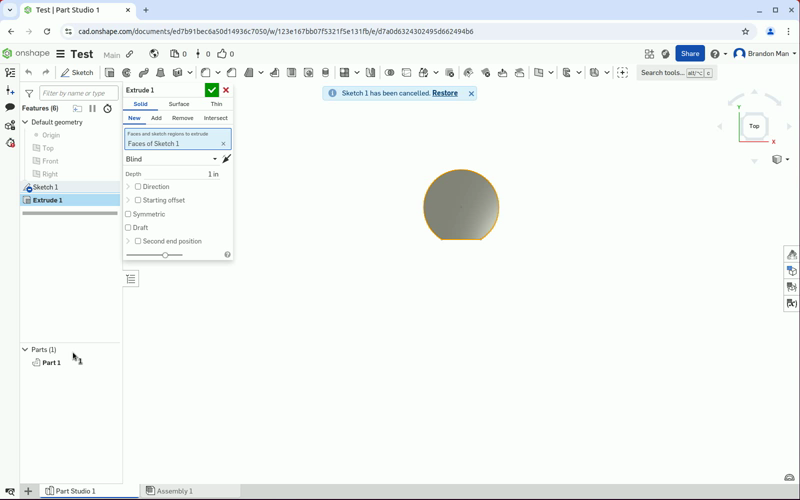
mouse_move(143, 106)
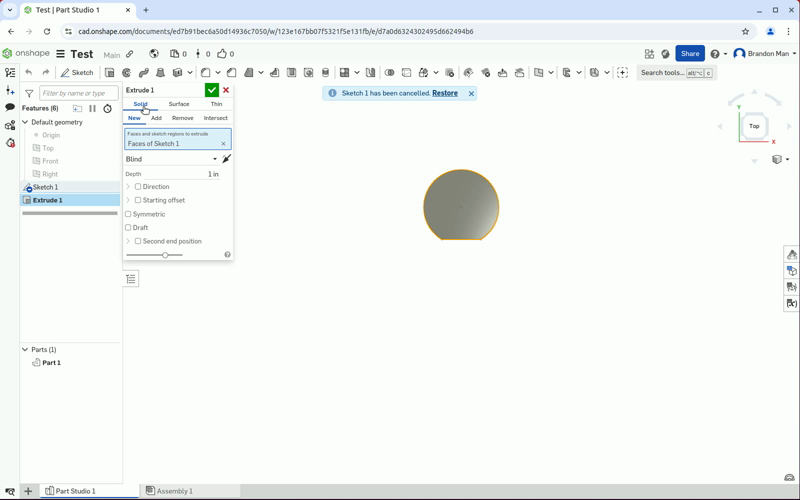
click(143, 106)
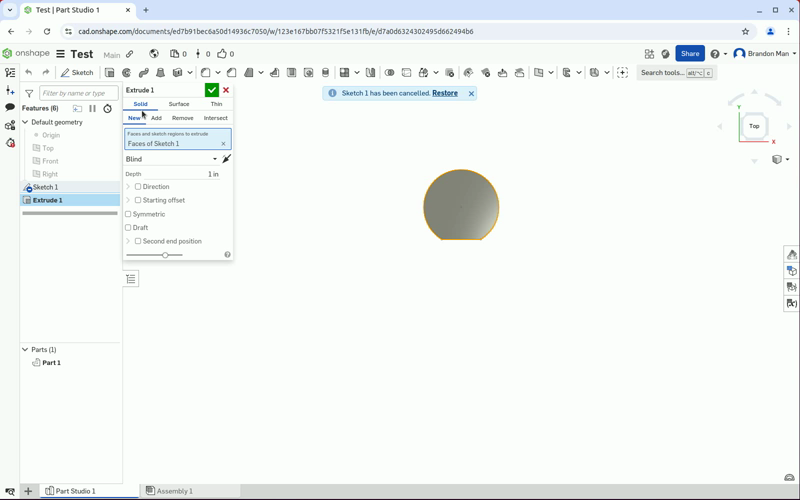
mouse_move(137, 120)
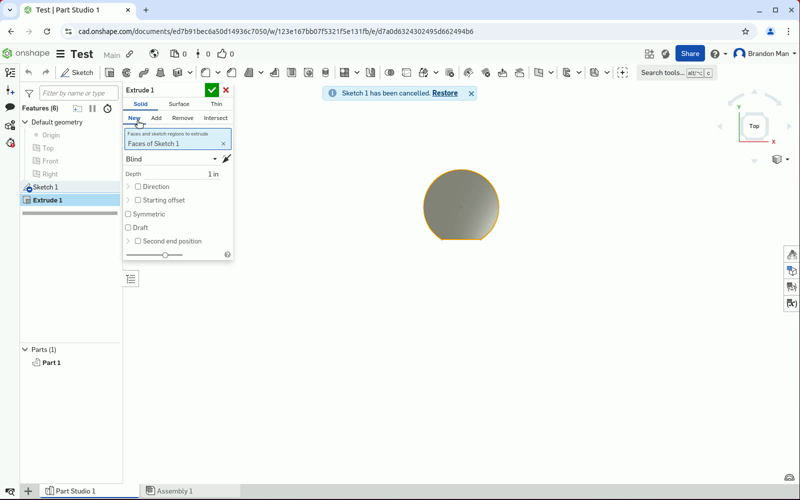
click(137, 120)
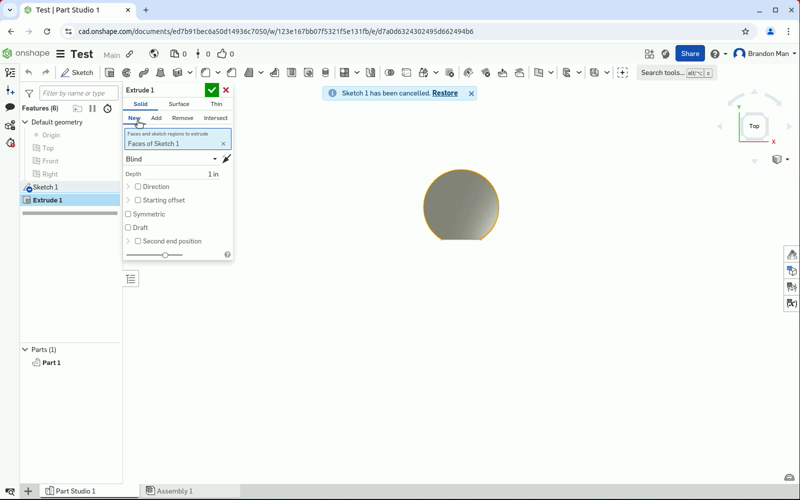
key(tab, 4)
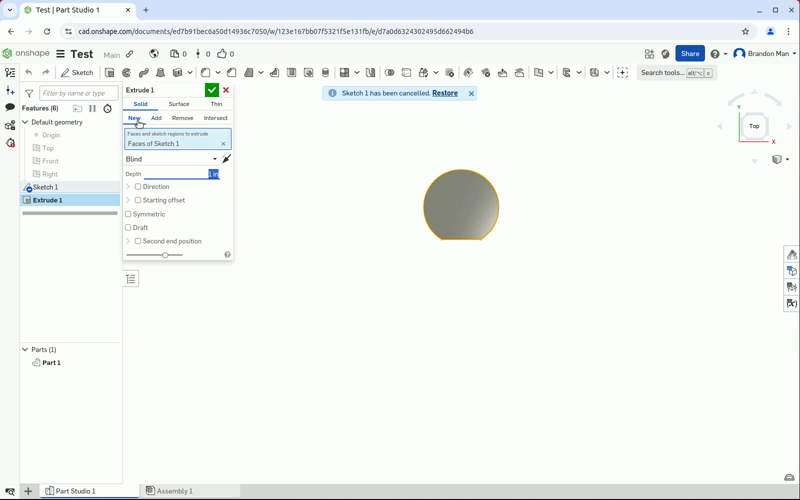
text(1.926)
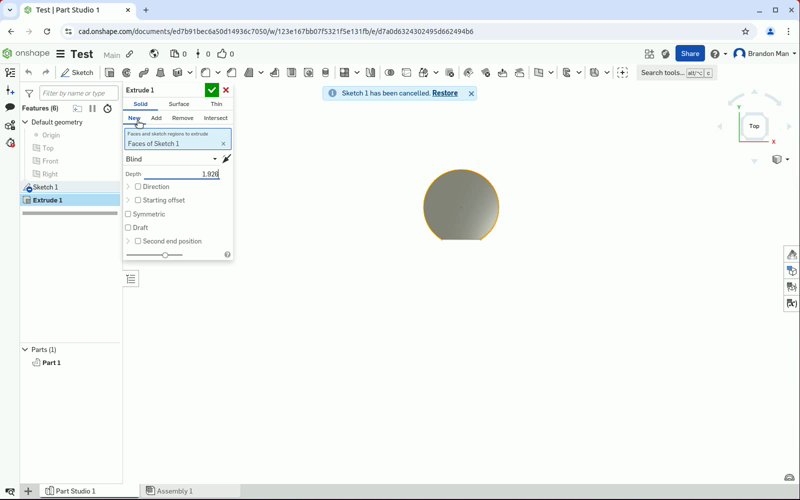
key(enter)
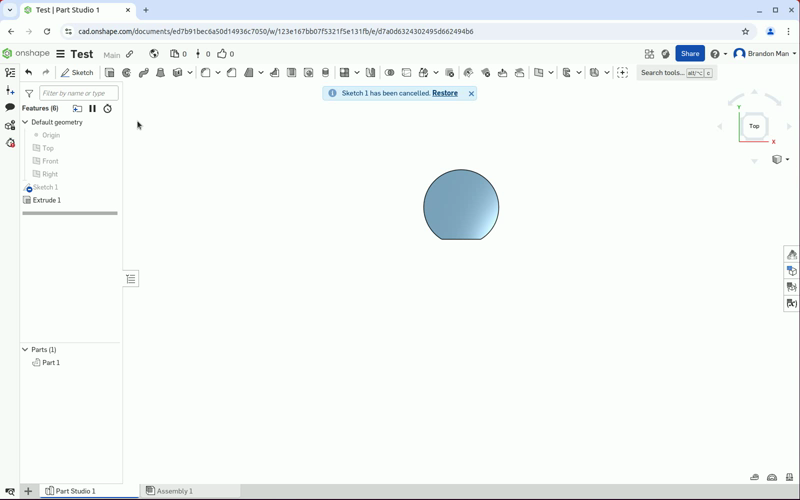
key(shift+h)
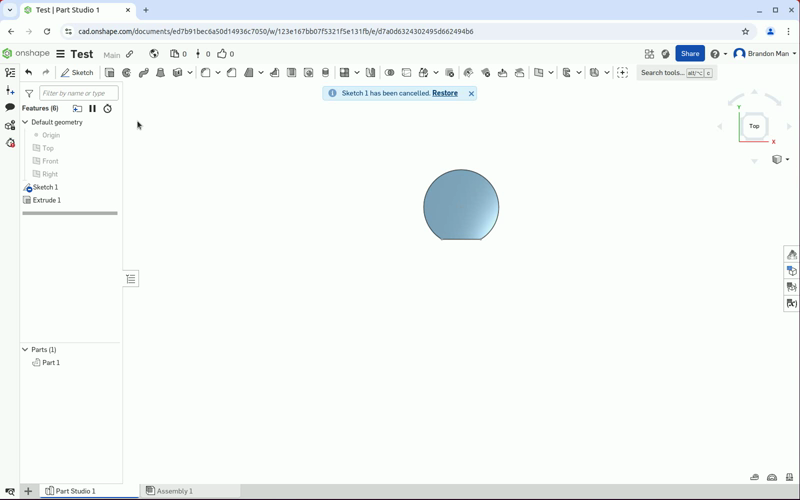
key(shift+h)
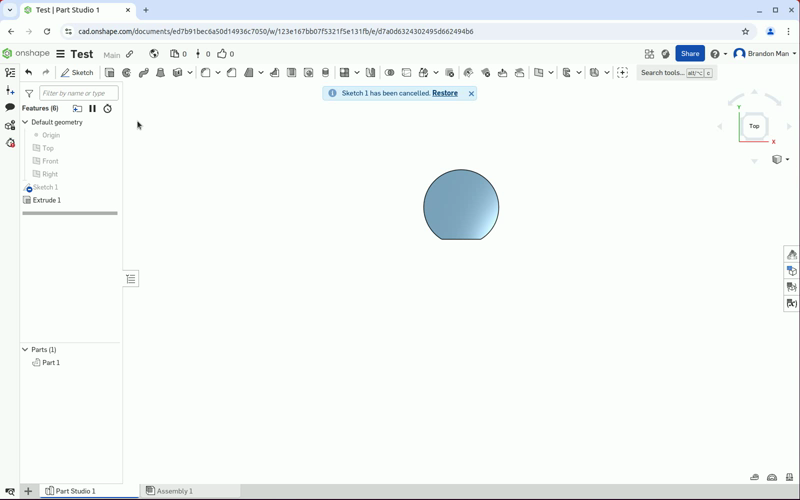
mouse_move(73, 189)
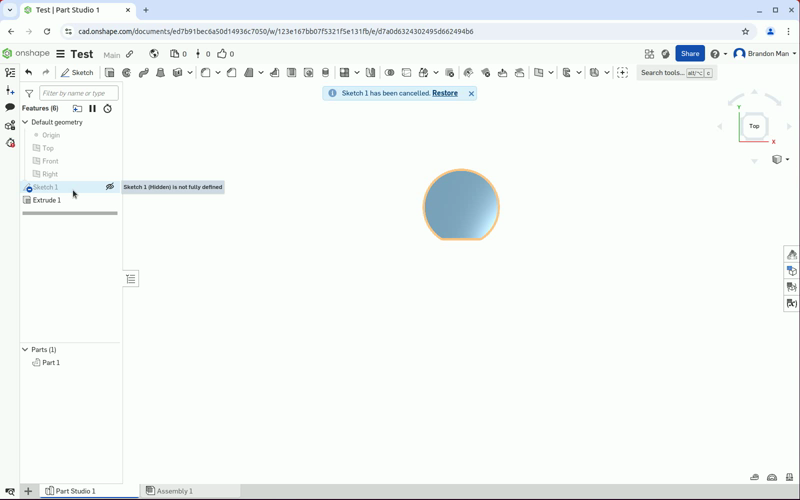
click(73, 189)
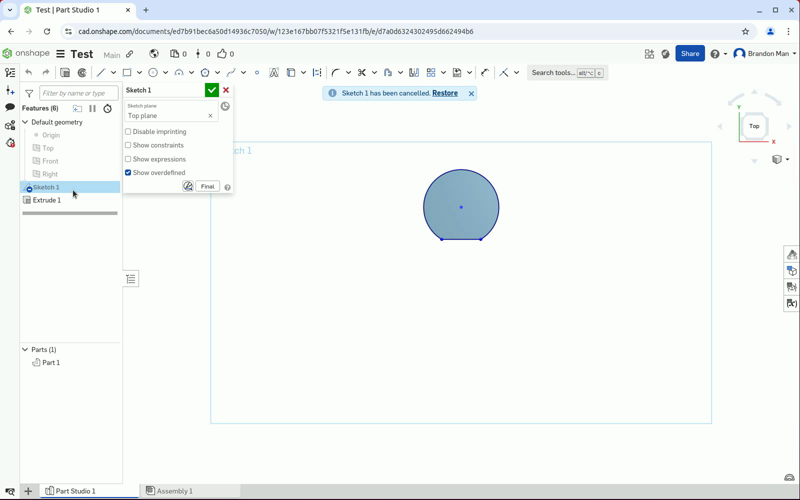
mouse_move(229, 92)
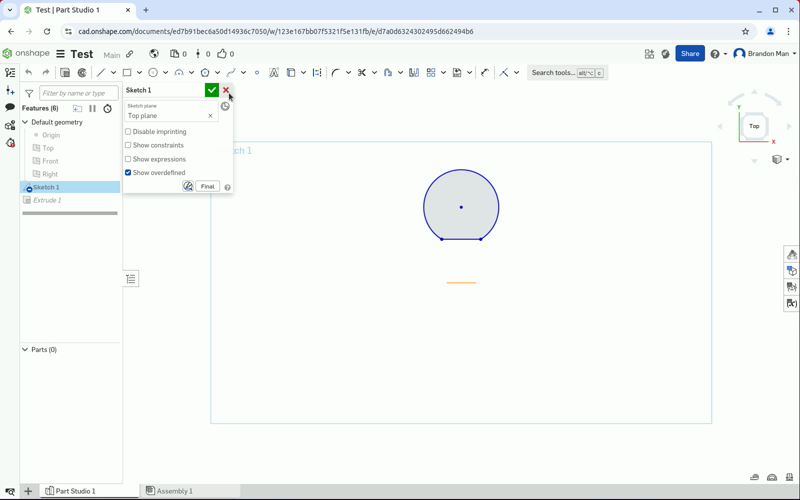
click(229, 92)
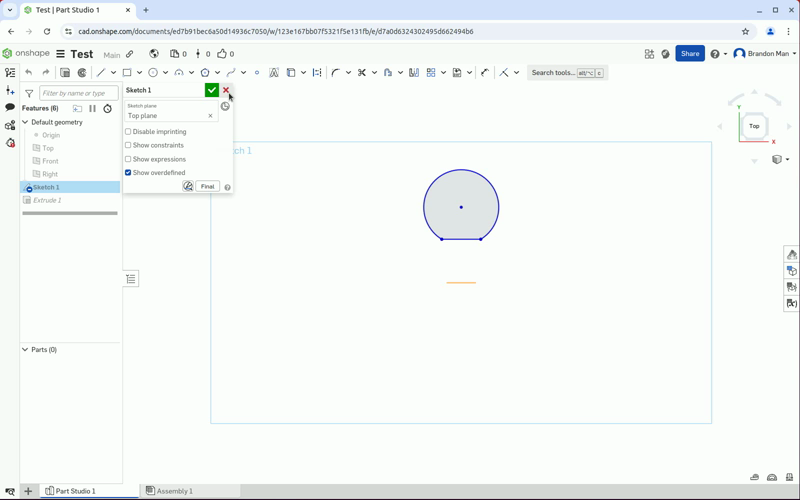
key(shift+s)
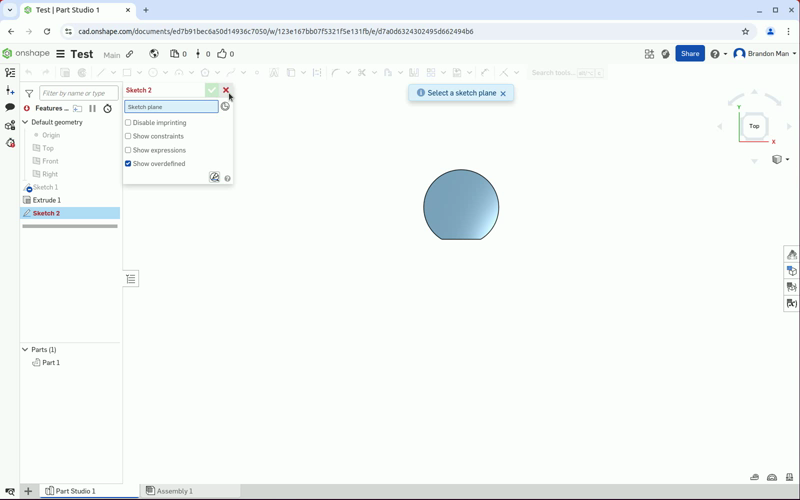
mouse_move(73, 150)
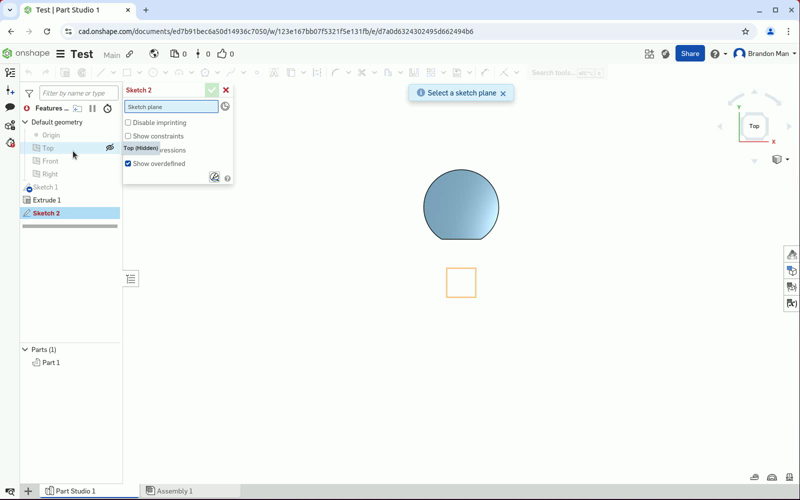
click(73, 150)
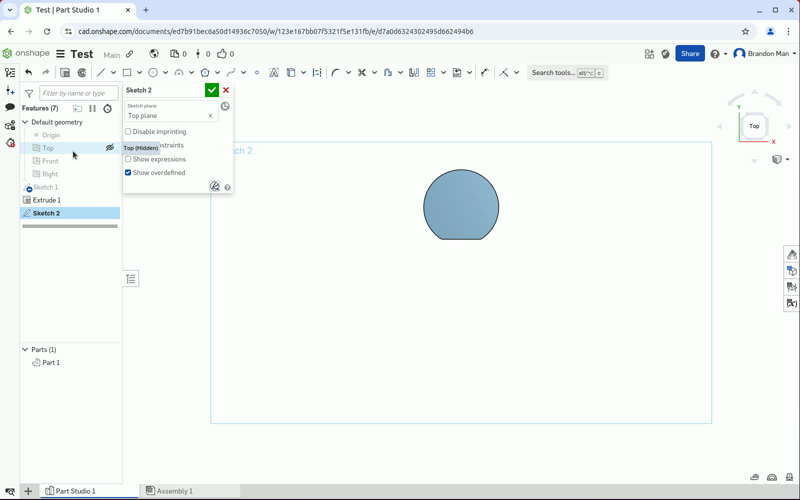
mouse_move(73, 352)
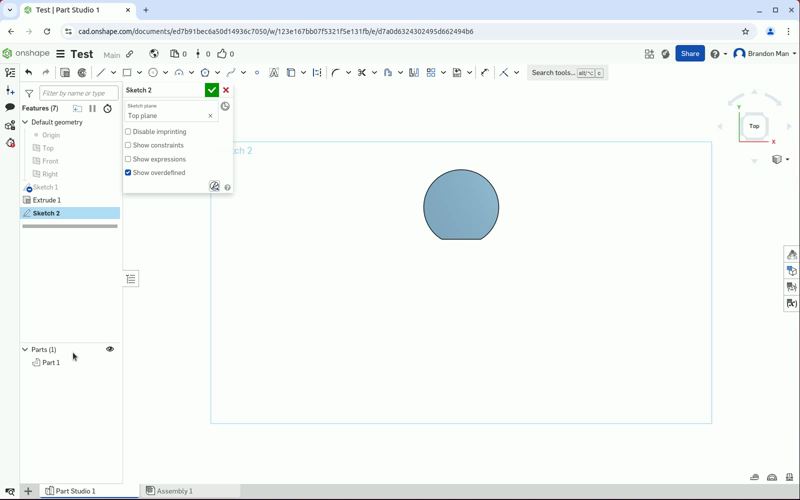
key(y)
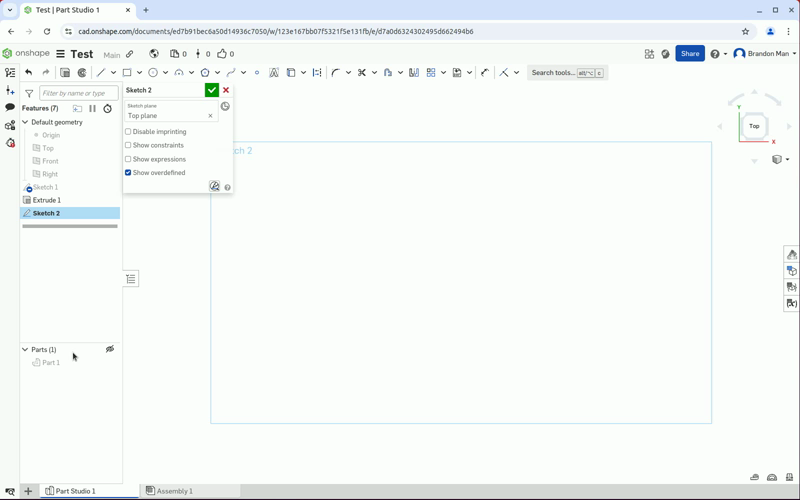
key(l)
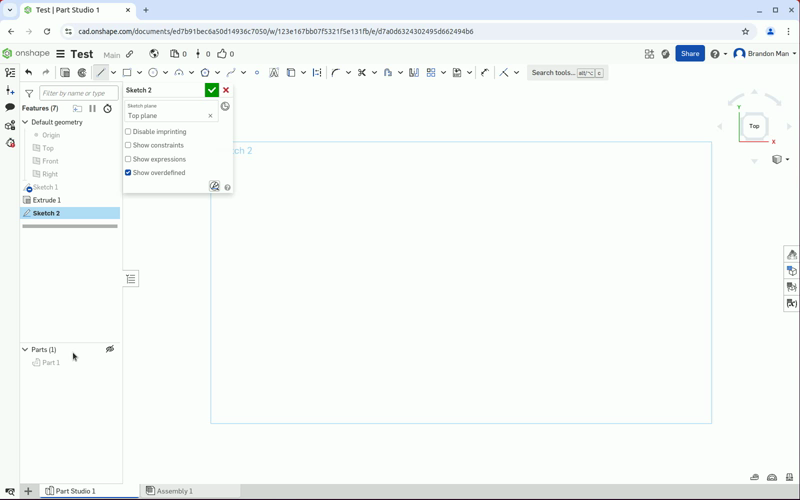
key_down(shift)
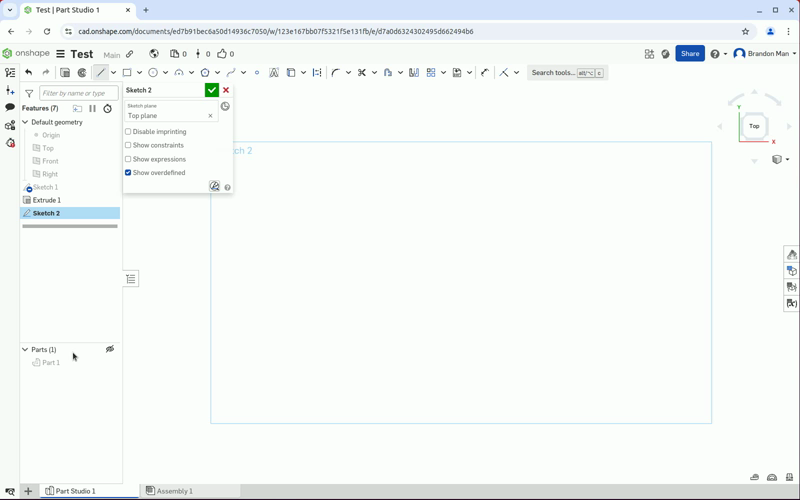
mouse_move(441, 239)
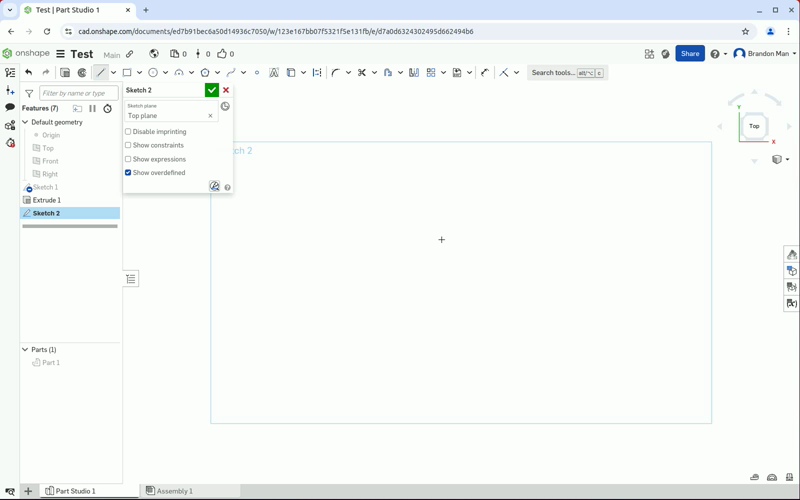
click(441, 239)
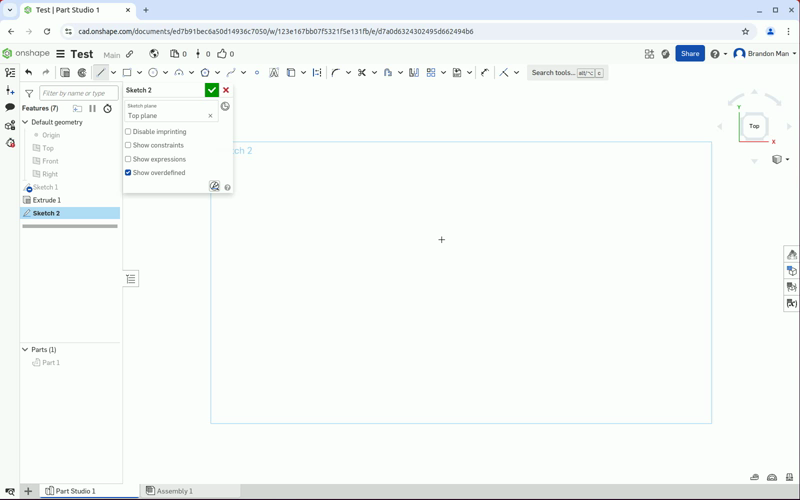
key_up(shift)
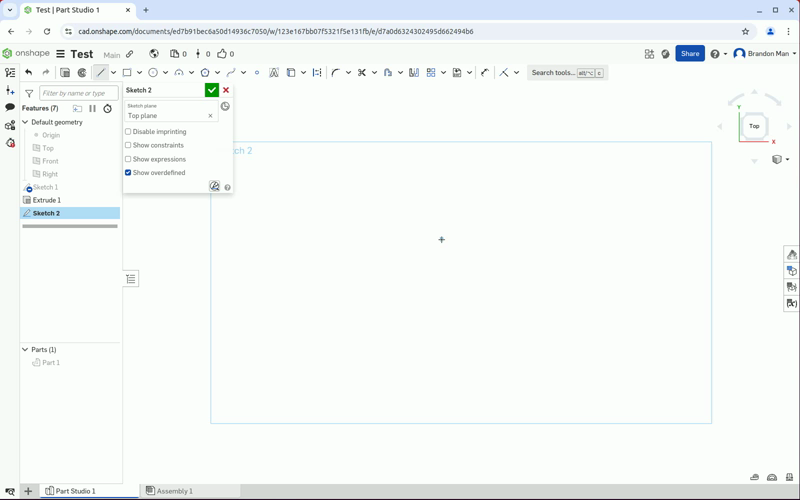
key_down(shift)
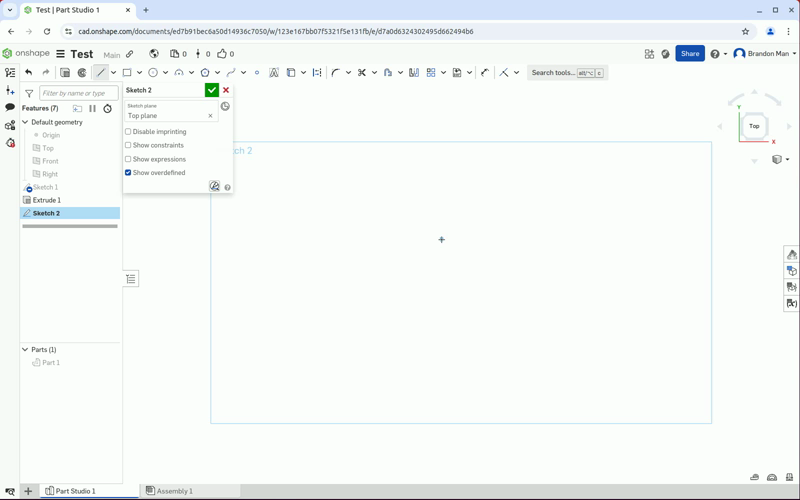
mouse_move(471, 239)
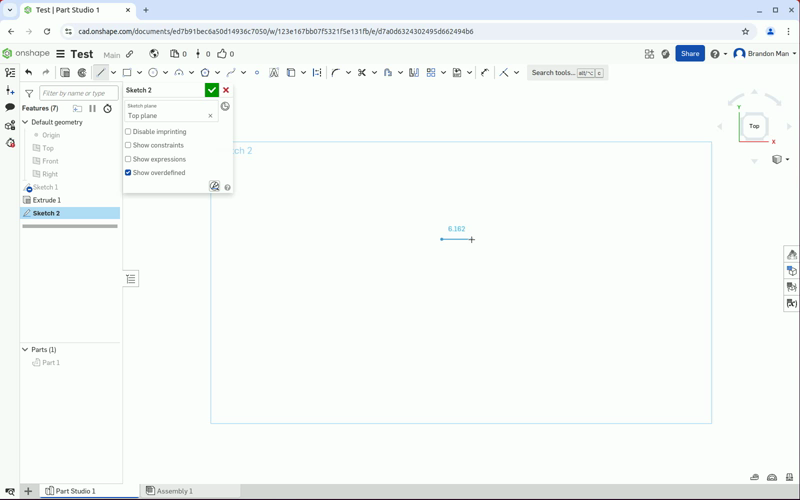
mouse_move(456, 265)
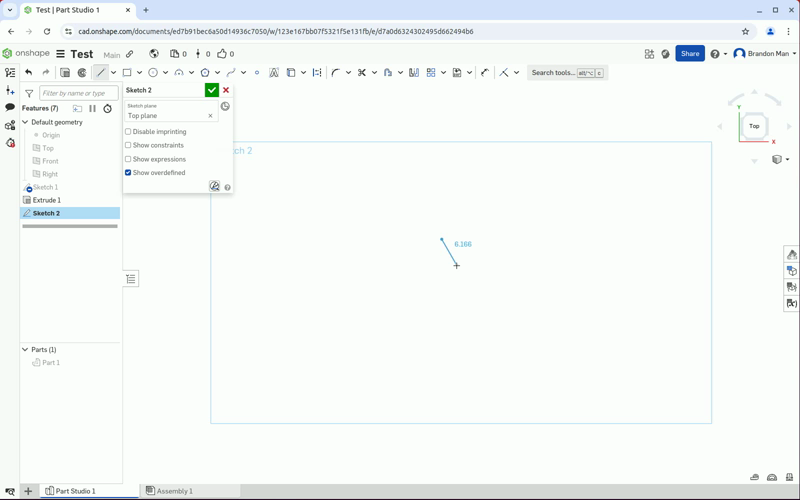
click(456, 265)
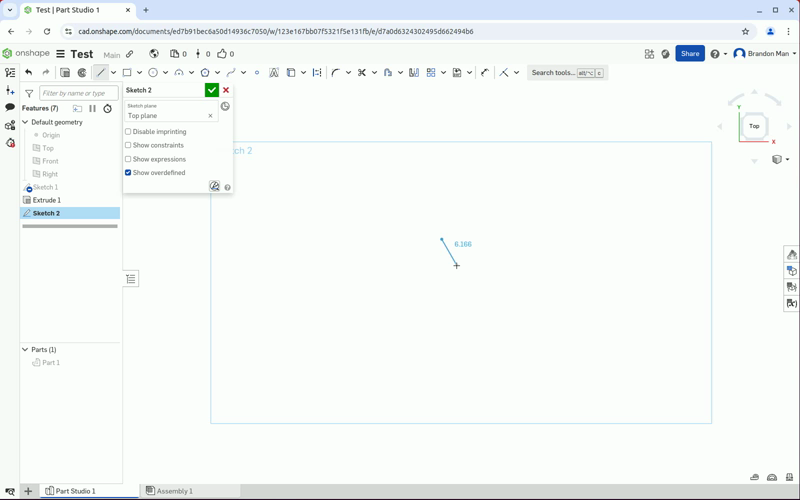
key_up(shift)
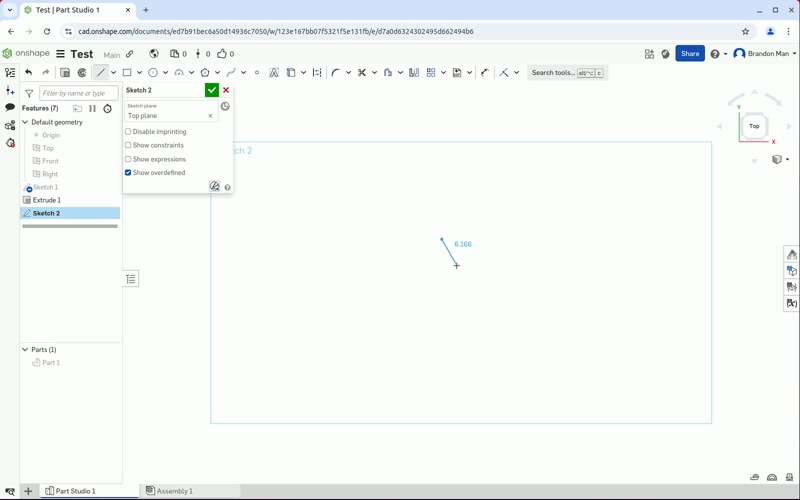
key_down(shift)
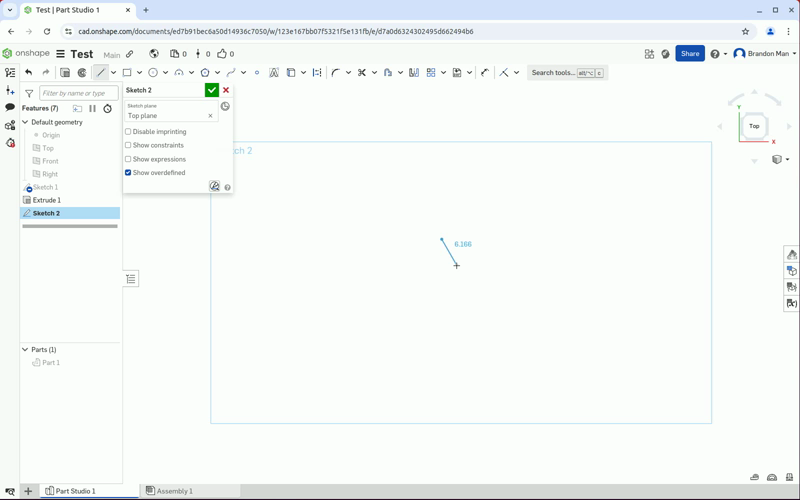
mouse_move(486, 265)
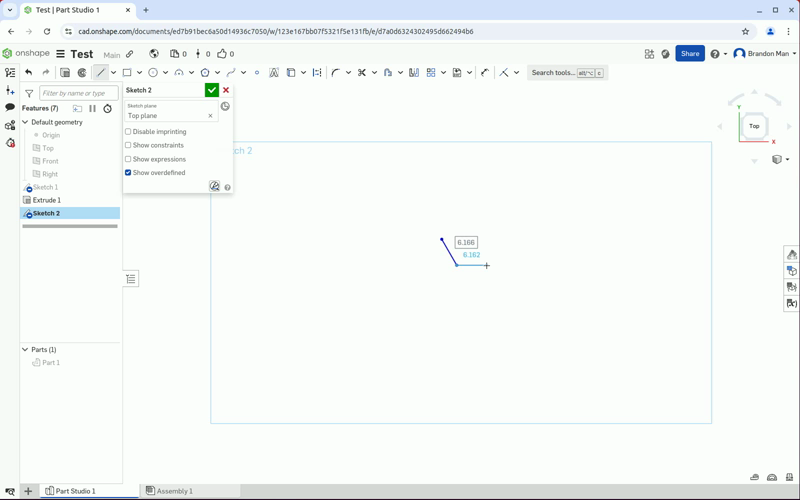
mouse_move(466, 265)
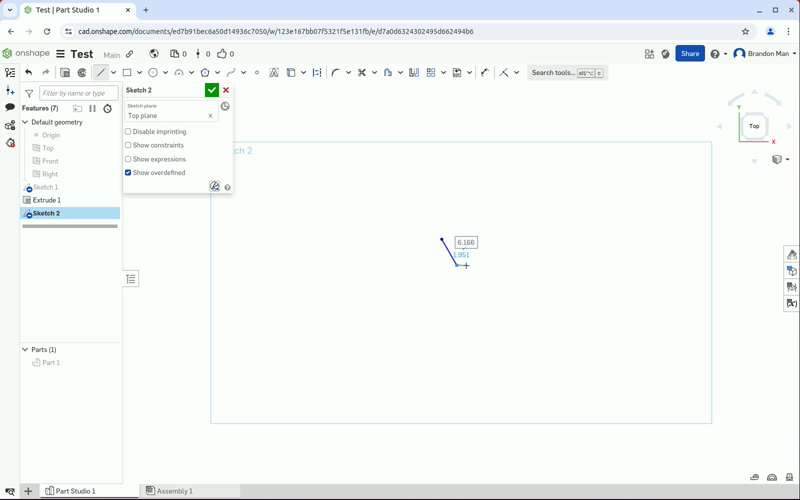
click(466, 265)
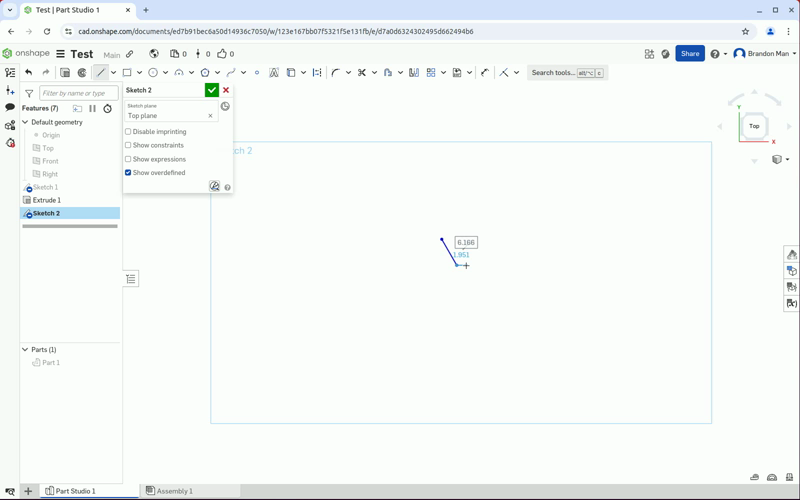
key_up(shift)
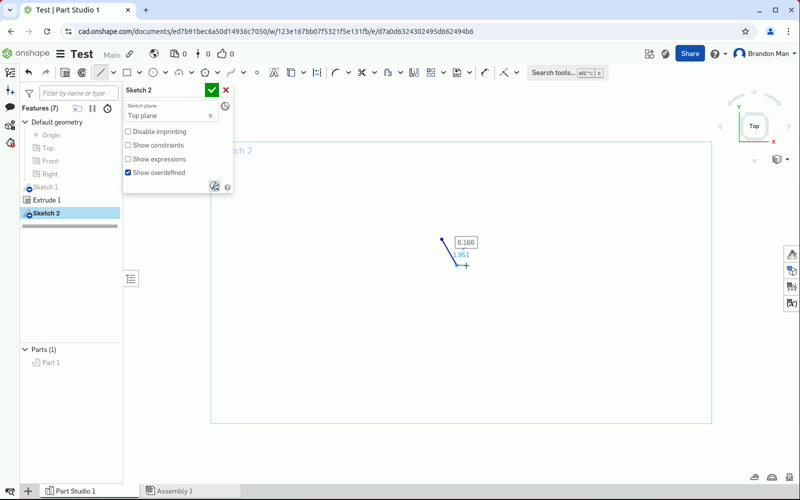
key_down(shift)
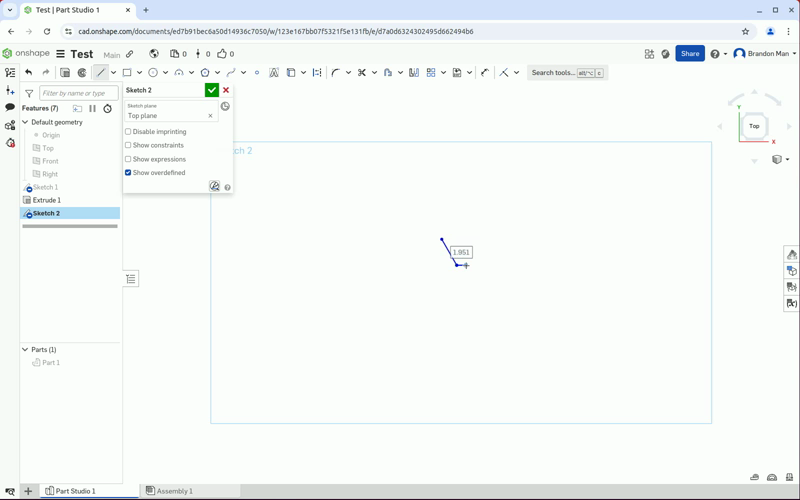
mouse_move(496, 265)
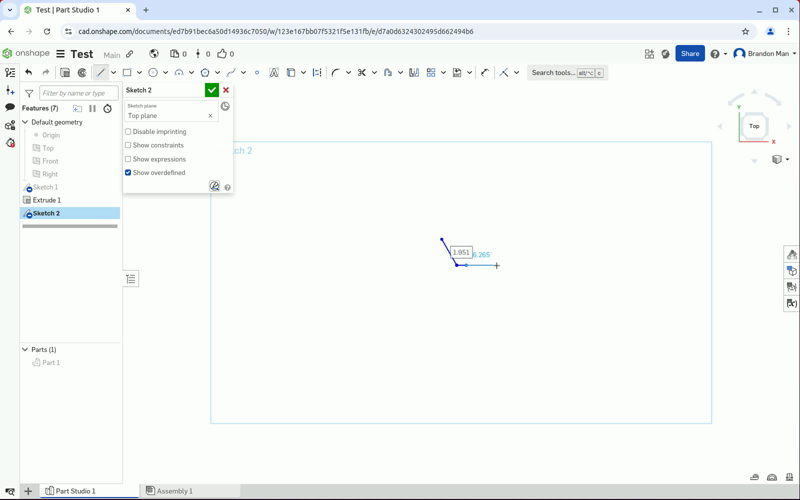
mouse_move(481, 239)
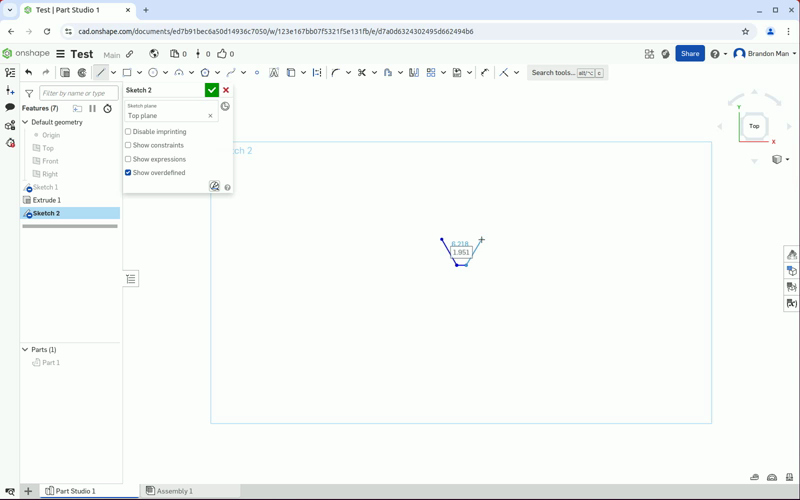
click(481, 239)
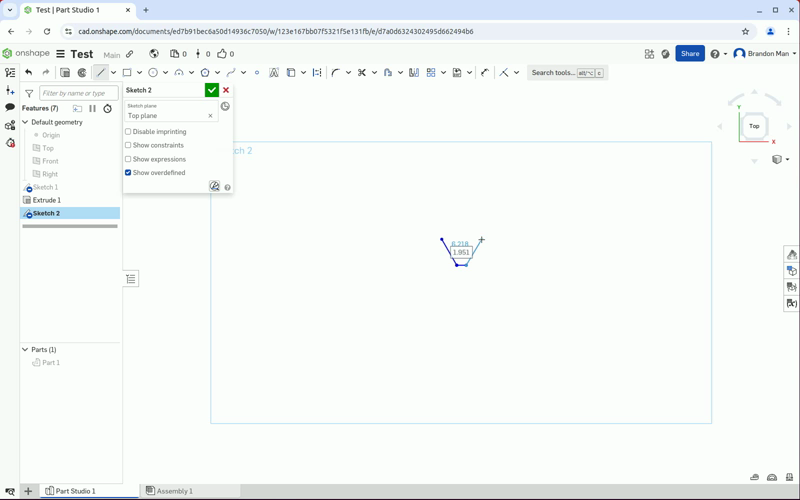
key_up(shift)
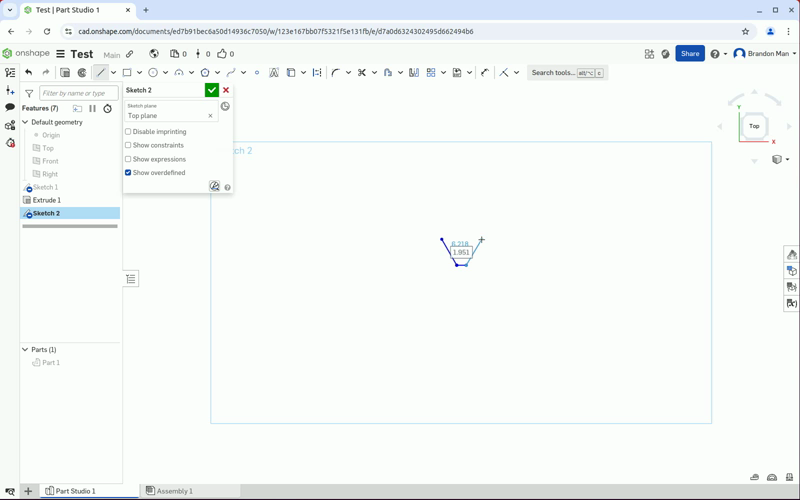
mouse_move(511, 239)
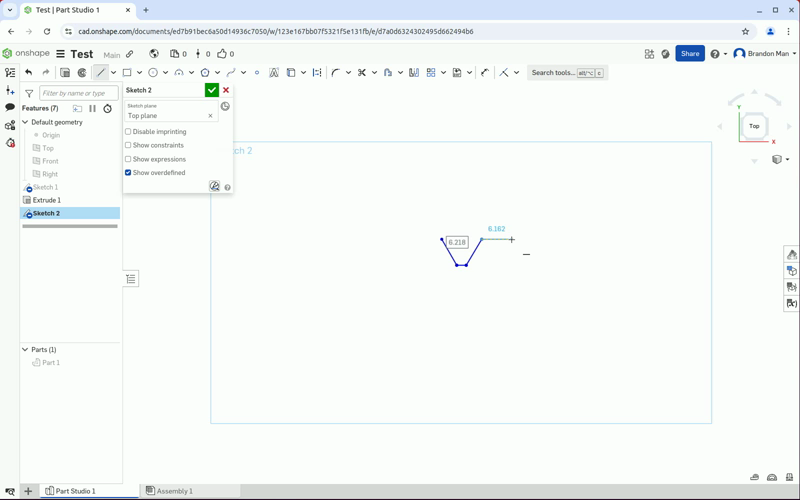
key_down(shift)
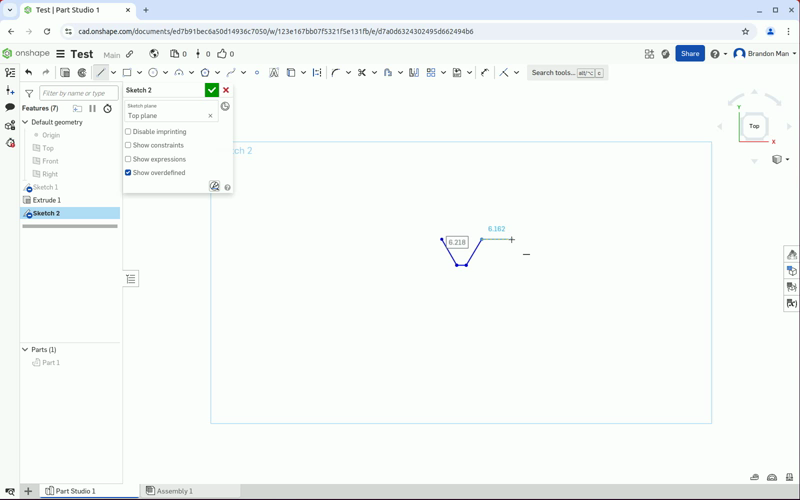
mouse_move(441, 239)
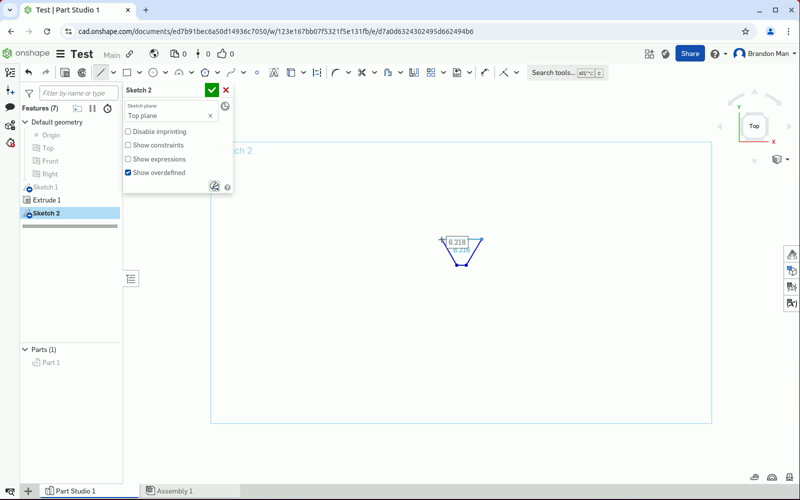
key_up(shift)
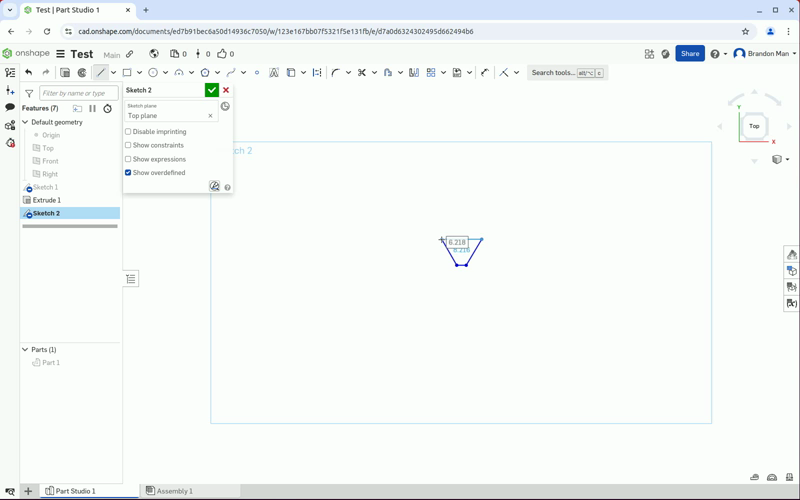
click(441, 239)
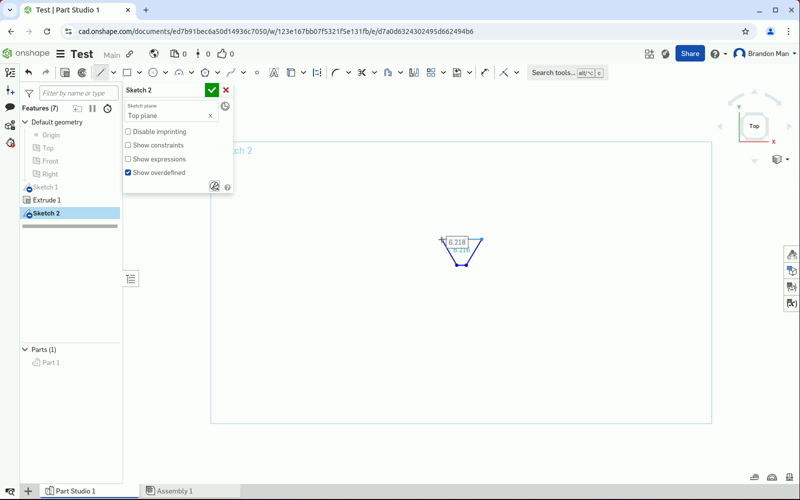
key(esc)
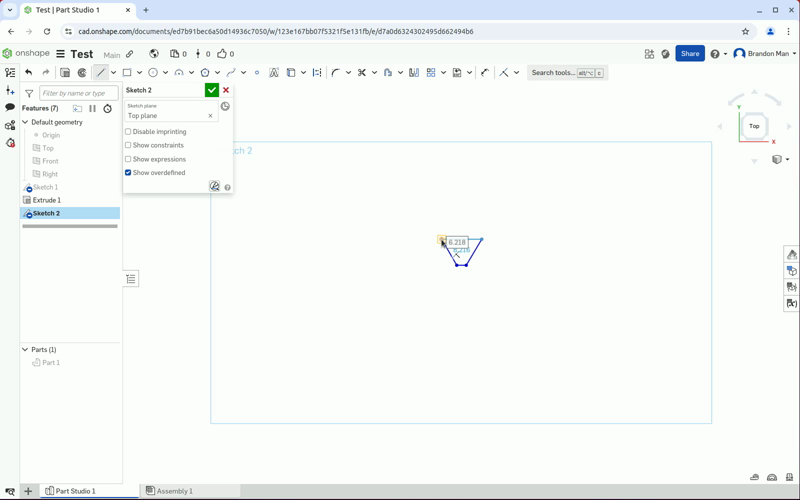
mouse_move(465, 253)
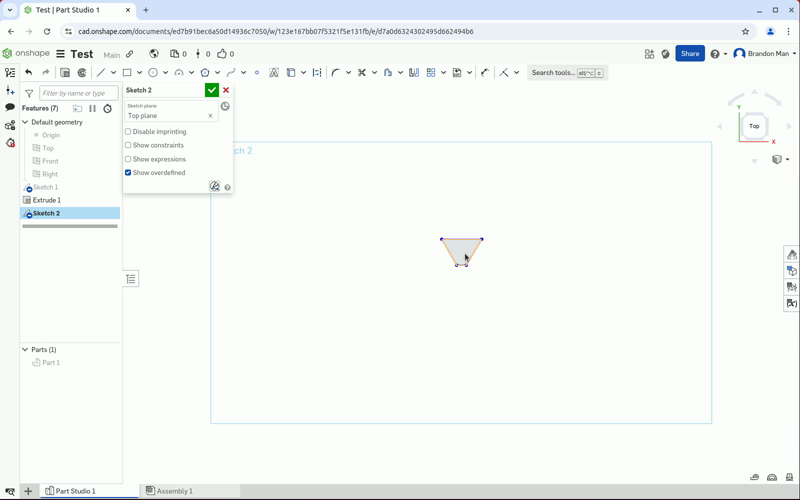
scroll(6)
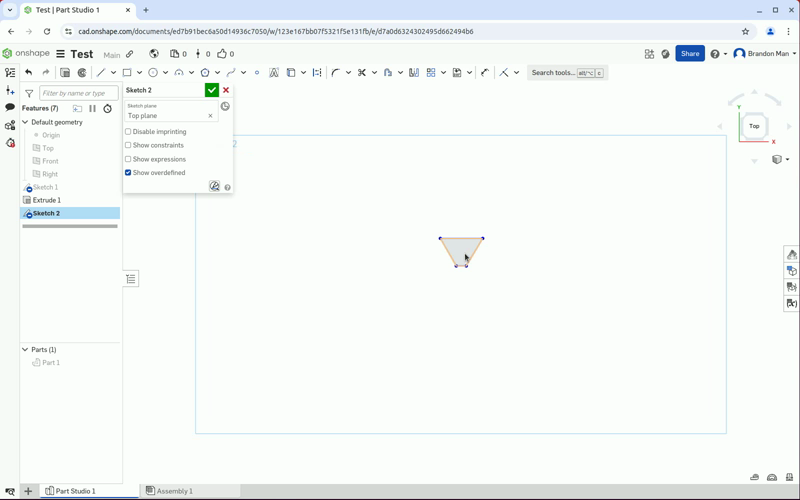
scroll(6)
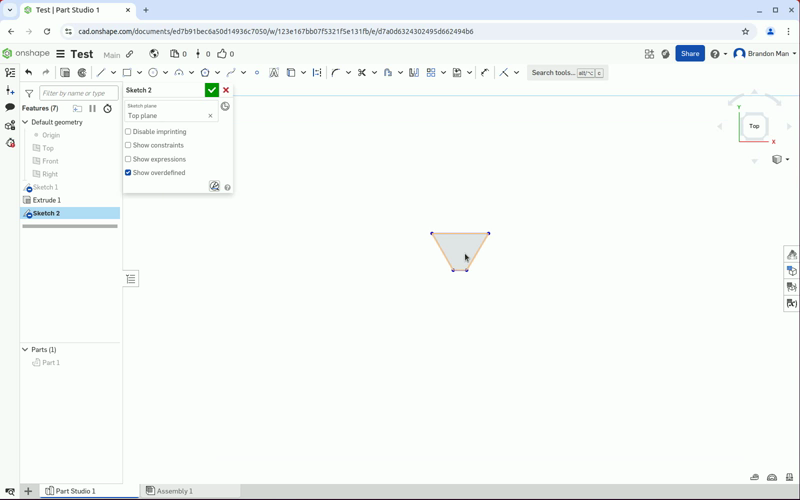
scroll(6)
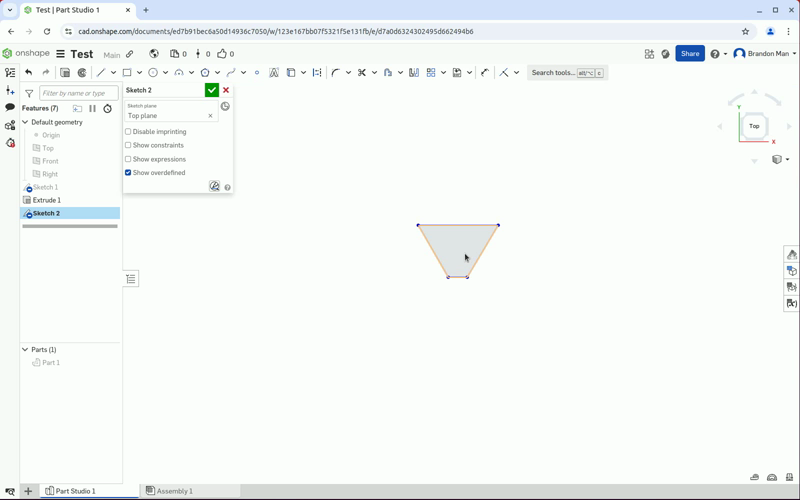
scroll(6)
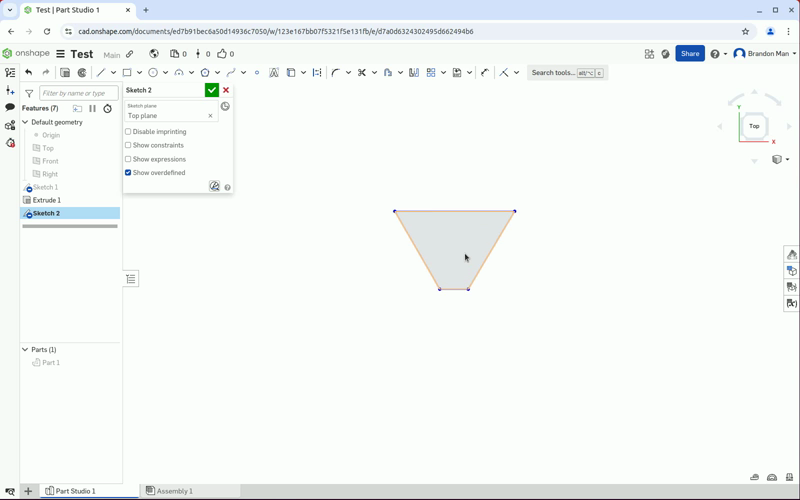
scroll(6)
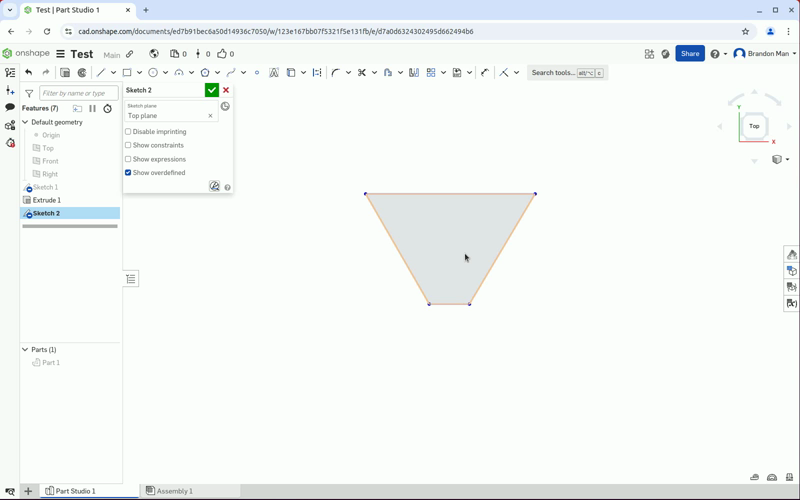
scroll(6)
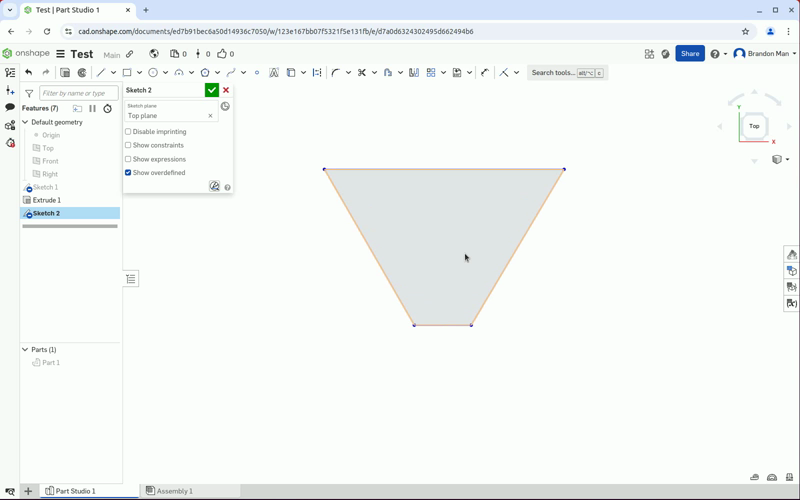
scroll(6)
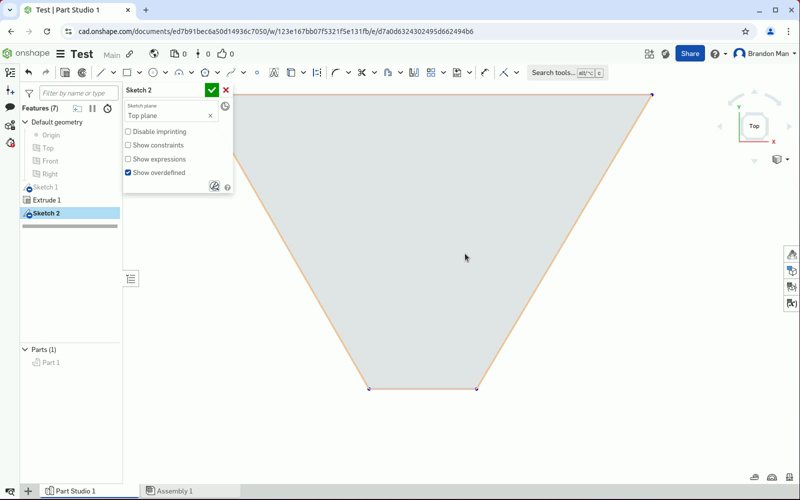
click(465, 253)
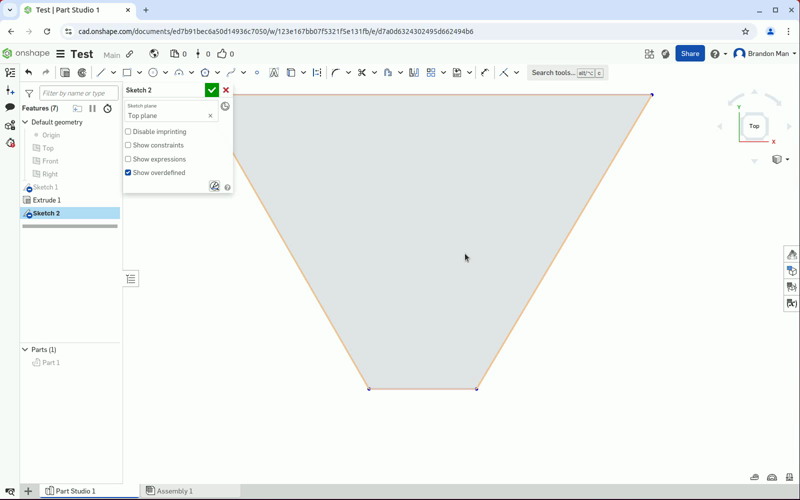
scroll(-6)
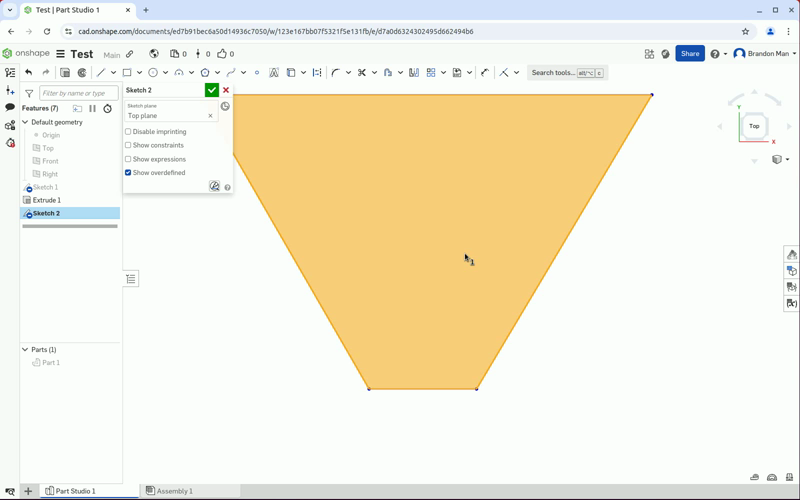
scroll(-6)
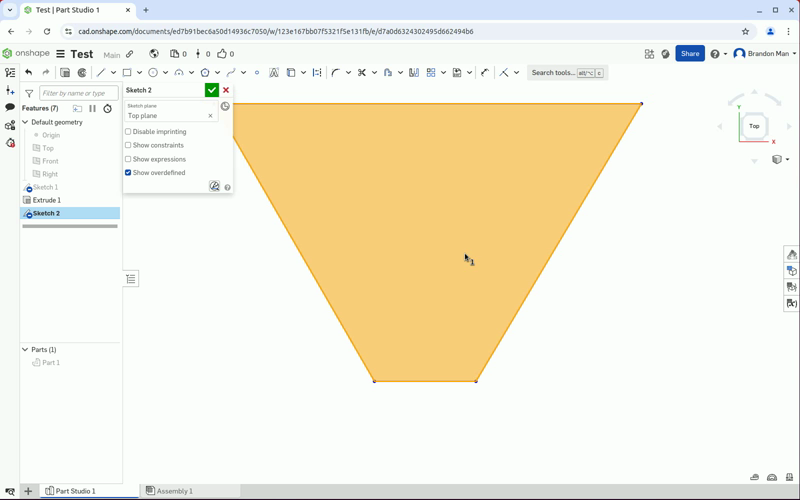
scroll(-6)
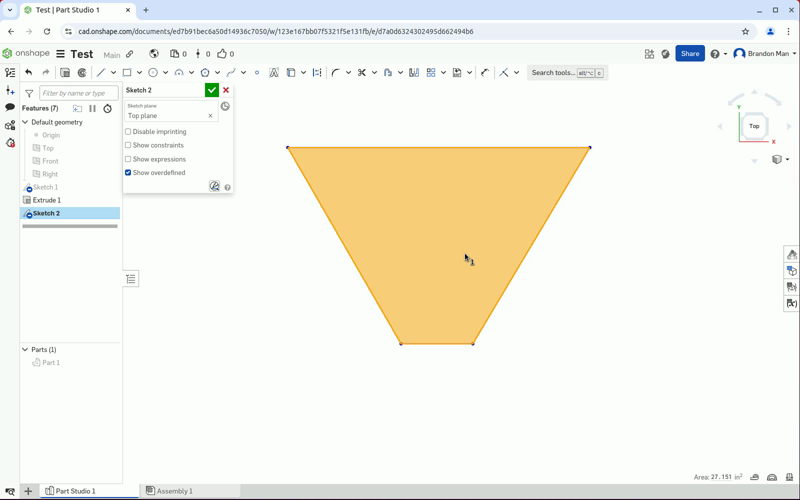
scroll(-6)
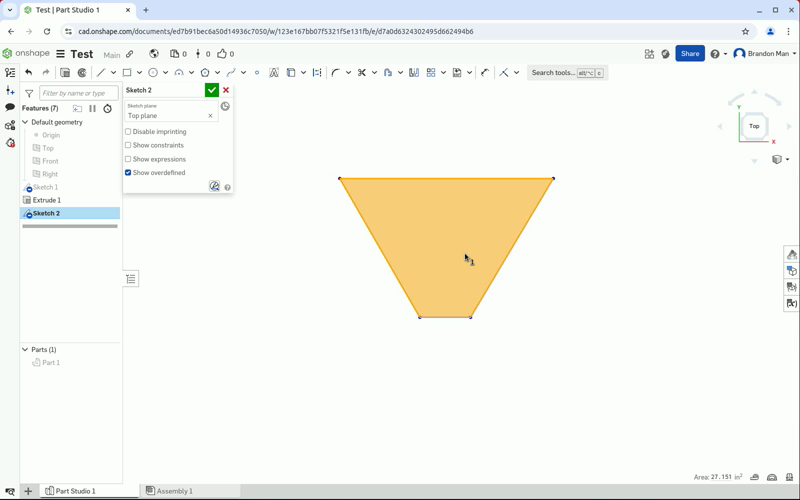
scroll(-6)
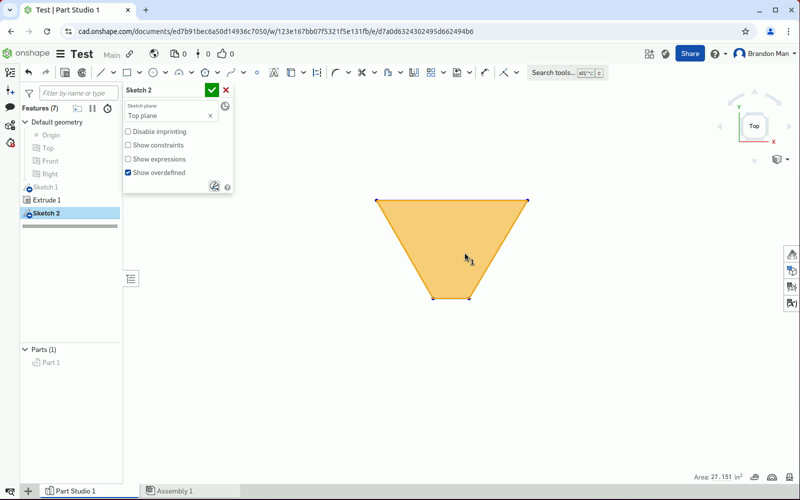
scroll(-6)
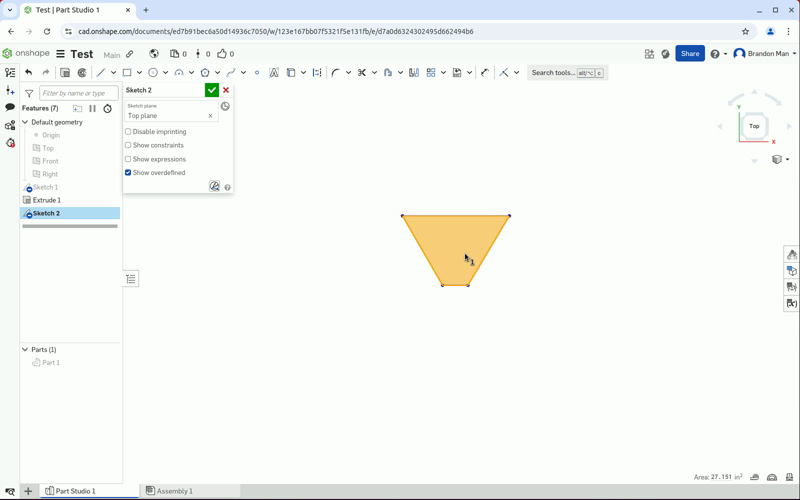
scroll(-6)
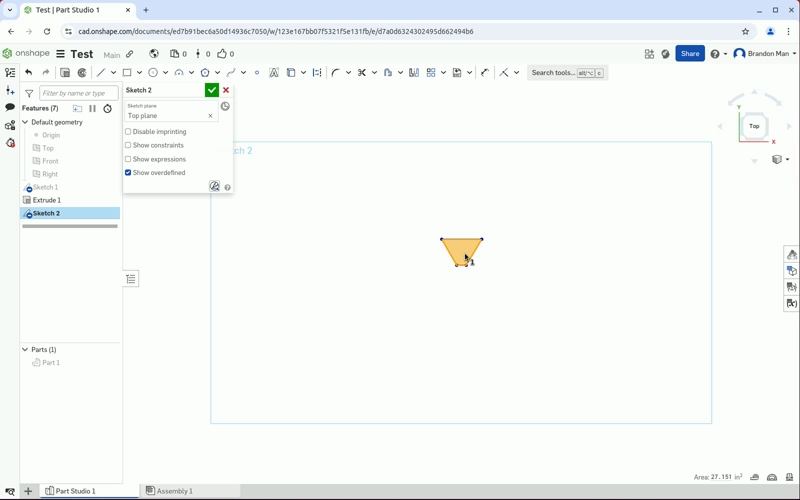
mouse_move(73, 352)
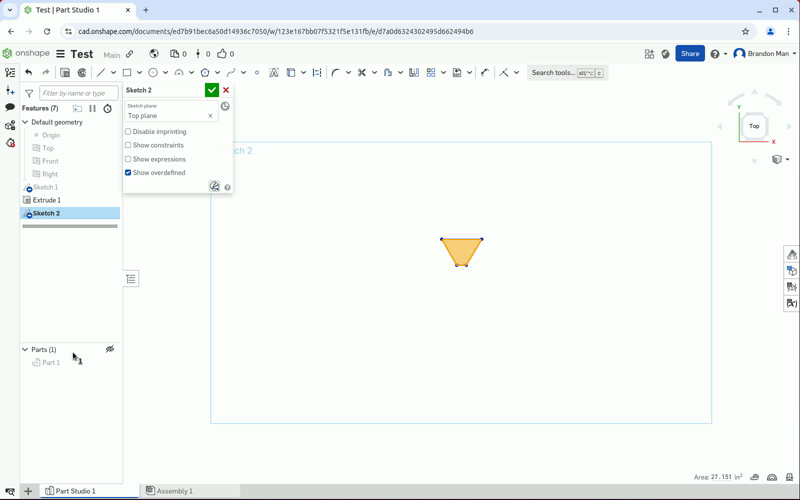
key(shift+y)
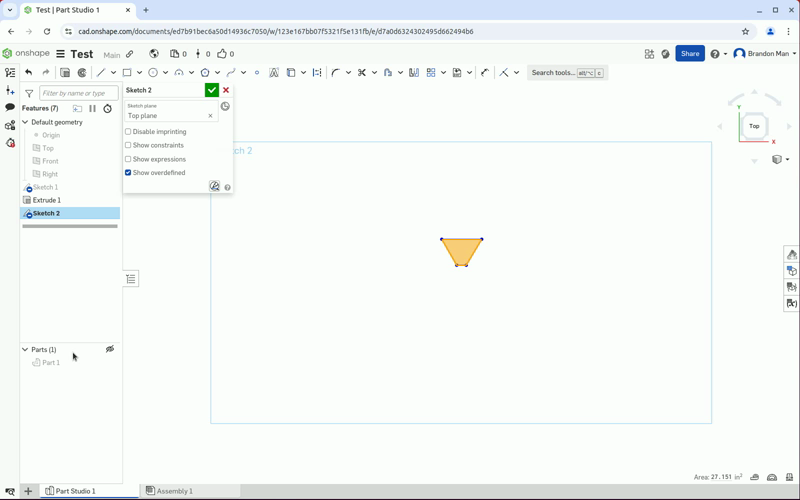
key(shift+e)
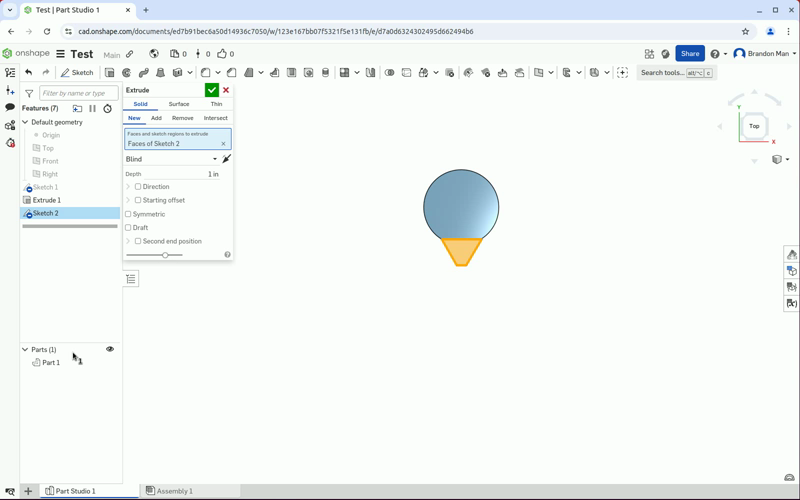
mouse_move(143, 106)
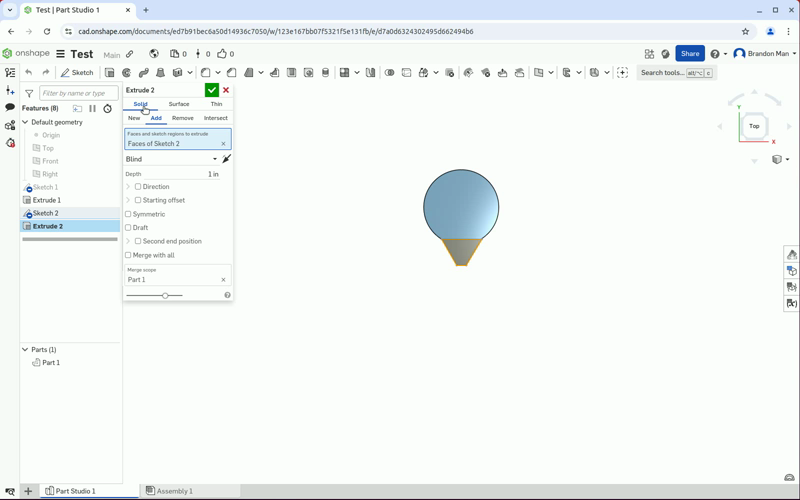
click(143, 106)
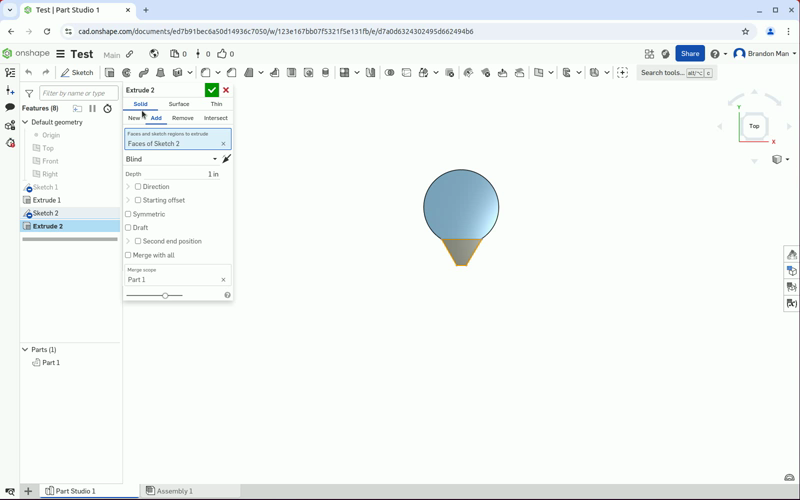
mouse_move(137, 120)
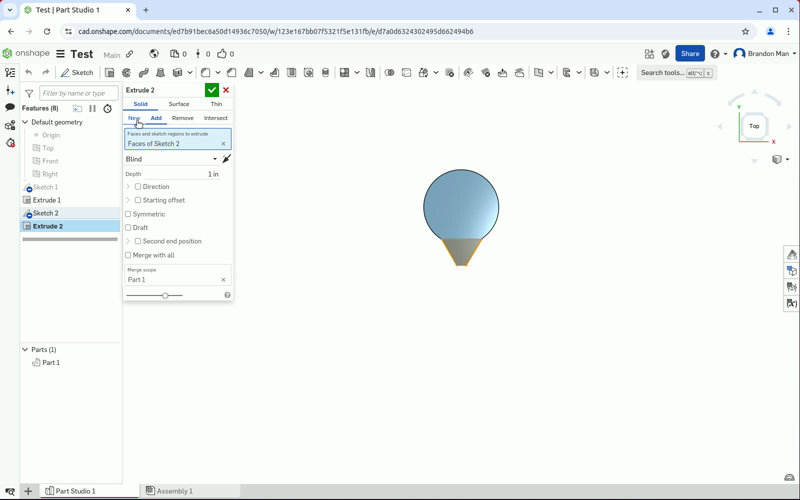
click(137, 120)
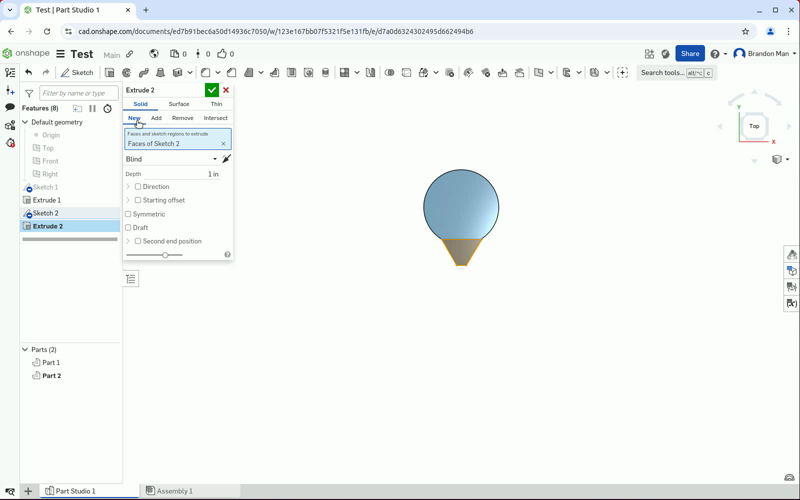
key(tab, 4)
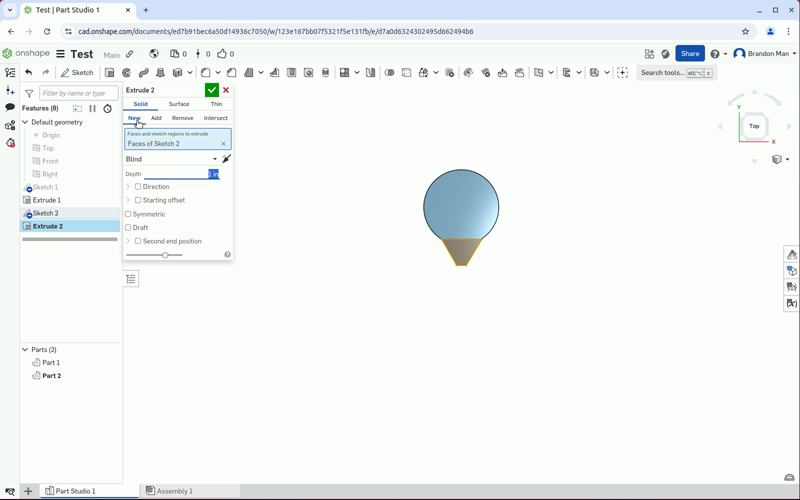
text(1.926)
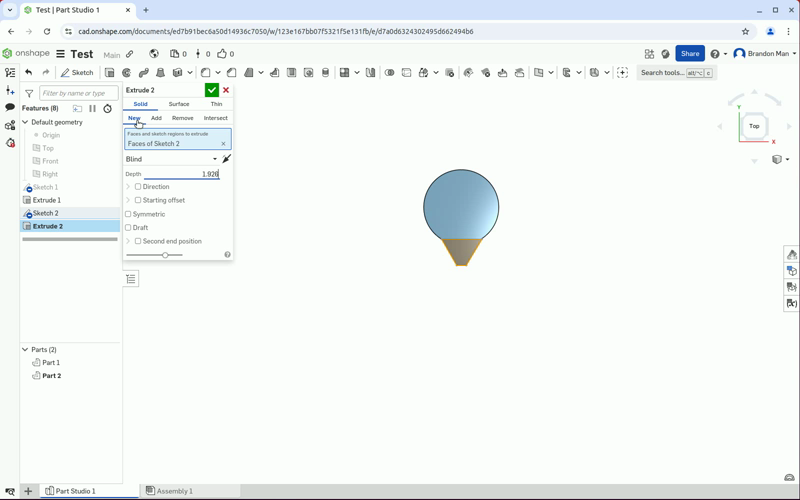
key(enter)
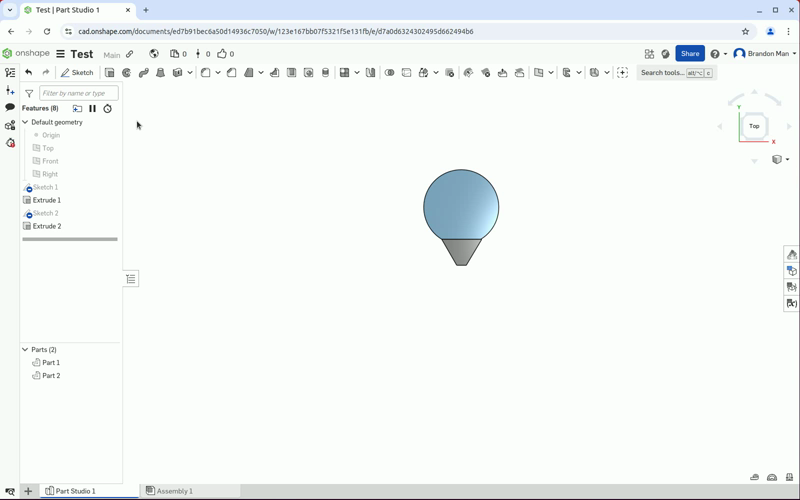
key(shift+h)
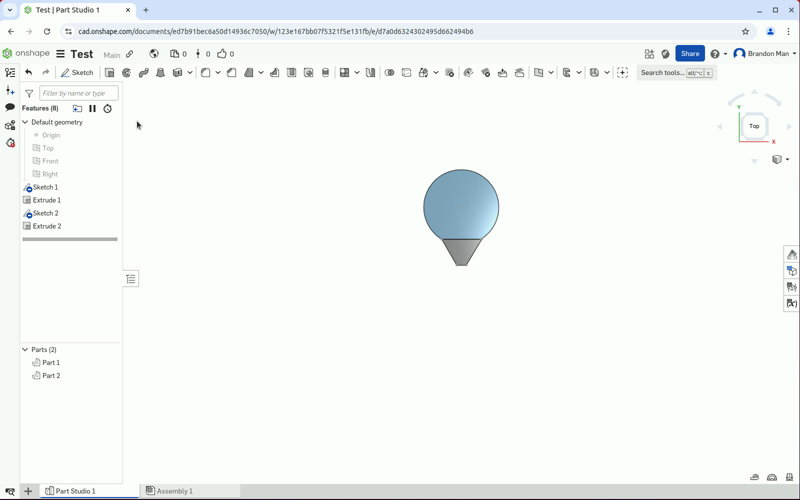
key(shift+h)
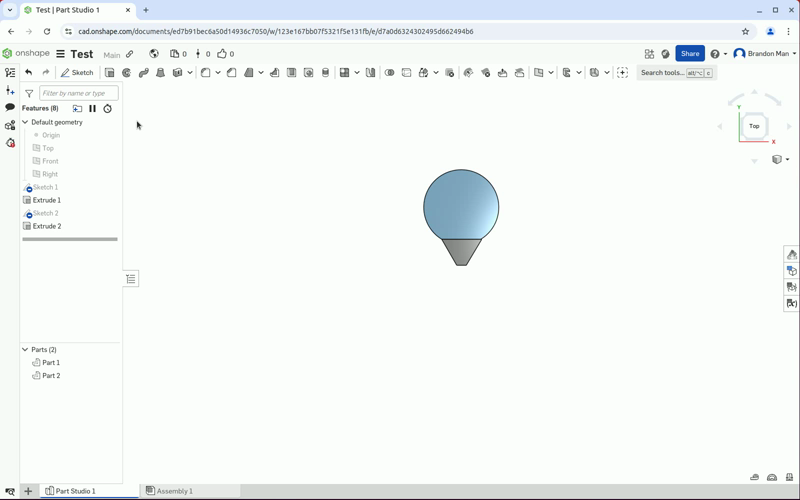
mouse_move(73, 189)
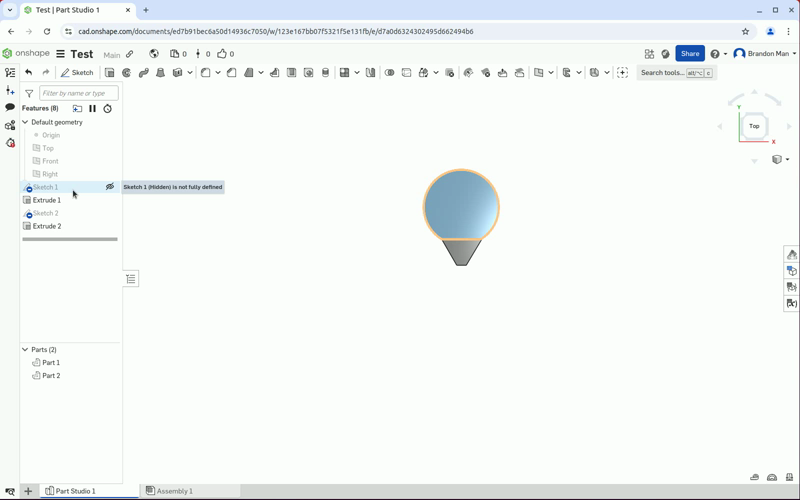
click(73, 189)
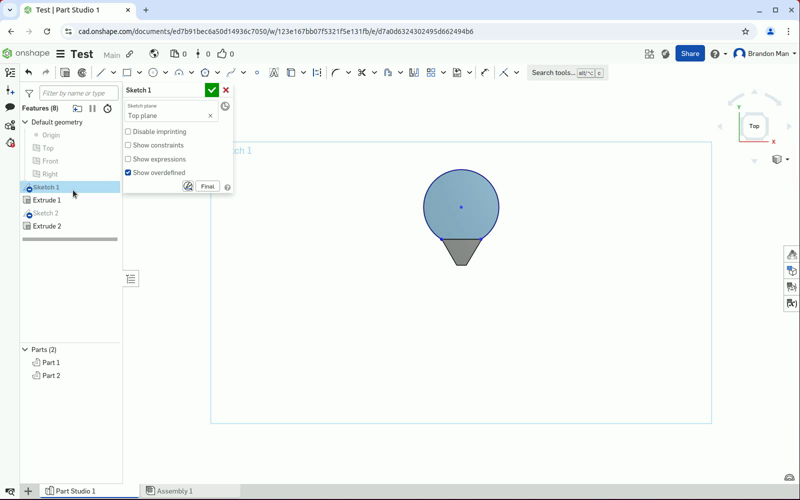
mouse_move(229, 92)
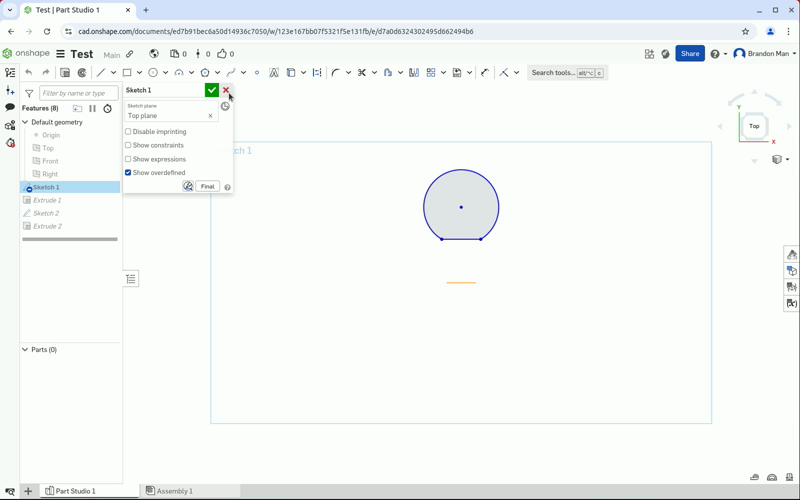
click(229, 92)
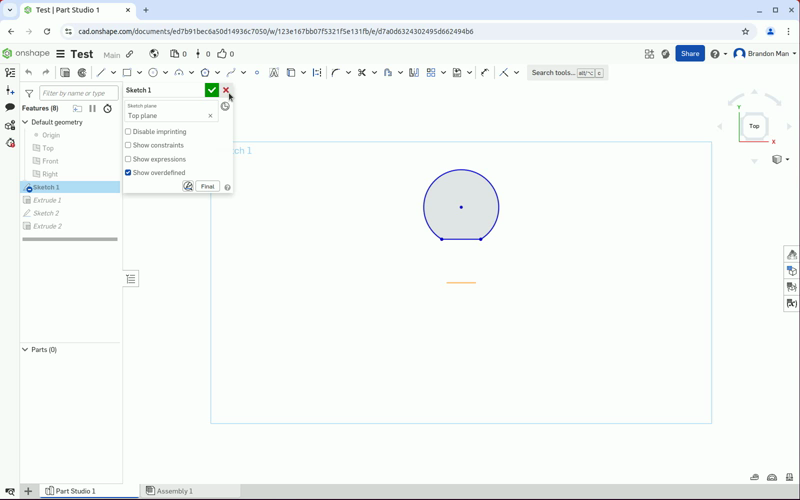
key(shift+s)
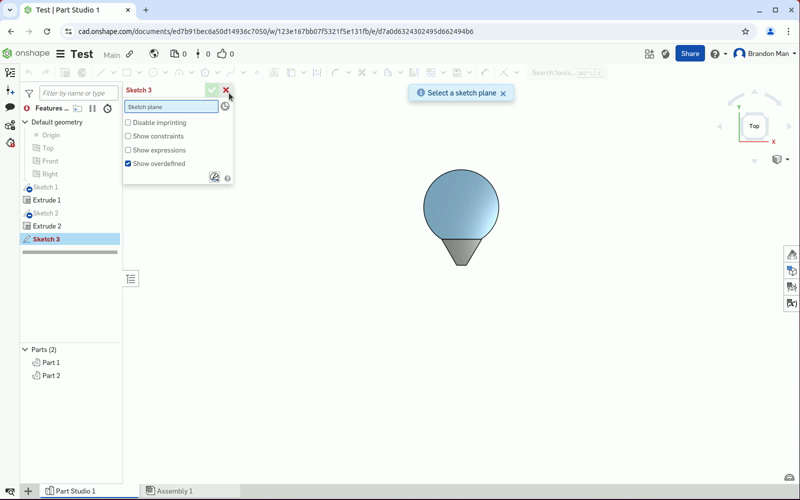
mouse_move(73, 150)
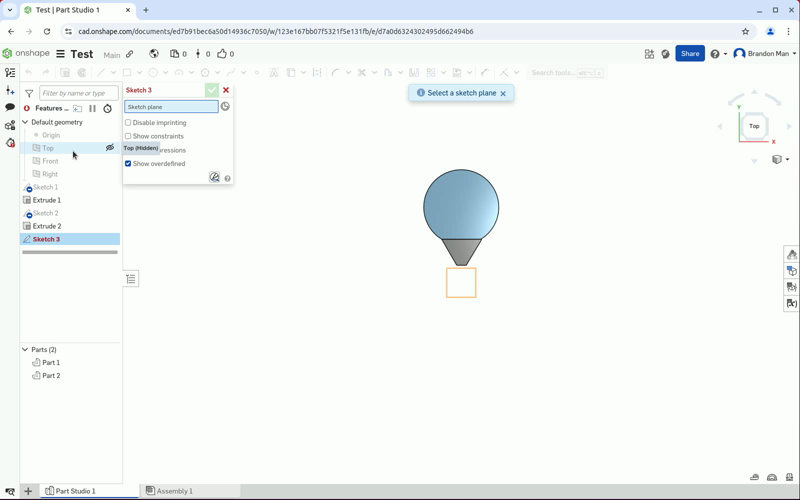
click(73, 150)
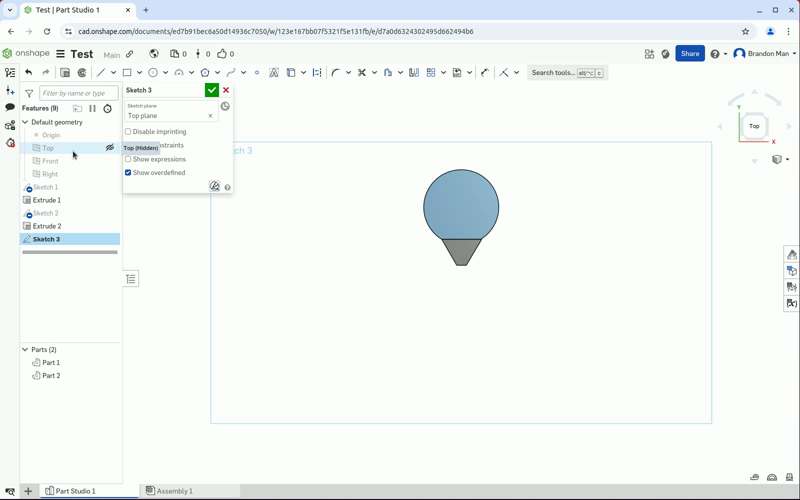
mouse_move(73, 352)
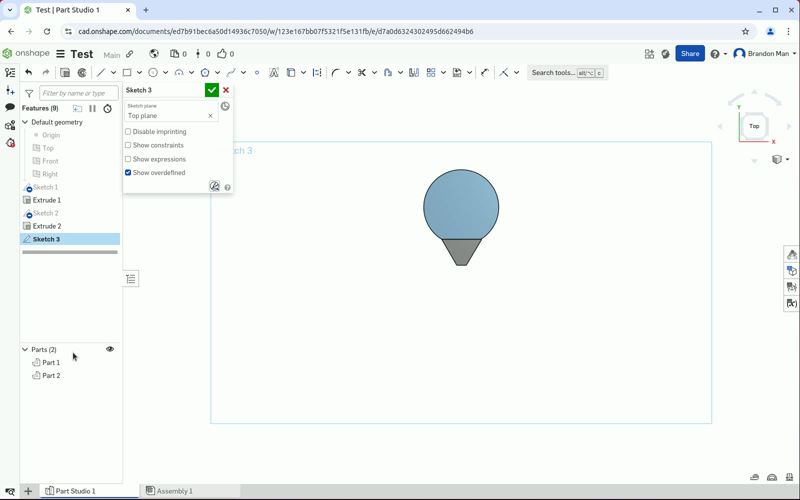
key(y)
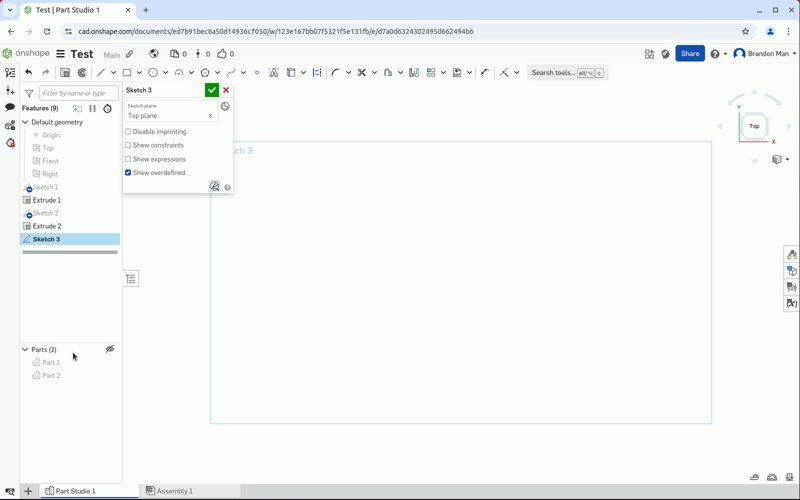
key(l)
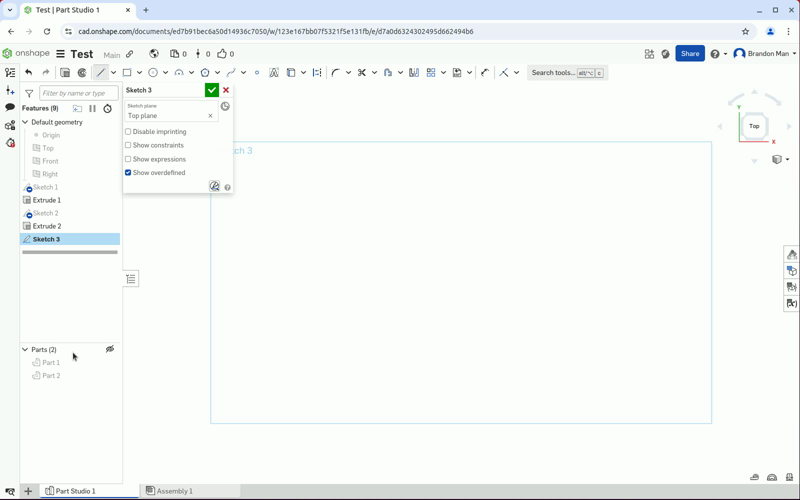
key_down(shift)
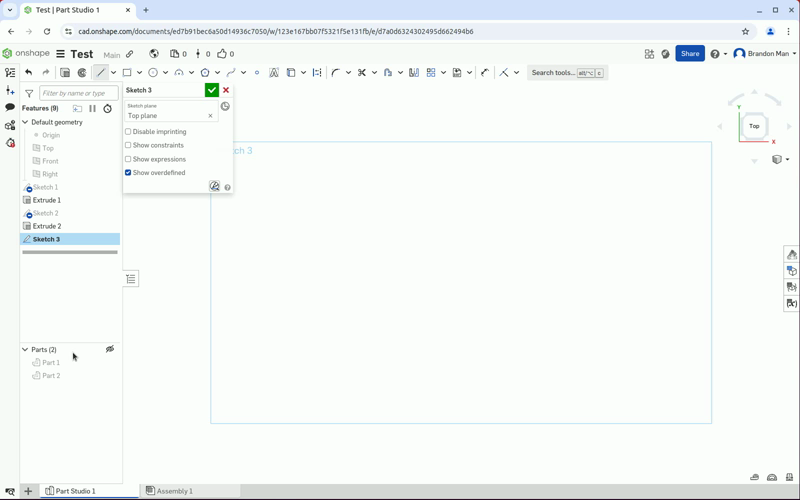
mouse_move(456, 301)
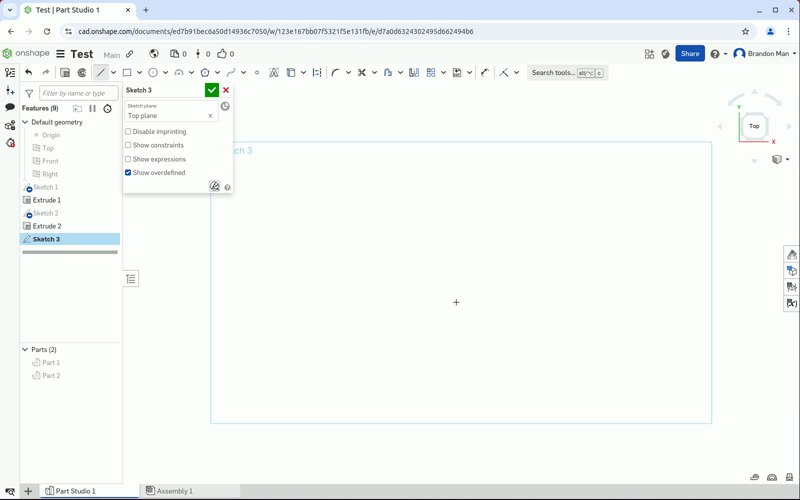
click(456, 301)
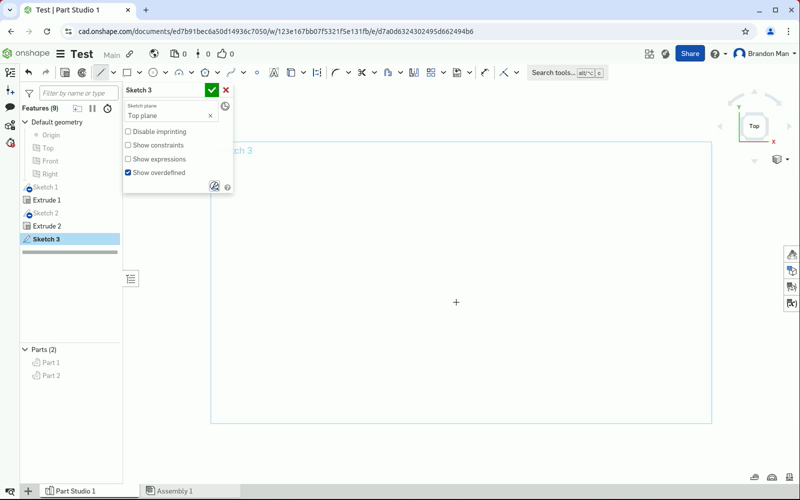
key_up(shift)
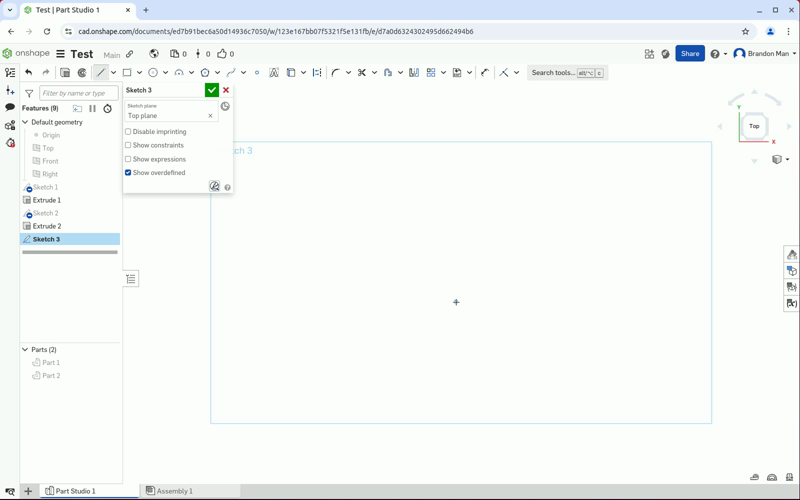
key_down(shift)
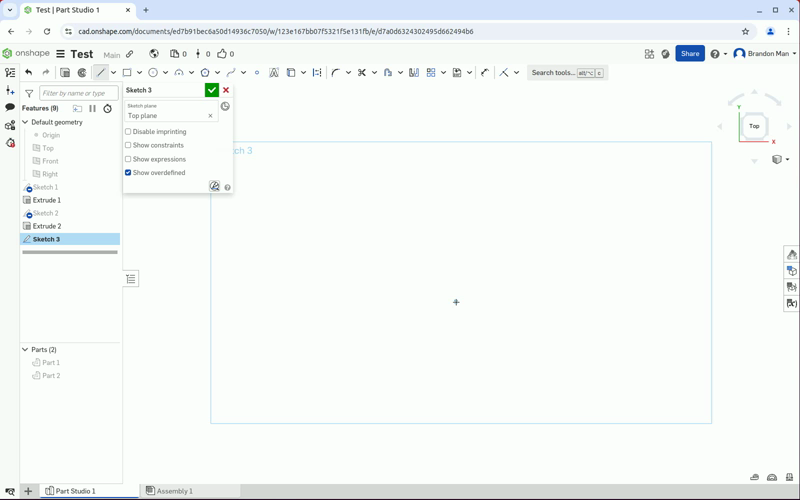
mouse_move(486, 301)
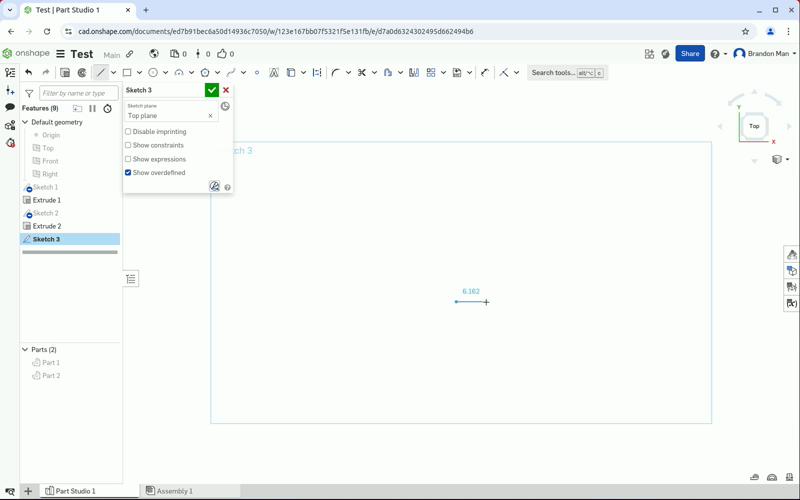
mouse_move(466, 301)
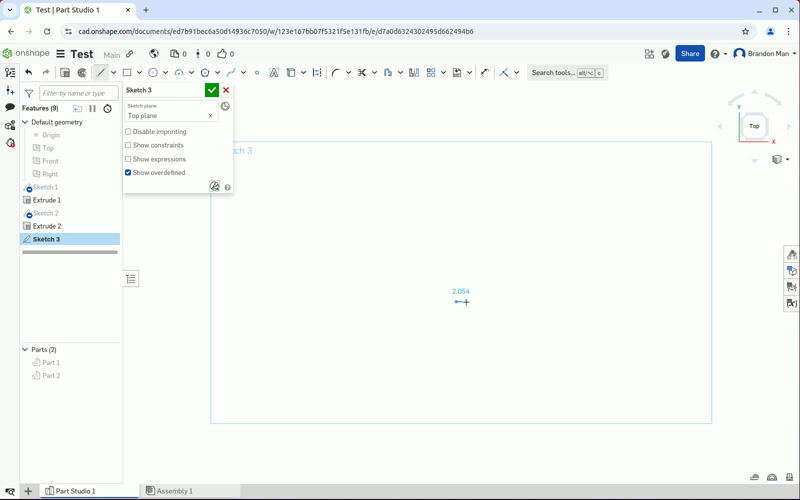
click(466, 301)
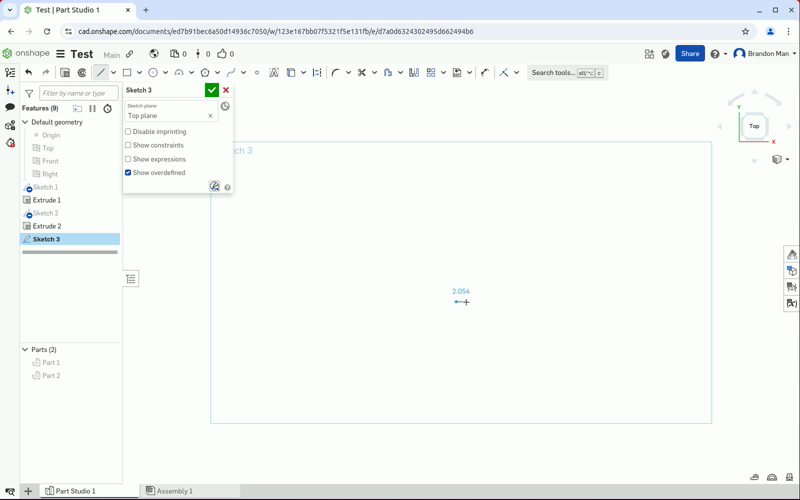
key_up(shift)
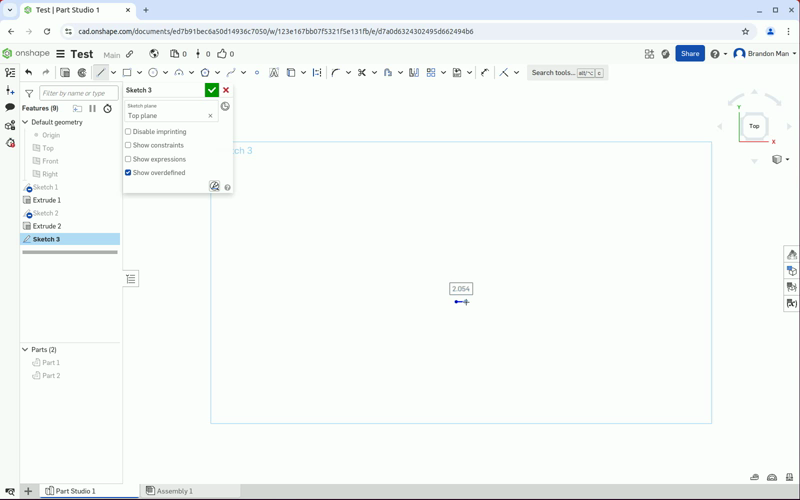
key_down(shift)
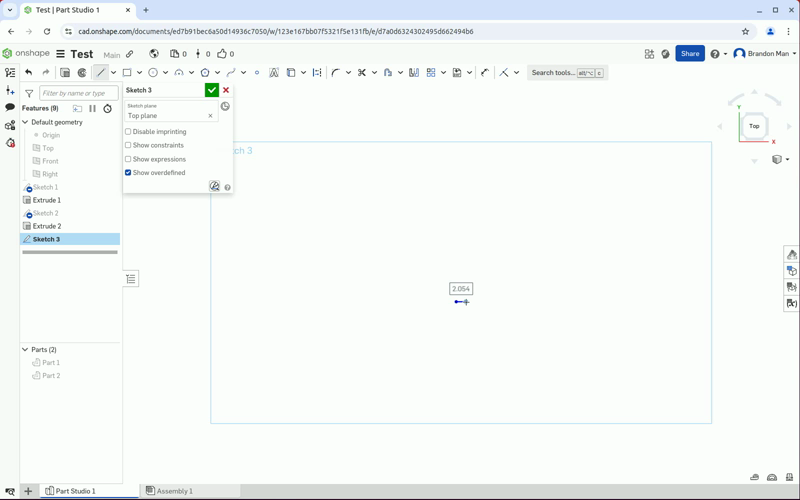
mouse_move(496, 301)
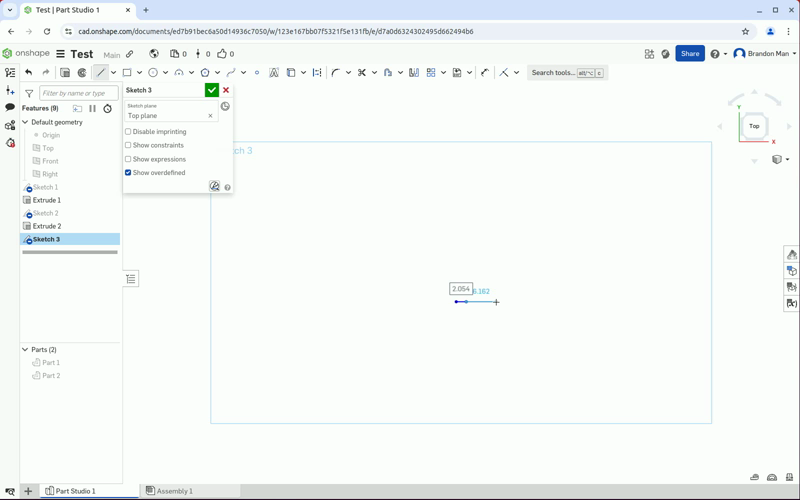
mouse_move(466, 262)
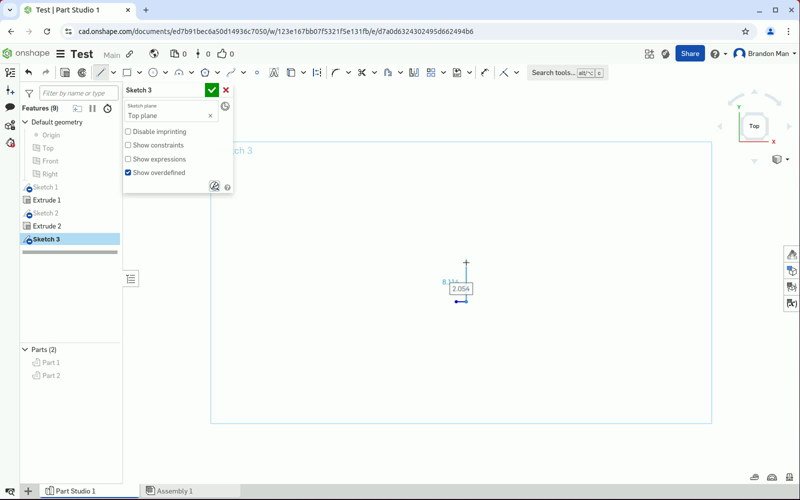
click(466, 262)
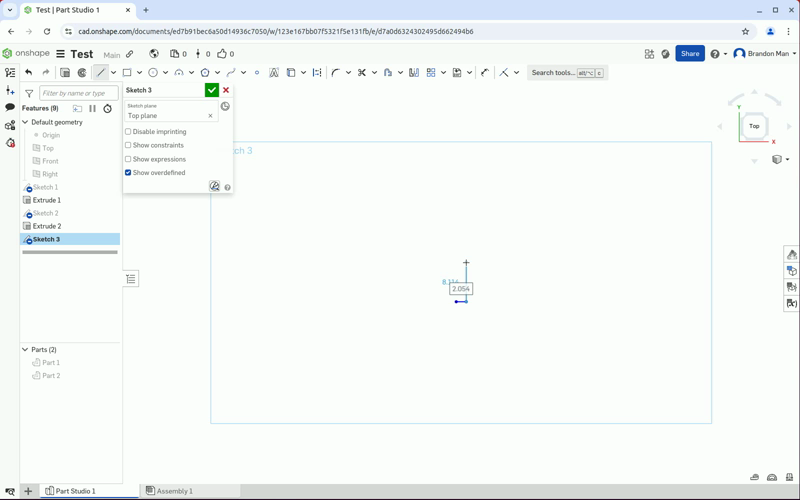
key_up(shift)
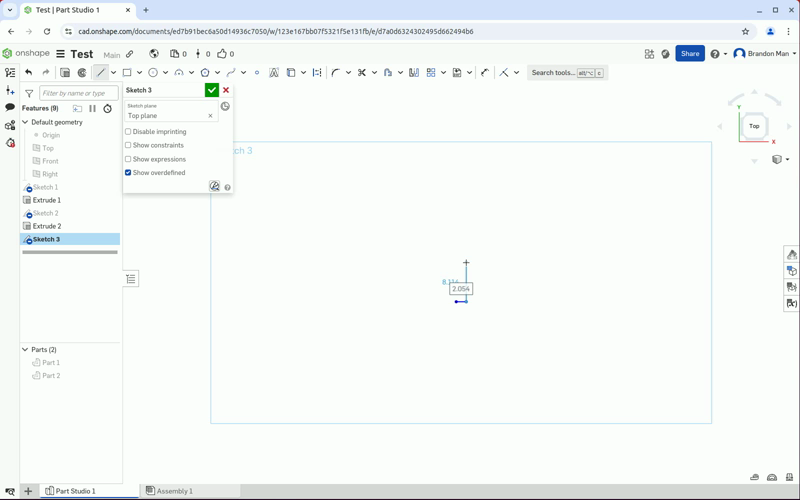
key_down(shift)
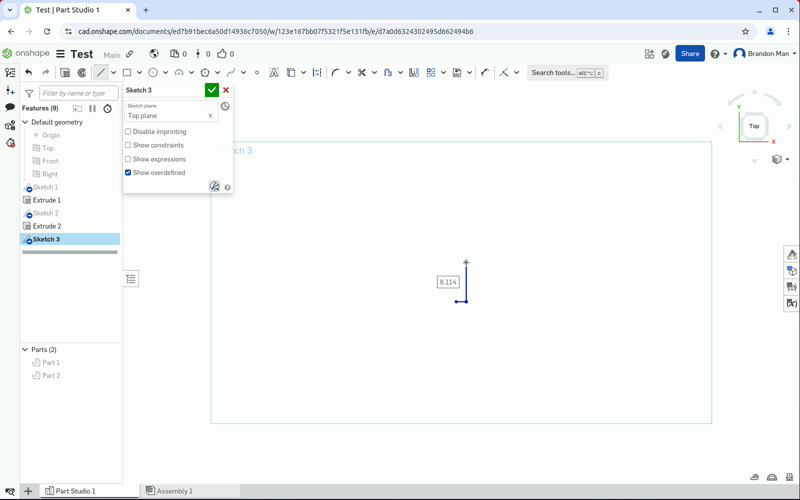
mouse_move(496, 262)
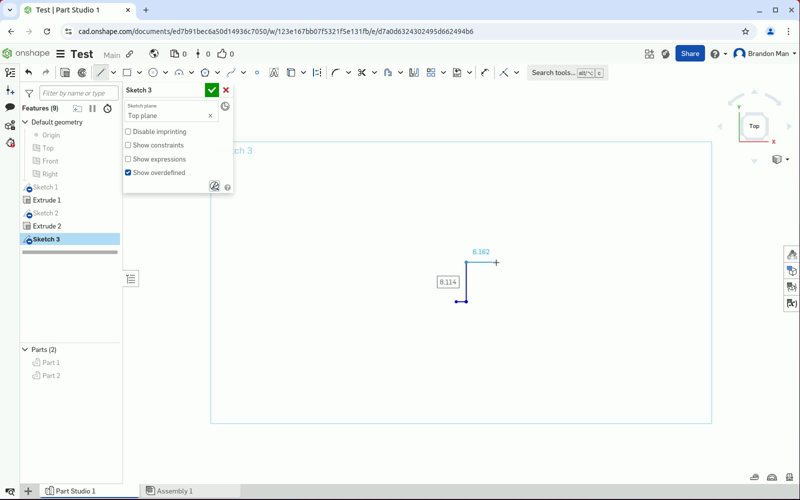
mouse_move(456, 262)
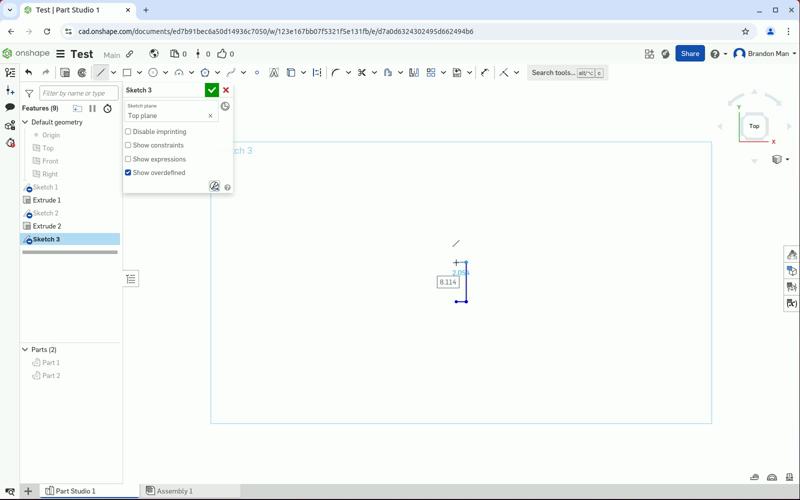
click(456, 262)
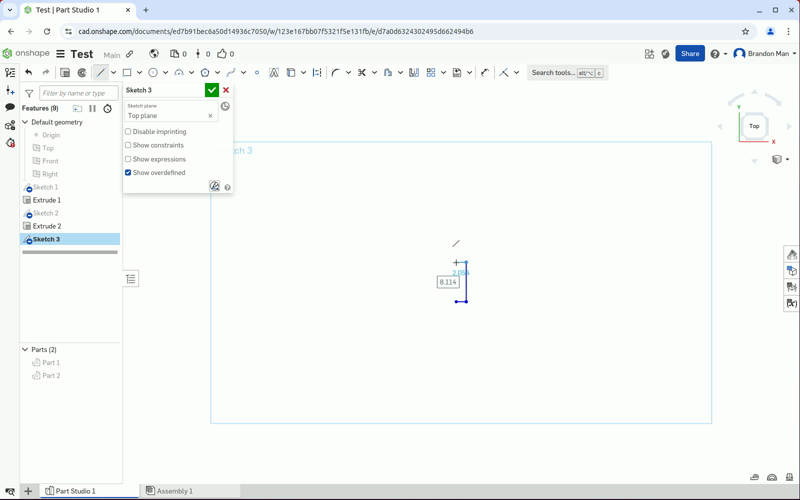
key_up(shift)
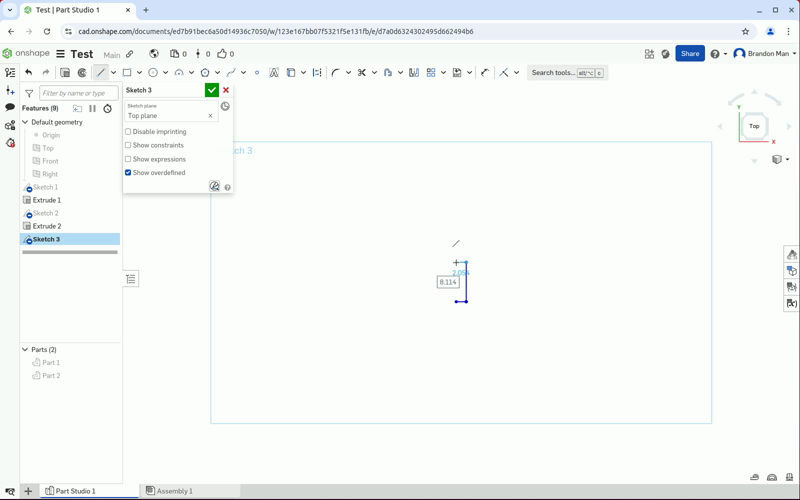
mouse_move(486, 262)
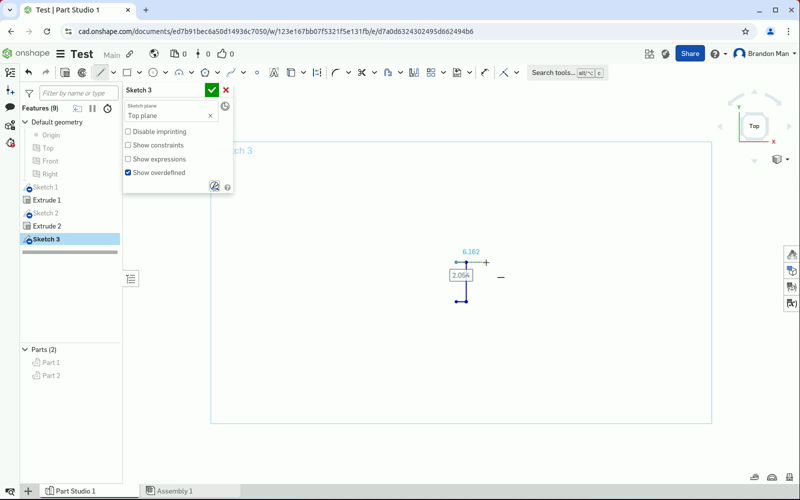
key_down(shift)
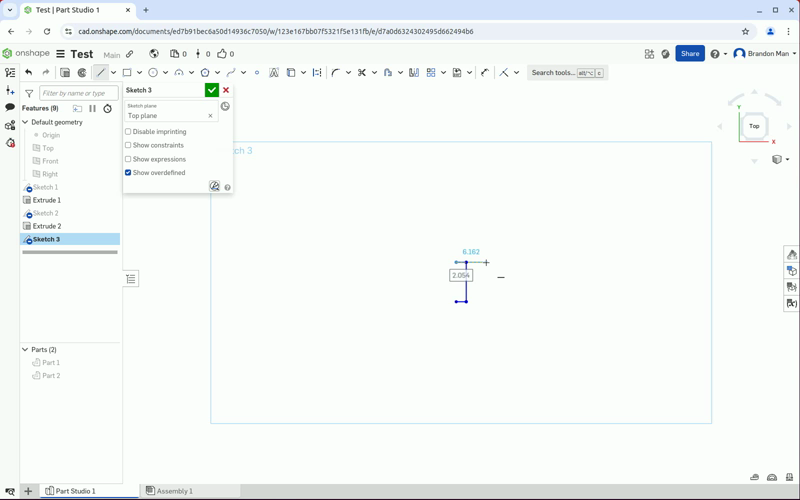
mouse_move(456, 301)
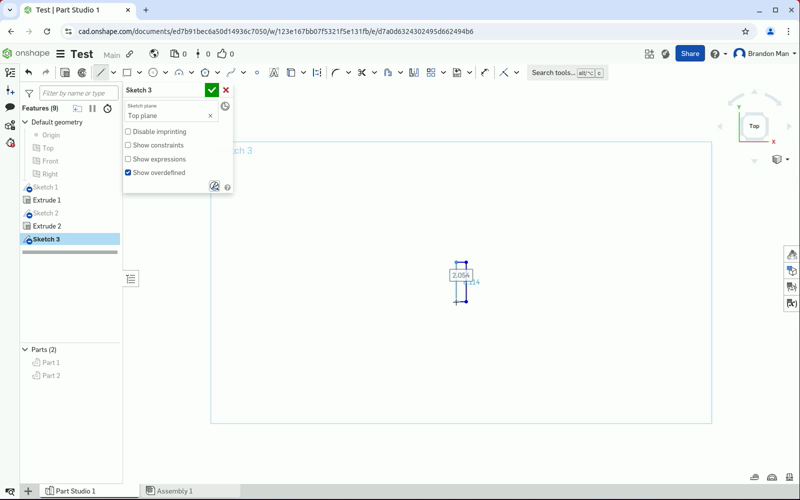
key_up(shift)
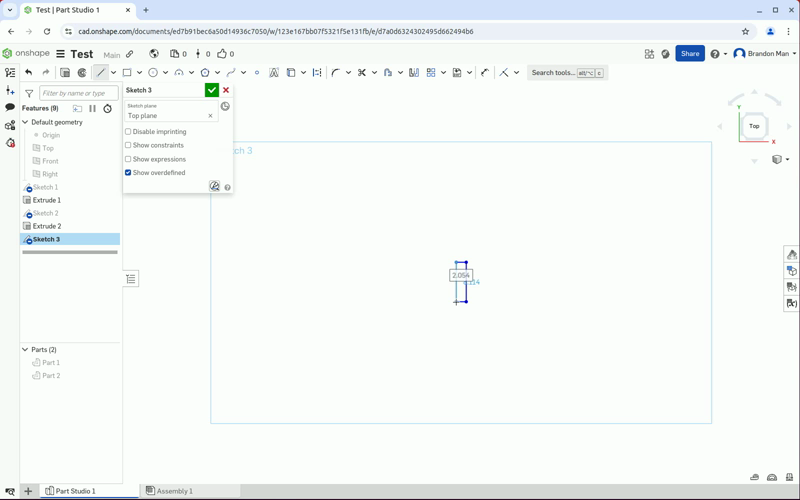
click(456, 301)
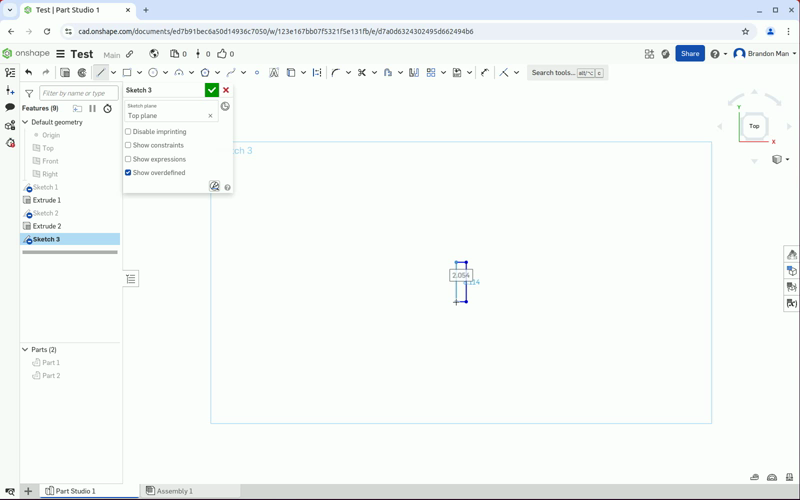
key(esc)
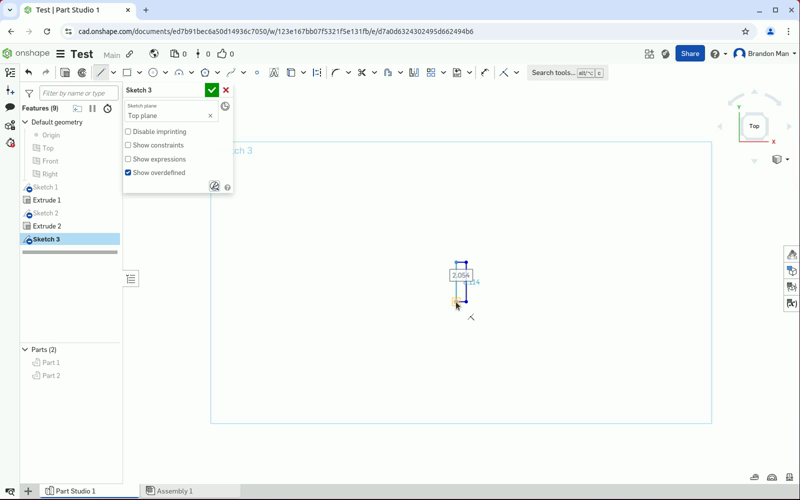
mouse_move(457, 300)
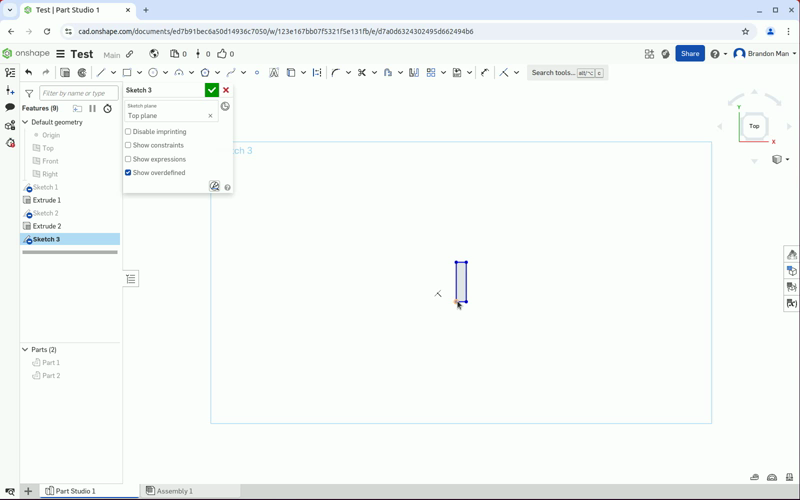
scroll(6)
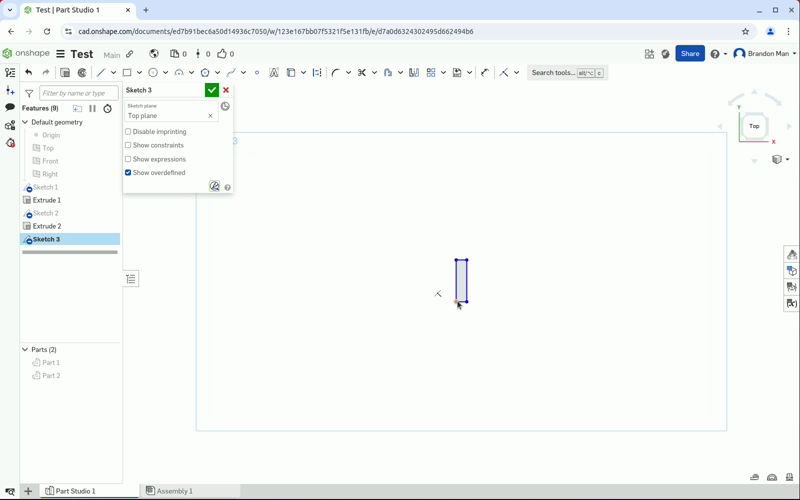
scroll(6)
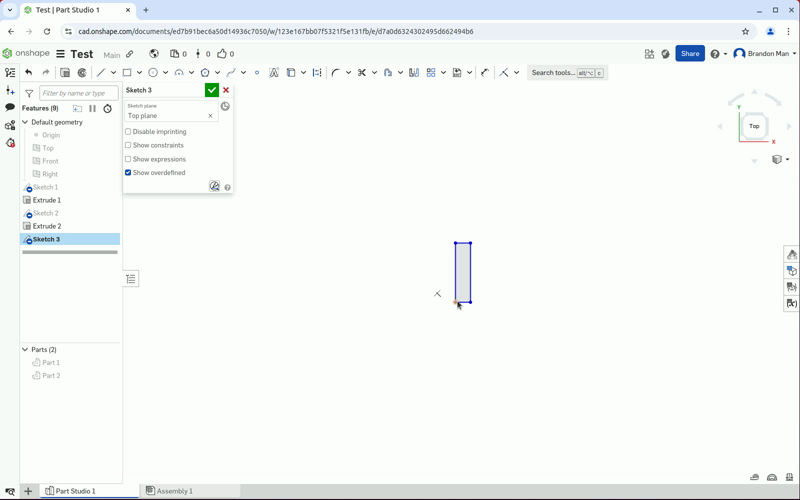
scroll(6)
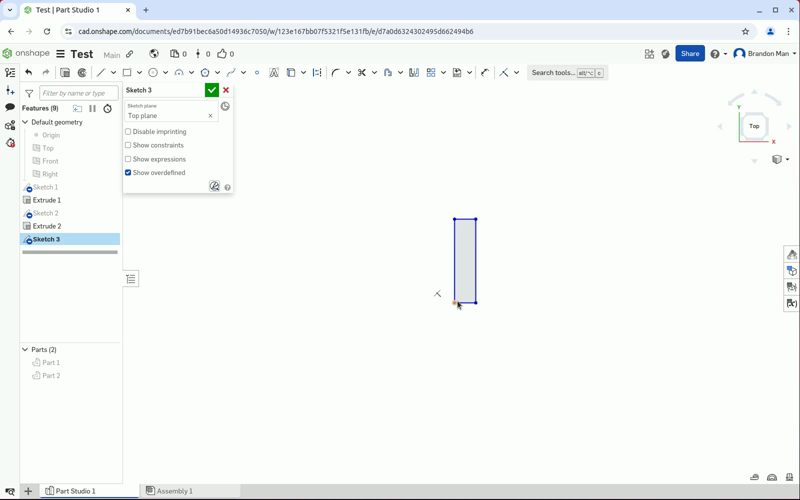
scroll(6)
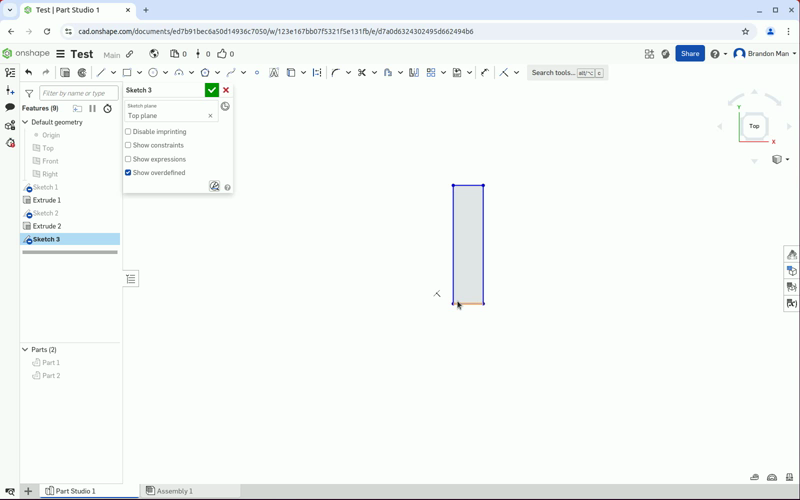
scroll(6)
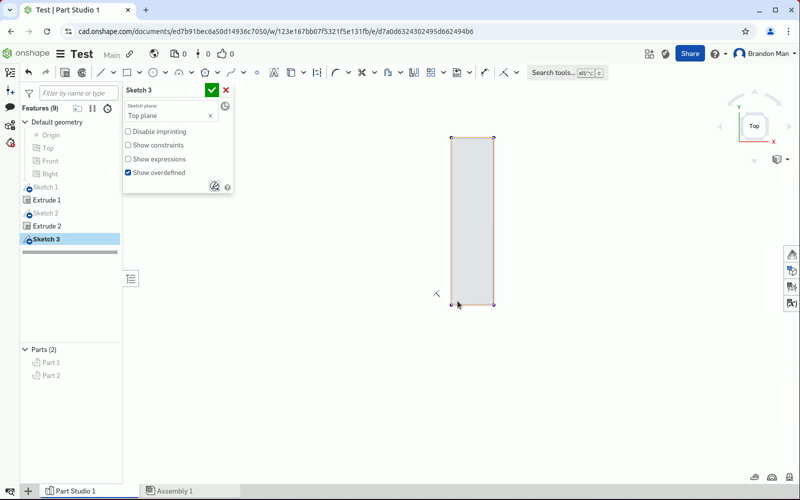
scroll(6)
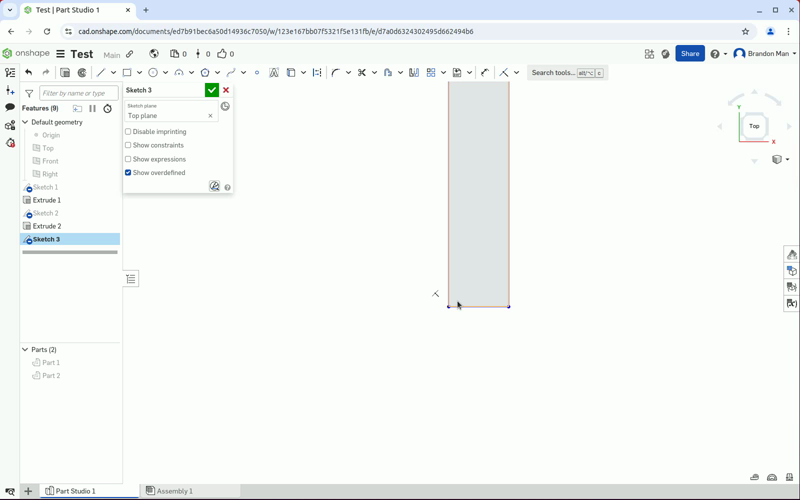
scroll(6)
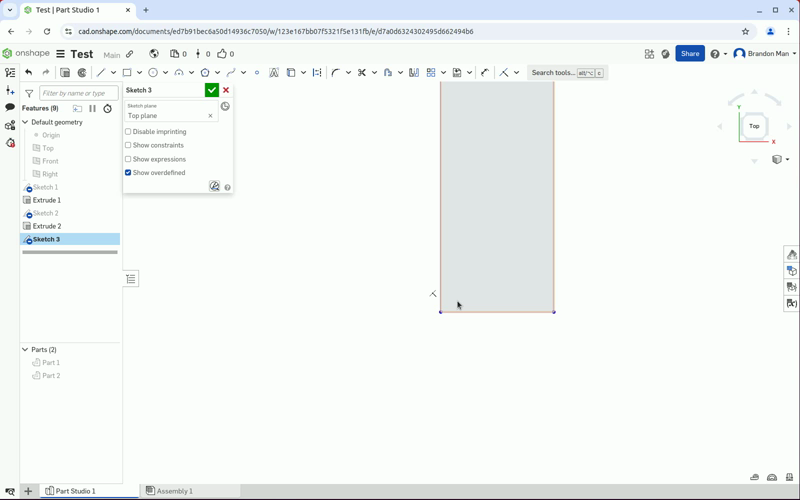
click(457, 300)
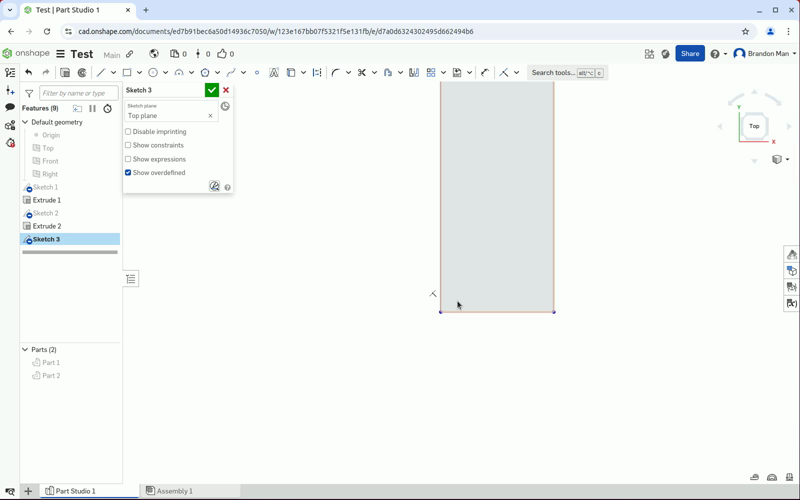
scroll(-6)
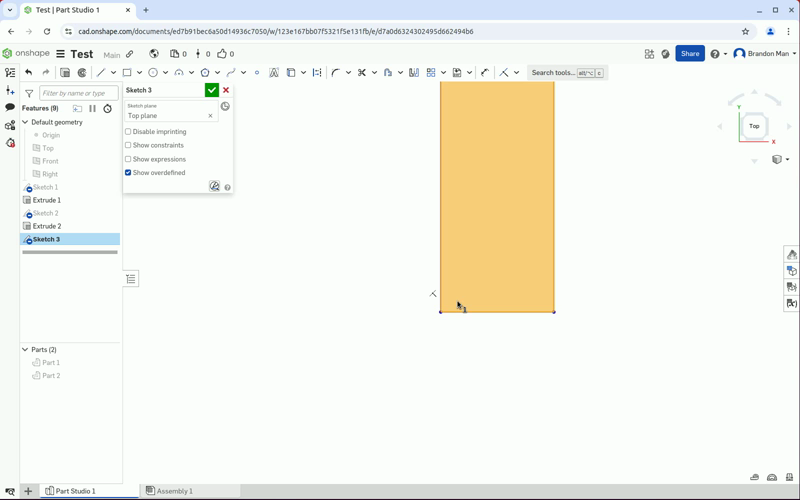
scroll(-6)
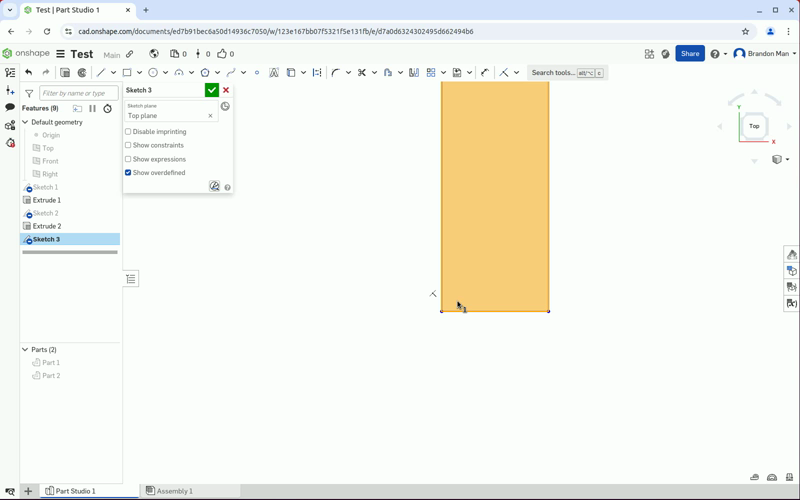
scroll(-6)
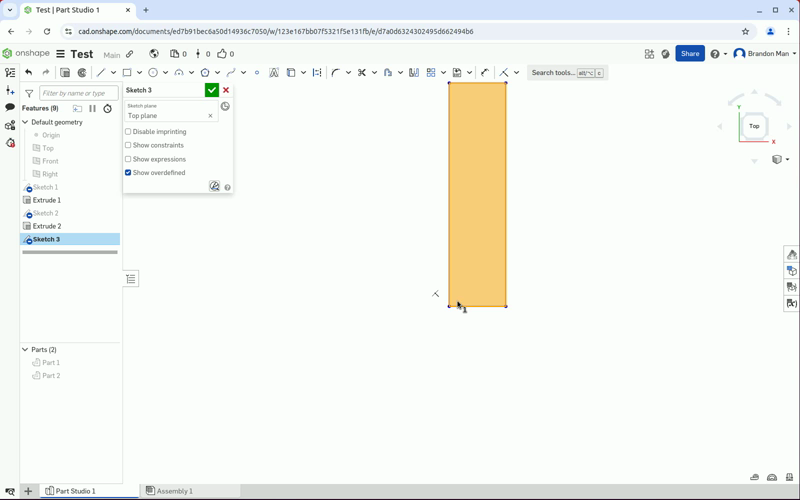
scroll(-6)
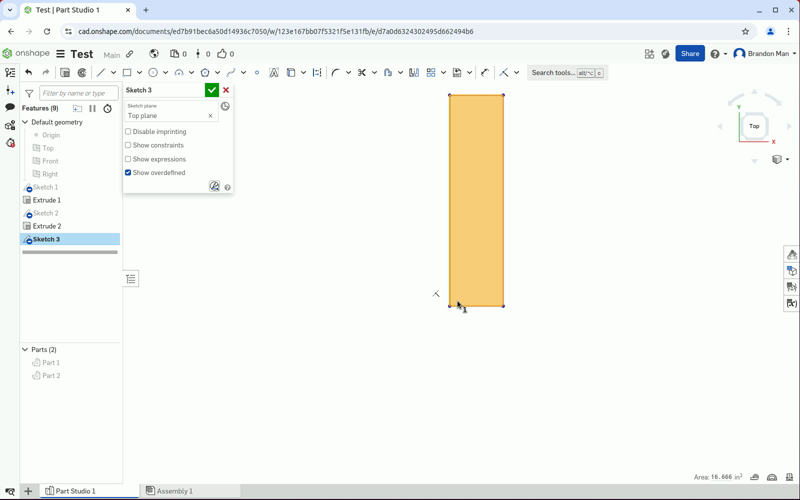
scroll(-6)
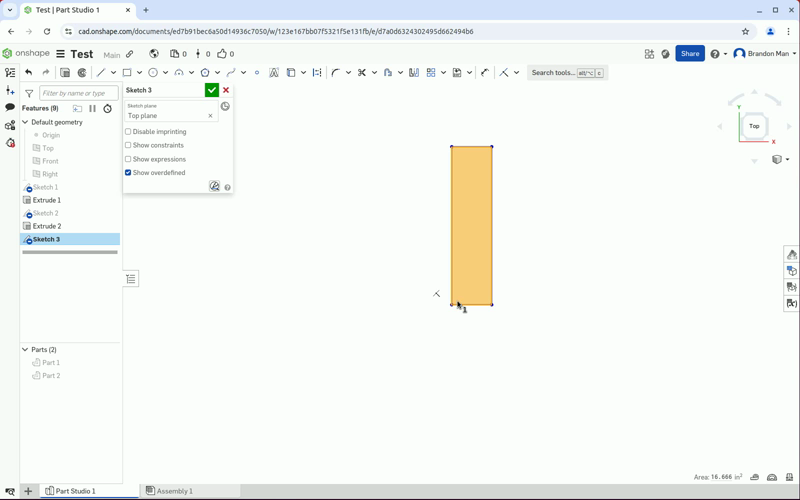
scroll(-6)
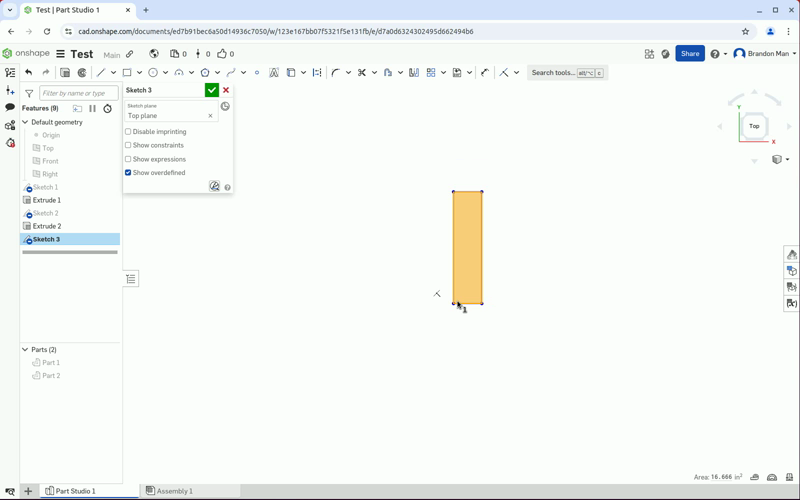
scroll(-6)
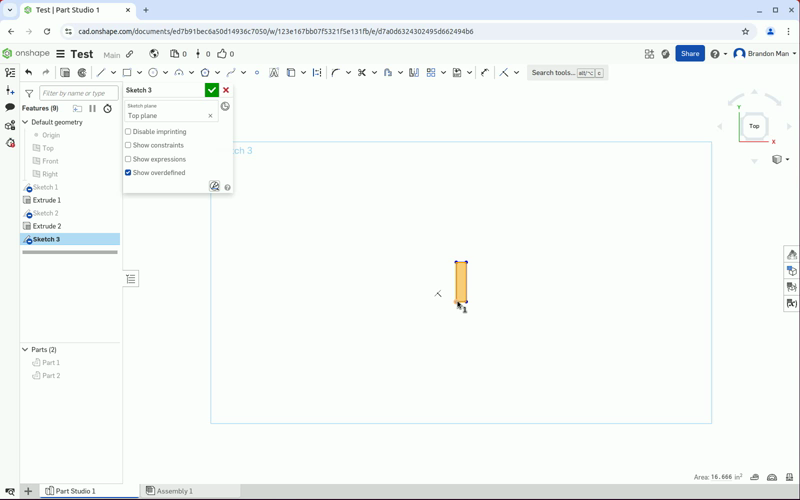
mouse_move(73, 352)
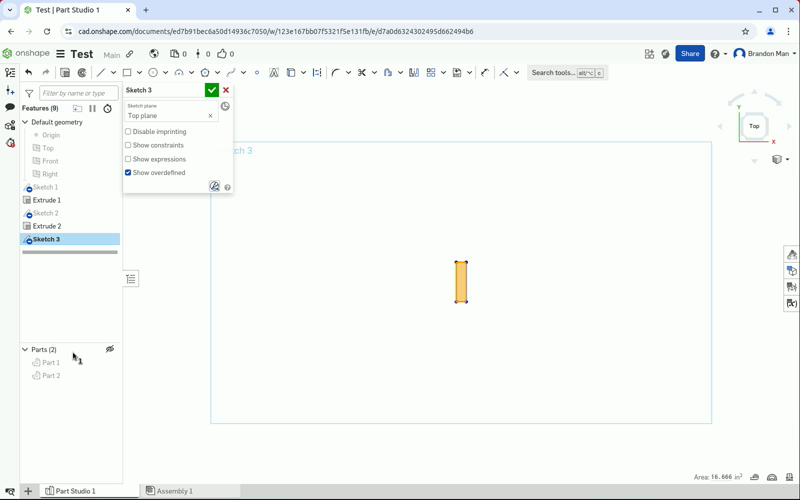
key(shift+y)
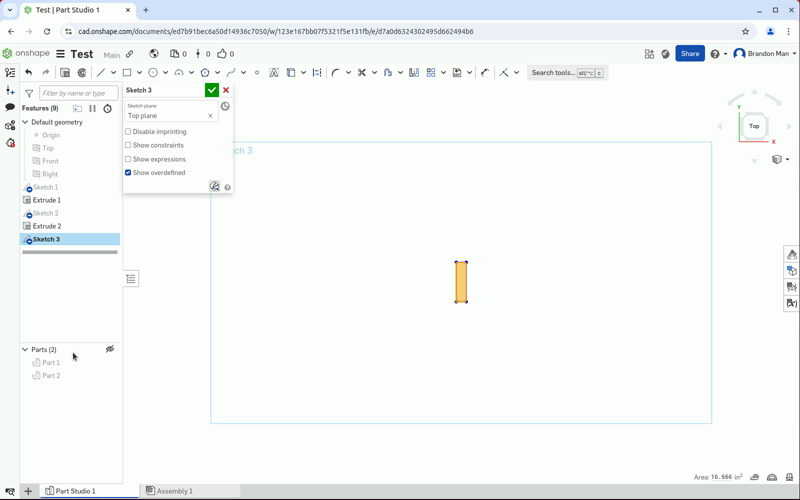
key(shift+e)
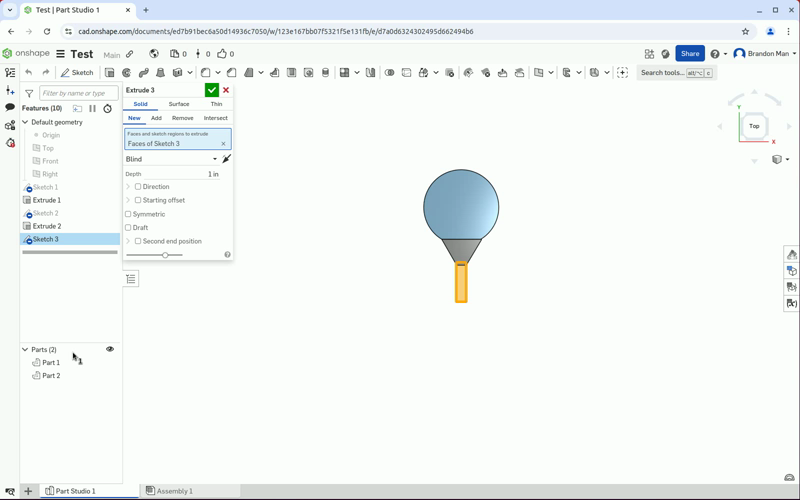
mouse_move(143, 106)
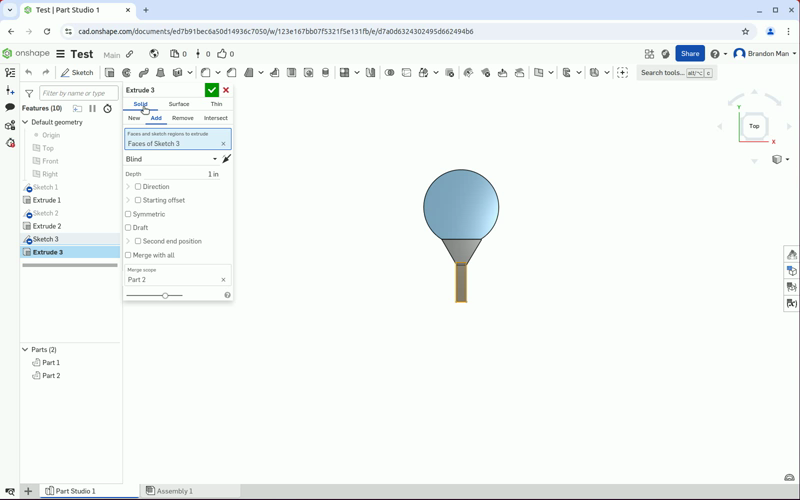
click(143, 106)
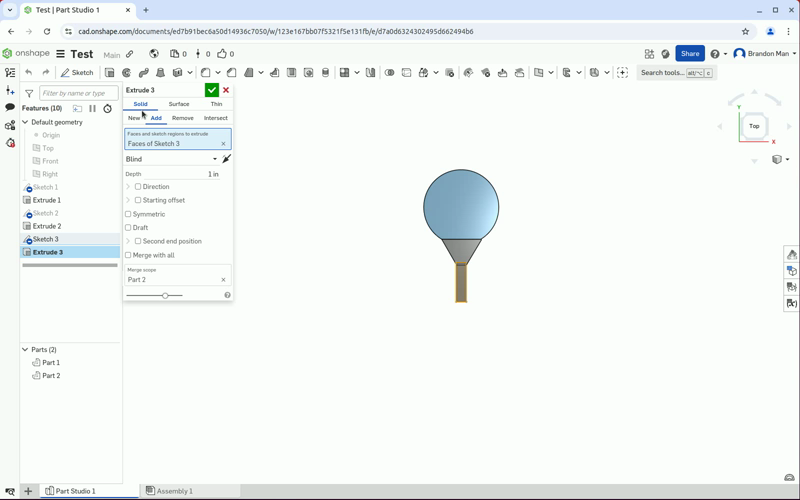
mouse_move(137, 120)
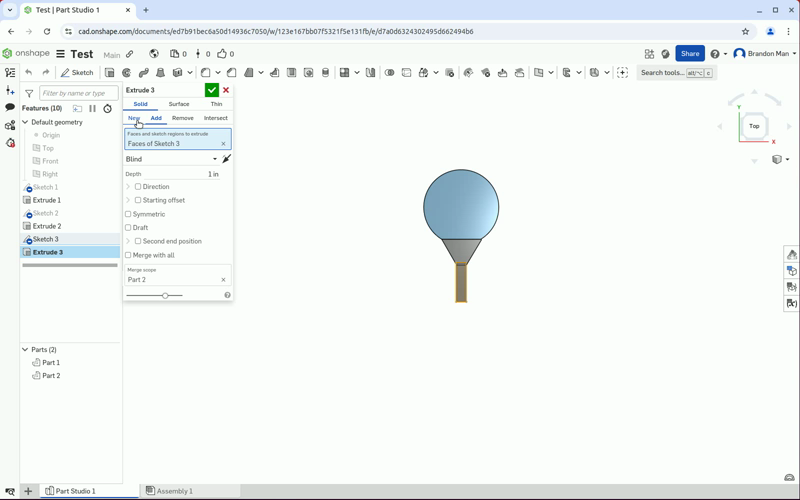
click(137, 120)
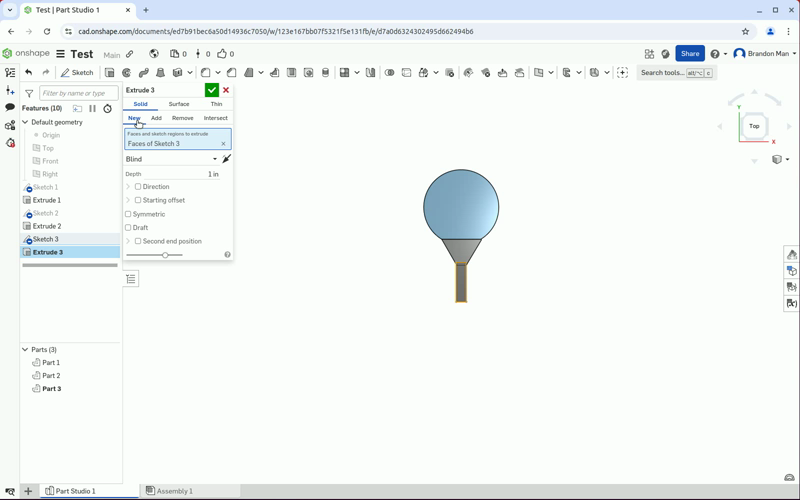
key(tab, 4)
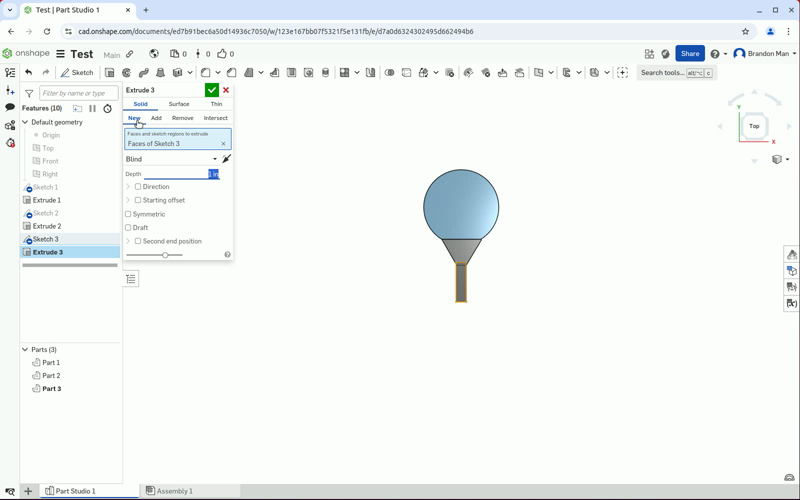
text(1.926)
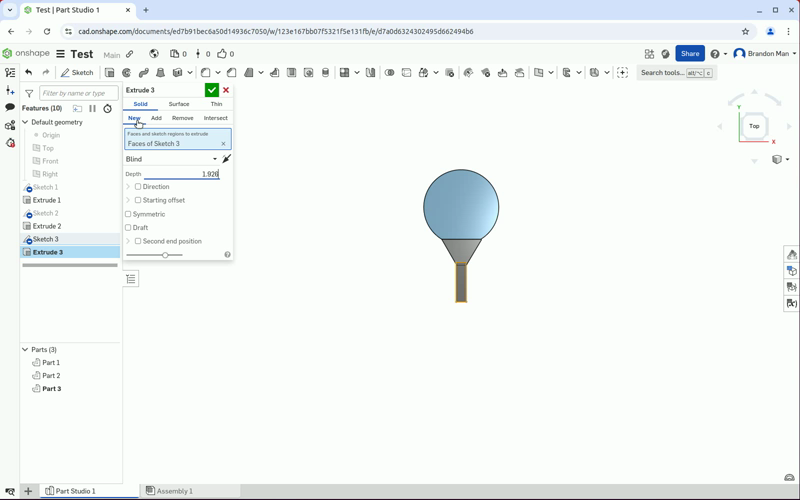
key(enter)
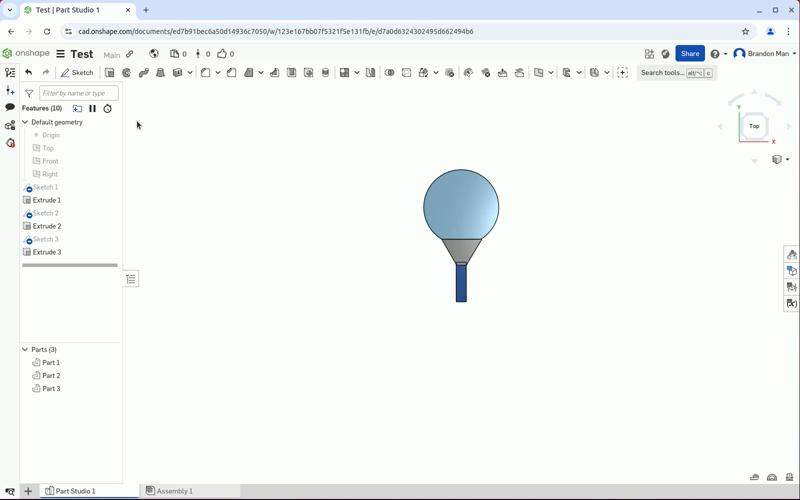
key(shift+h)
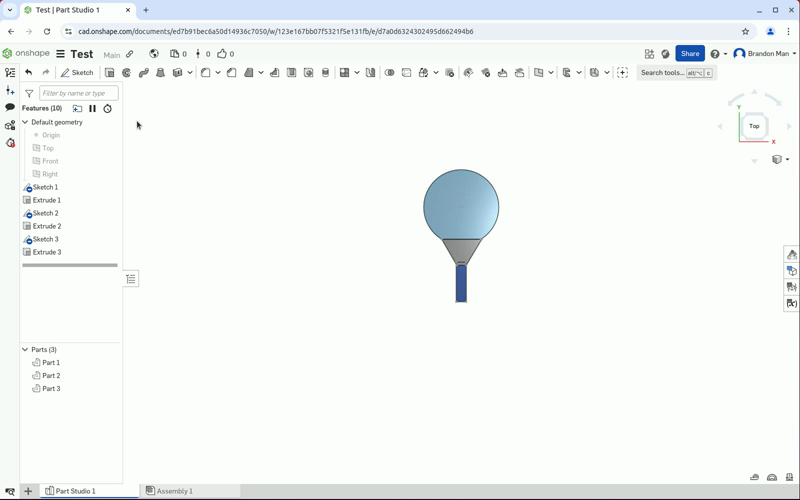
key(shift+h)
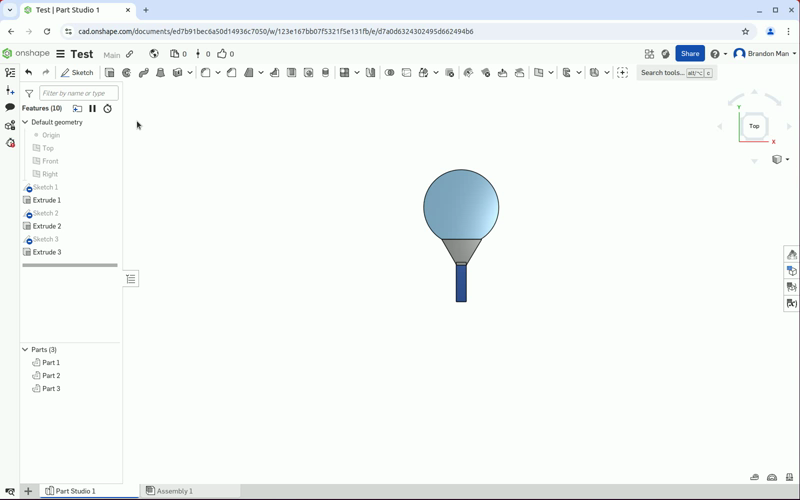
mouse_move(73, 189)
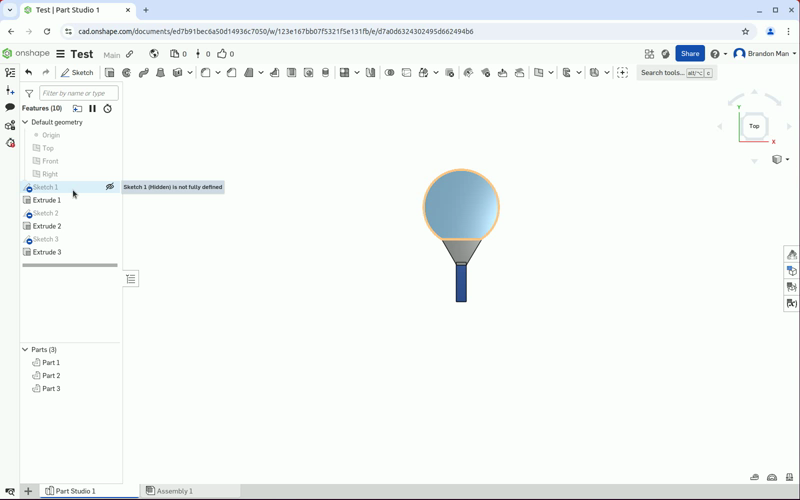
click(73, 189)
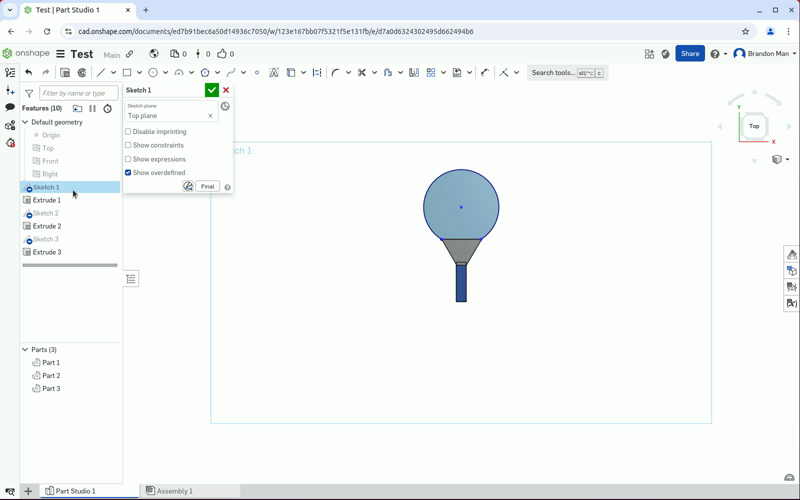
mouse_move(229, 92)
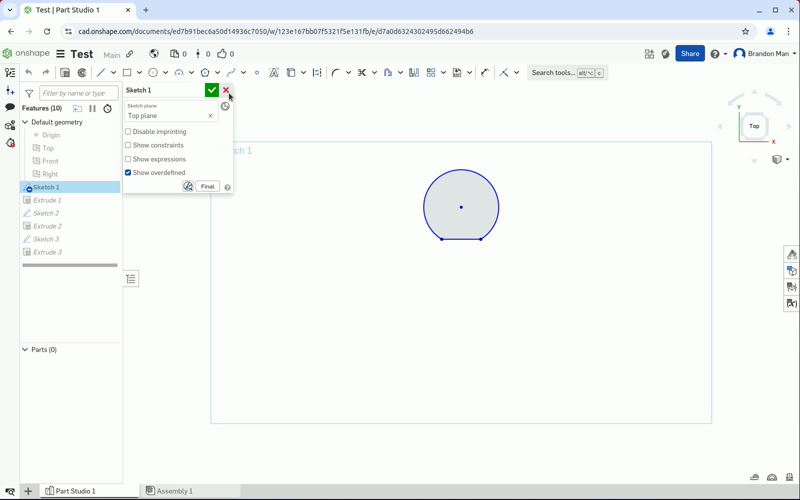
click(229, 92)
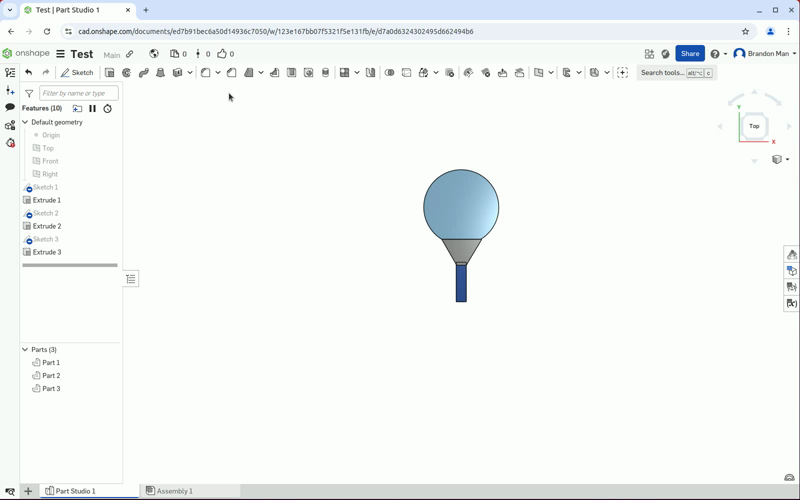
mouse_move(541, 75)
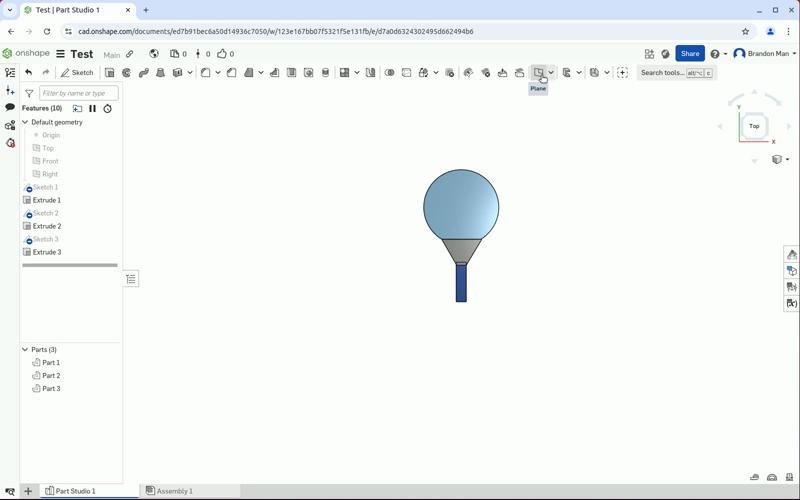
click(541, 75)
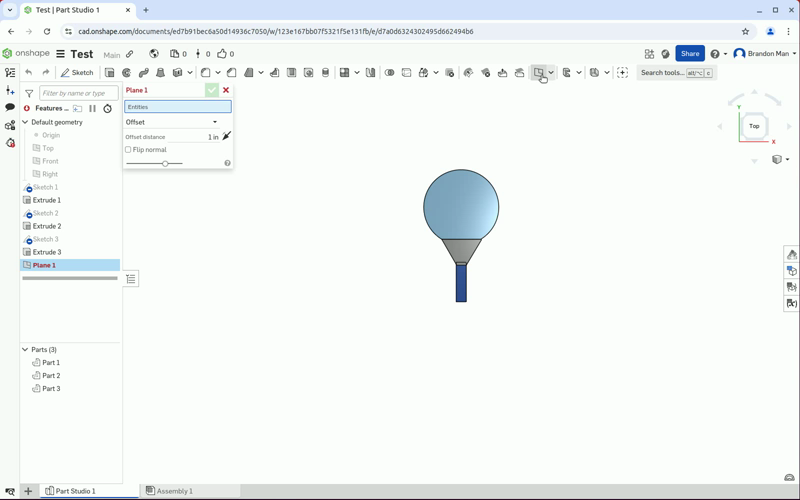
mouse_move(73, 150)
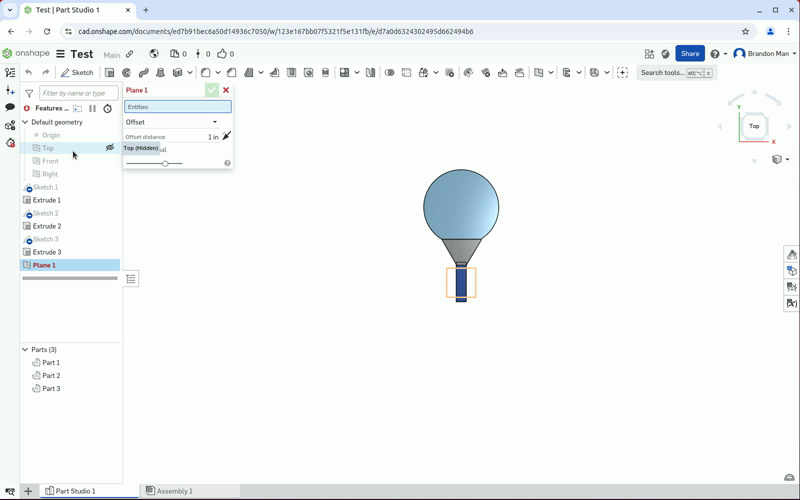
click(73, 150)
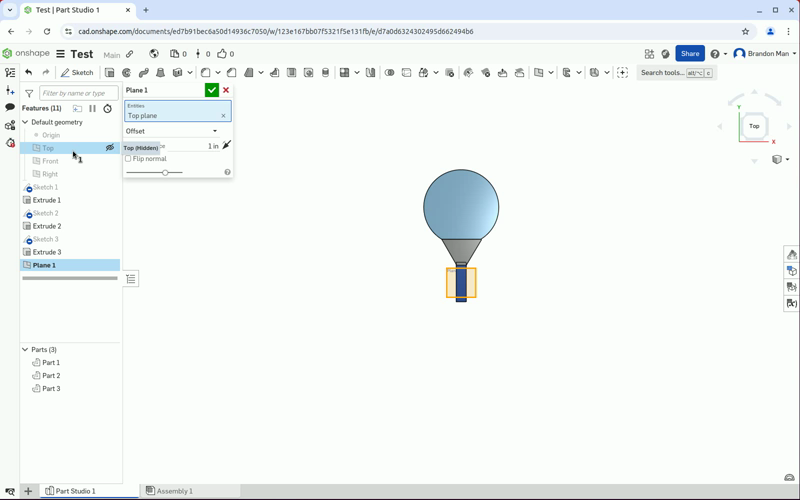
key(tab, 2)
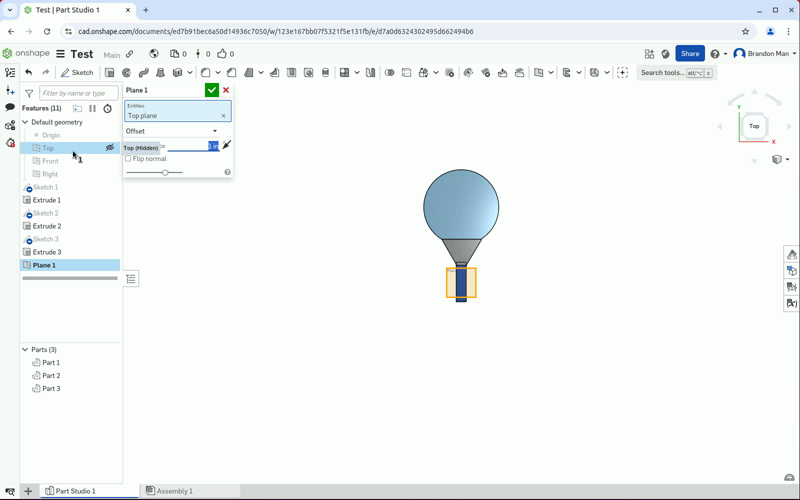
text(1.91)
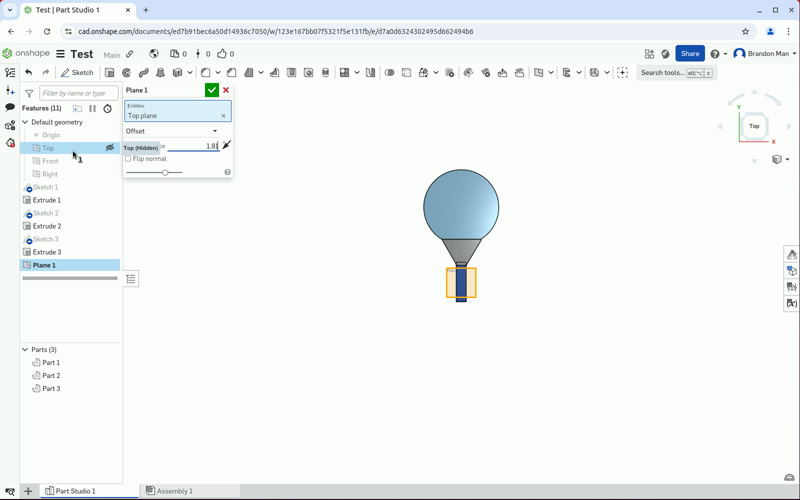
key(enter, 2)
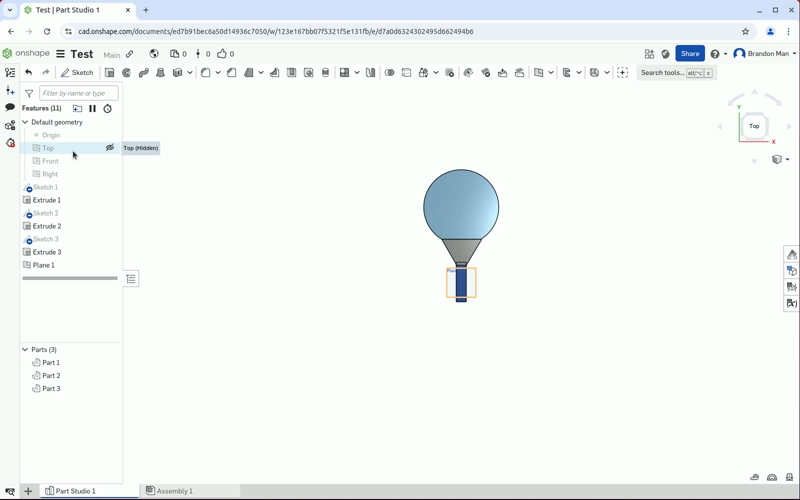
key(shift+s)
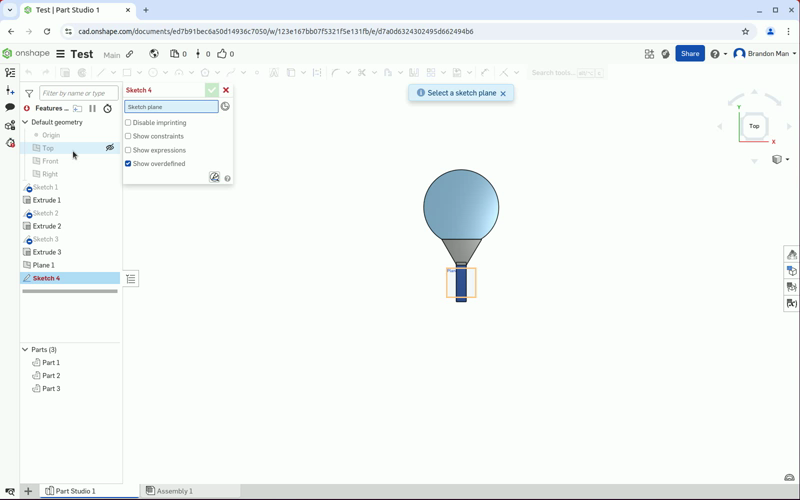
mouse_move(73, 267)
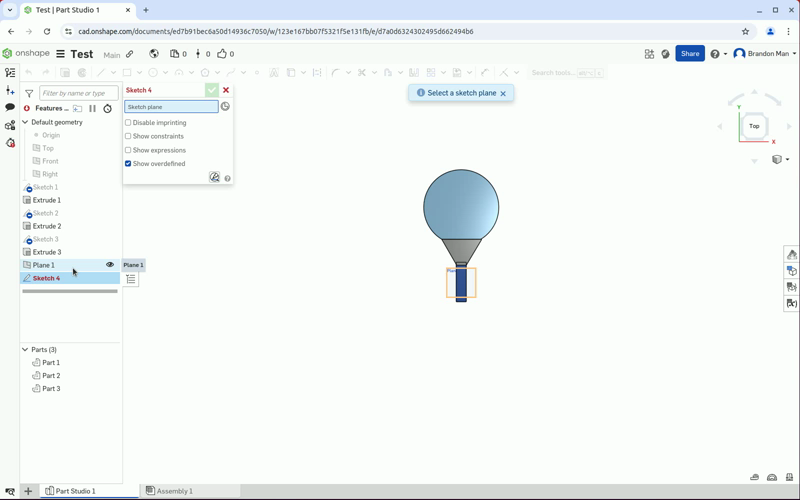
click(73, 267)
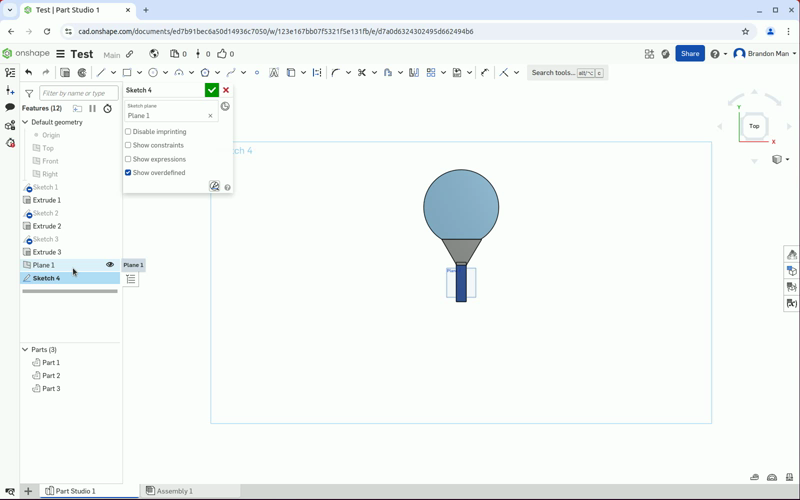
mouse_move(73, 352)
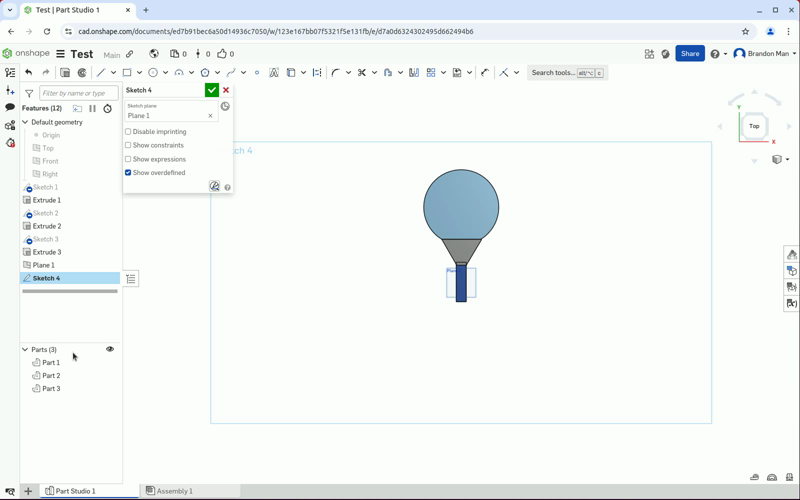
key(y)
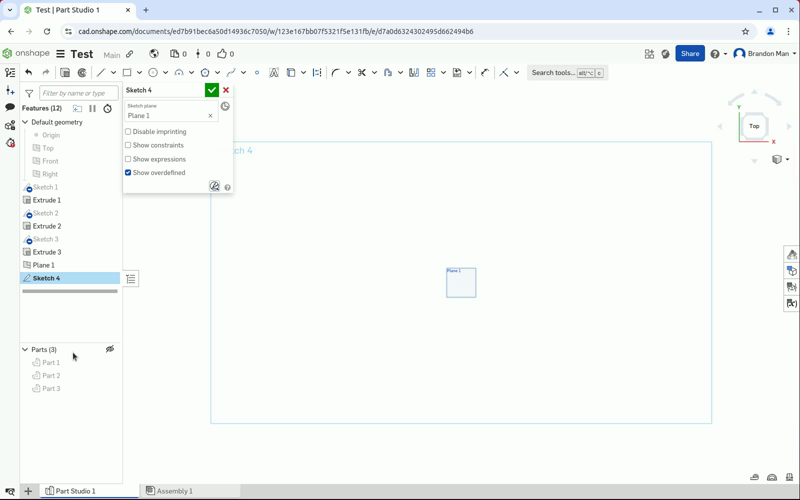
key(c)
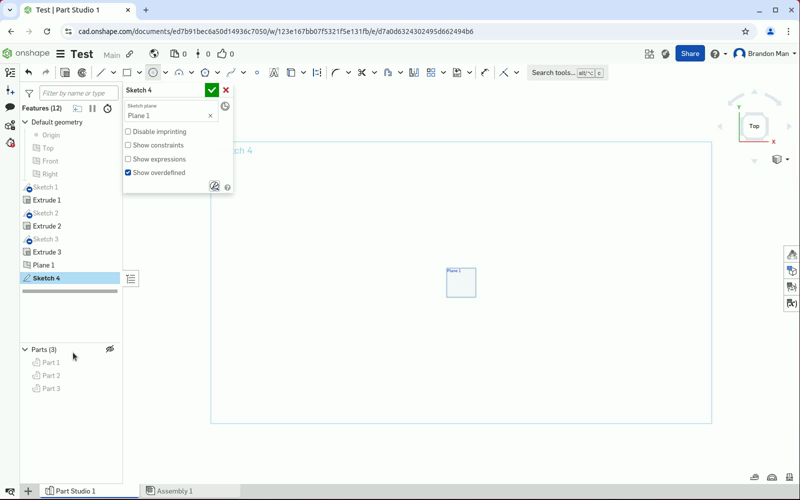
key_down(shift)
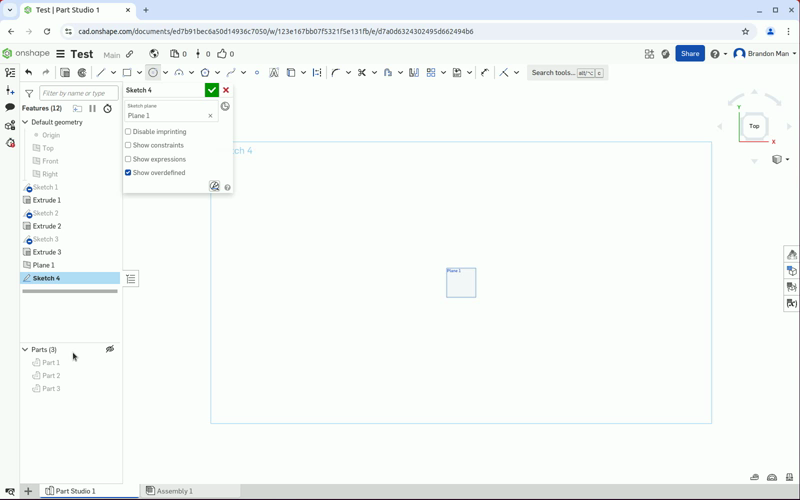
mouse_move(461, 206)
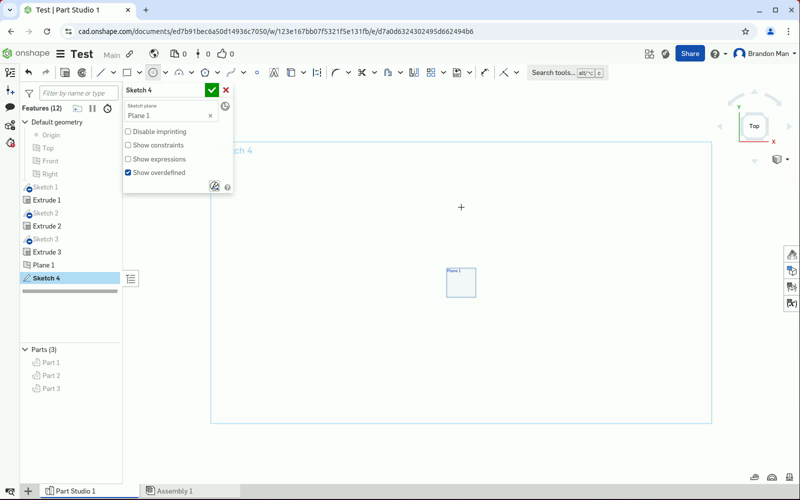
click(461, 206)
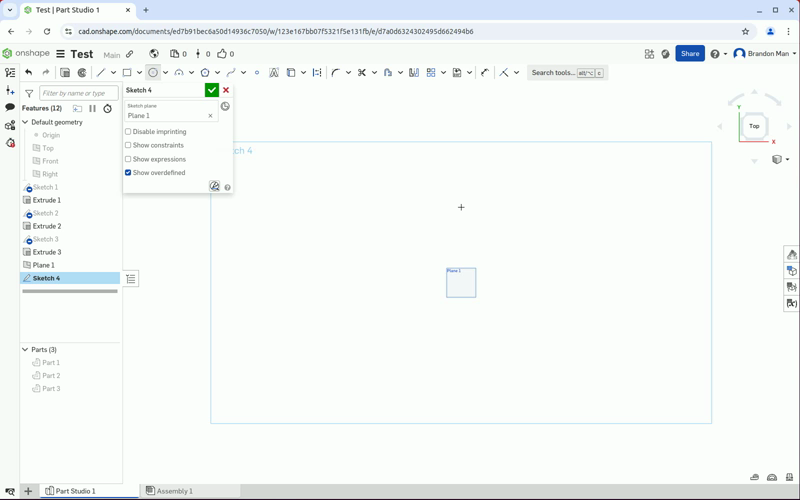
key_up(shift)
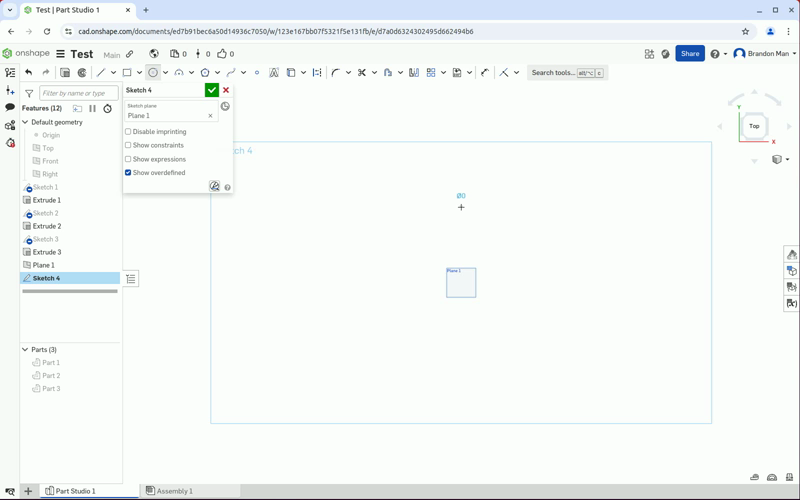
mouse_move(492, 206)
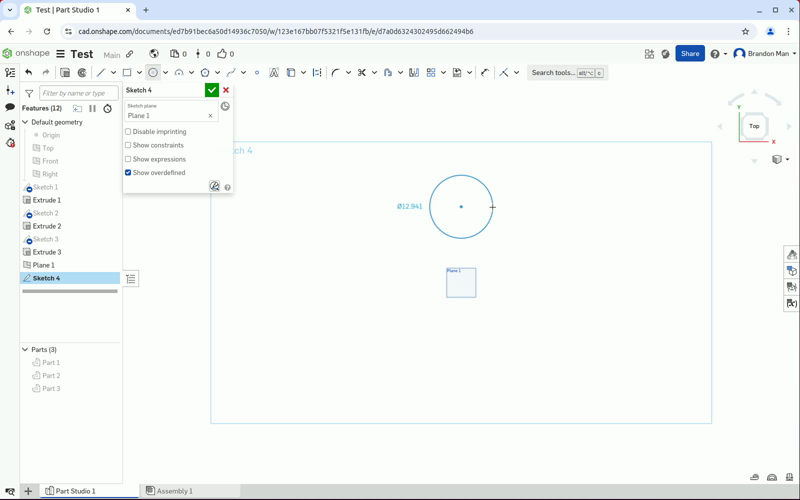
click(492, 206)
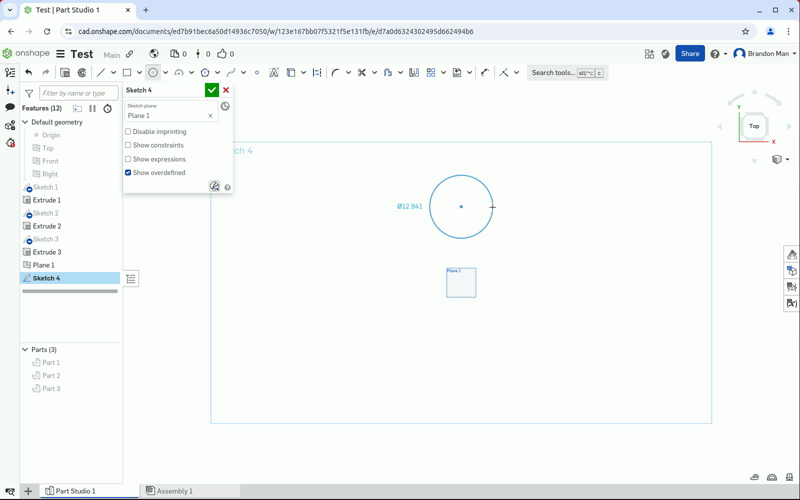
key(esc)
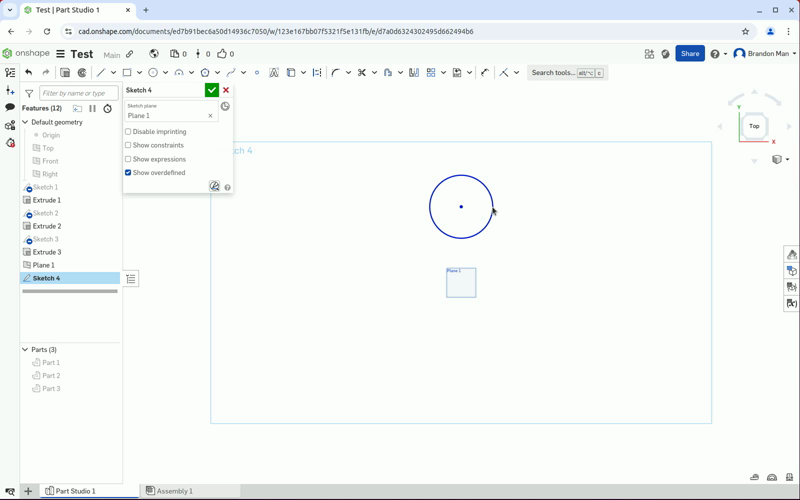
mouse_move(469, 228)
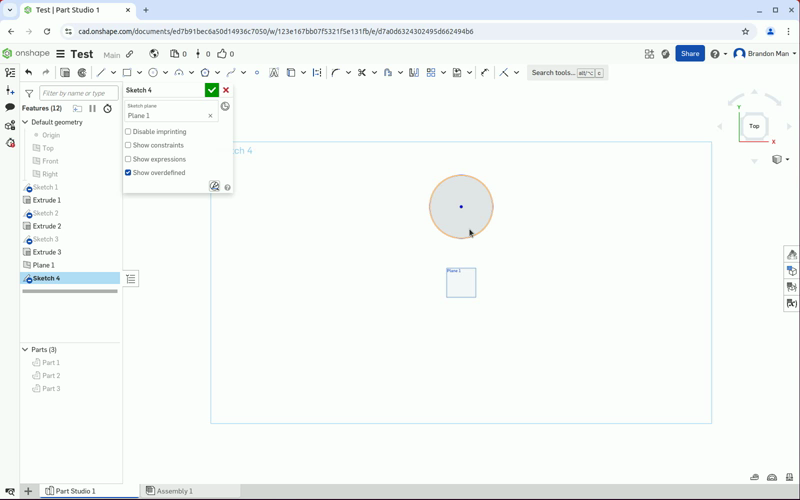
click(469, 228)
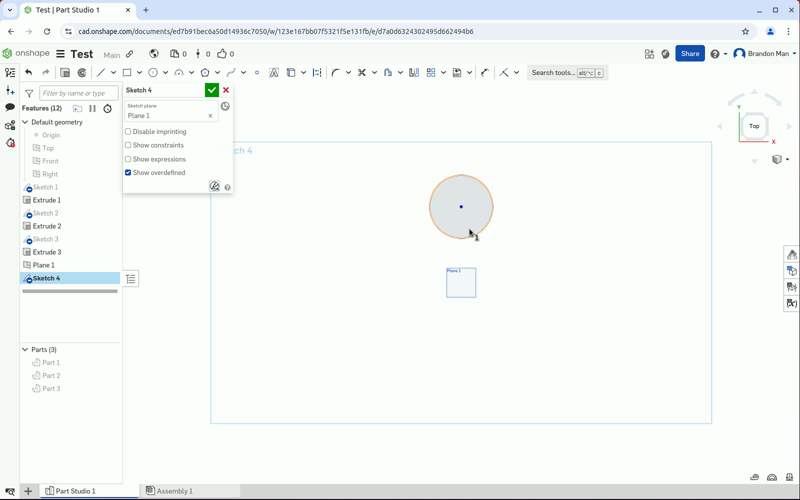
mouse_move(73, 352)
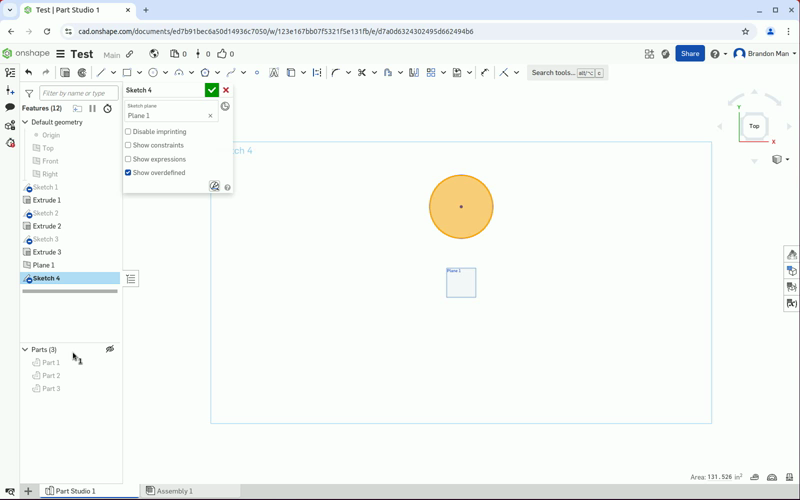
key(shift+y)
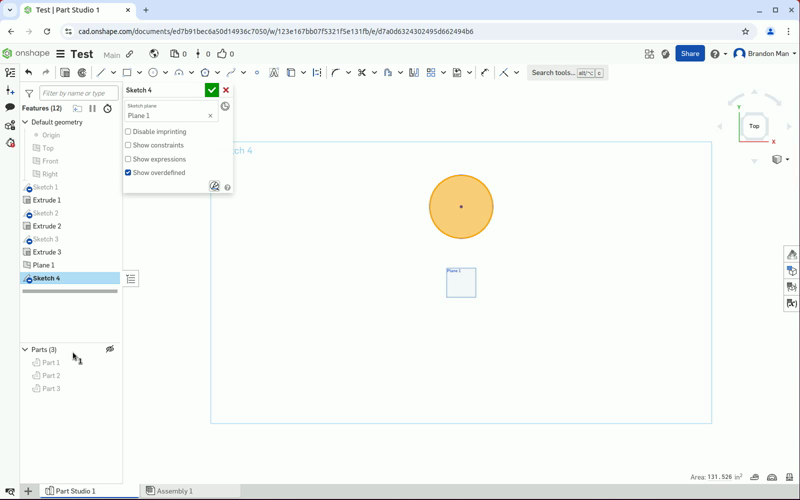
key(shift+e)
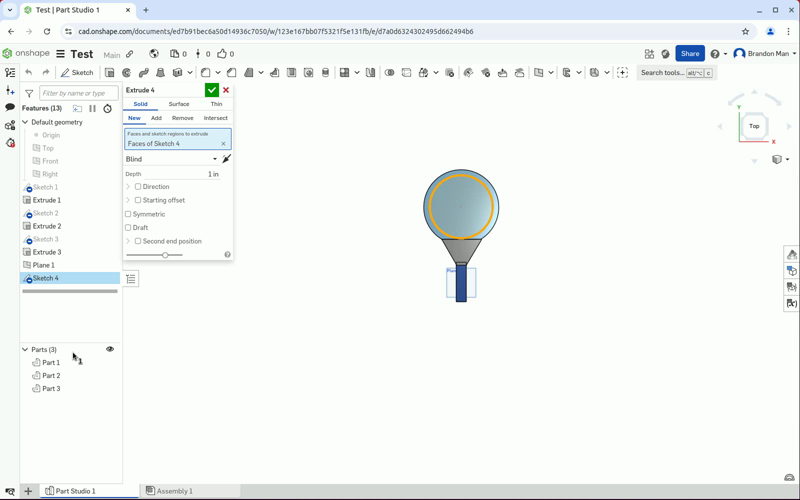
mouse_move(143, 106)
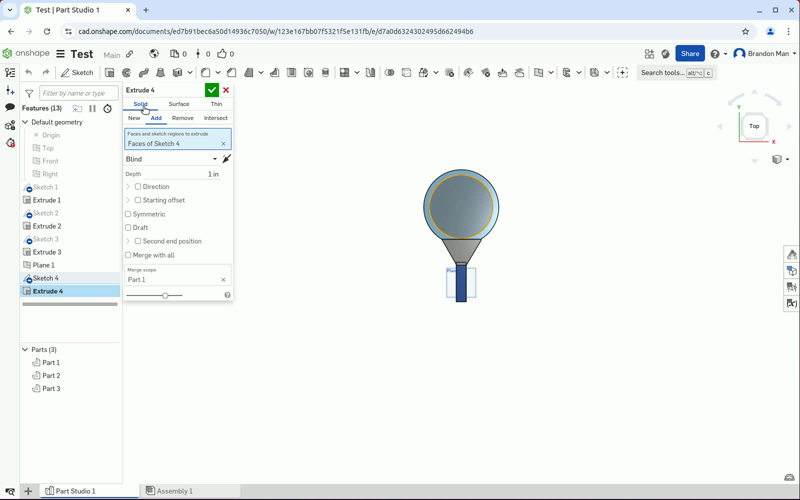
click(143, 106)
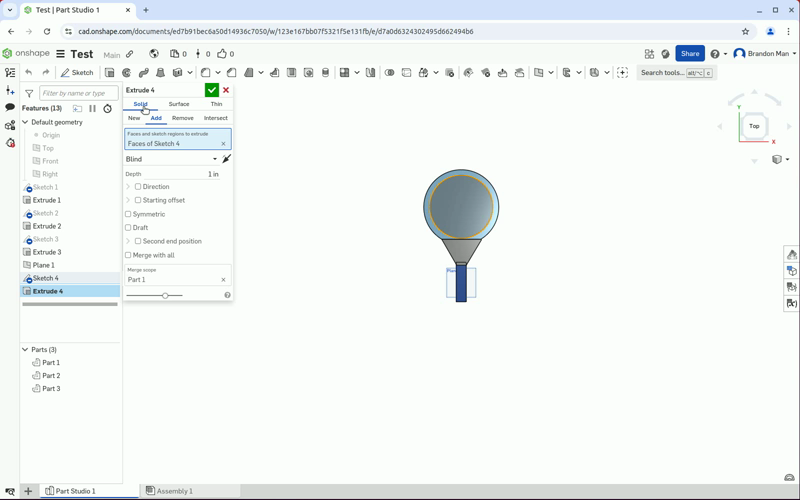
mouse_move(186, 120)
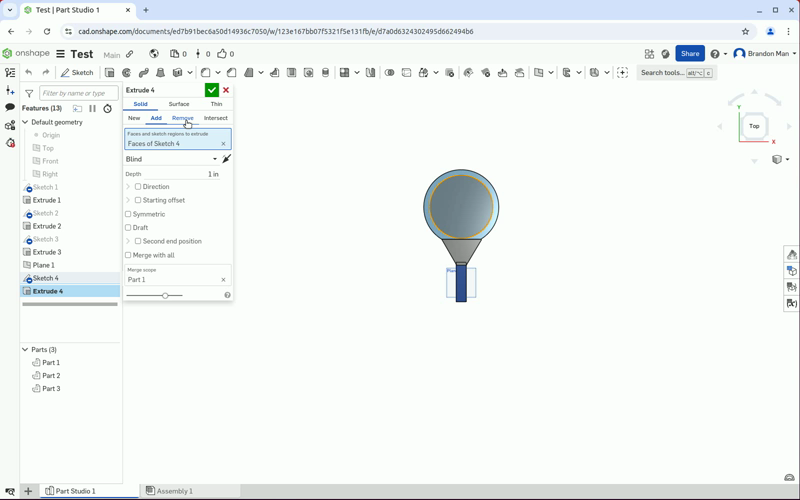
click(186, 120)
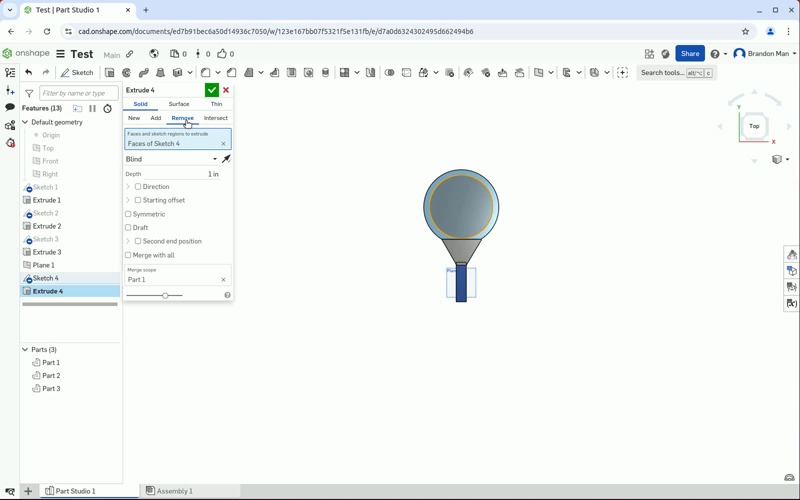
key(tab, 4)
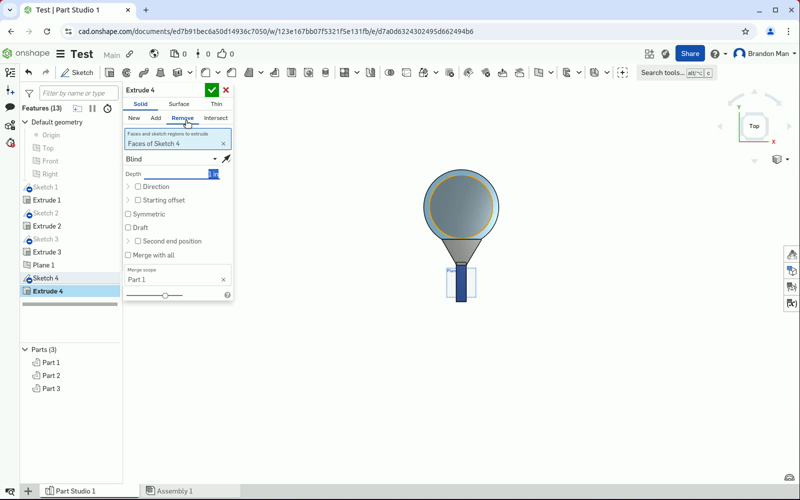
text(1.685)
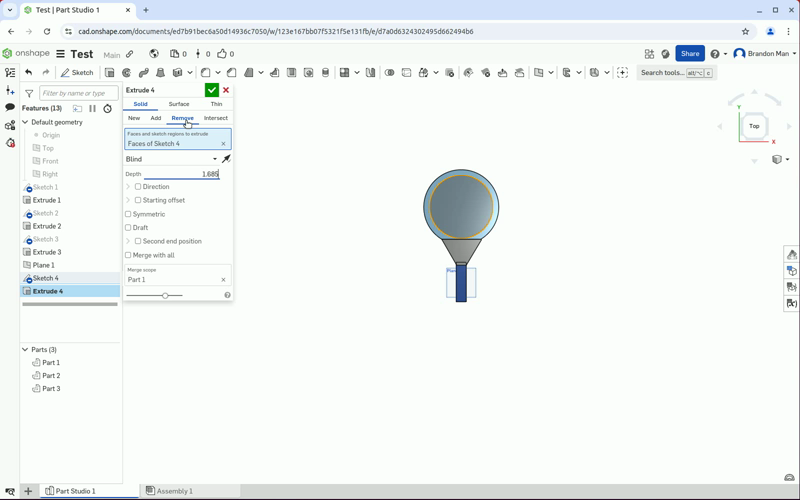
key(tab, 6)
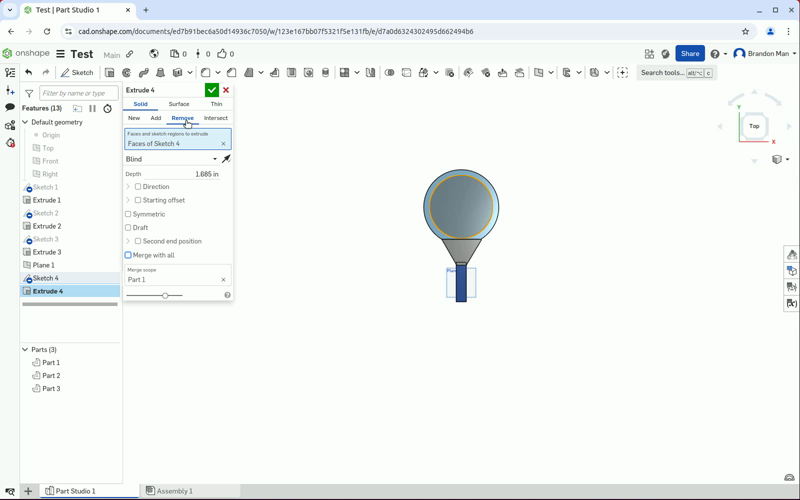
key(space)
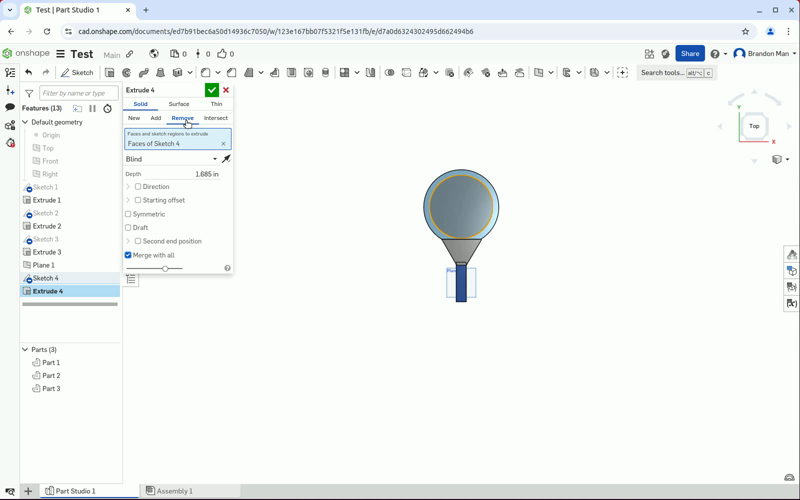
key(enter)
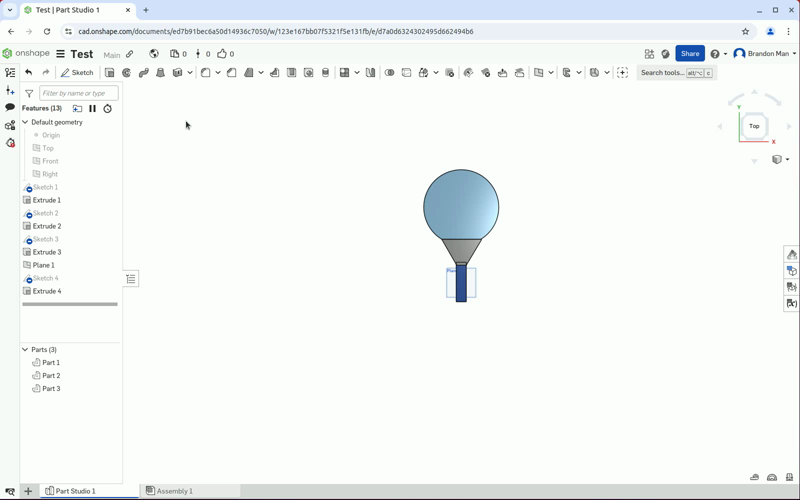
key(shift+h)
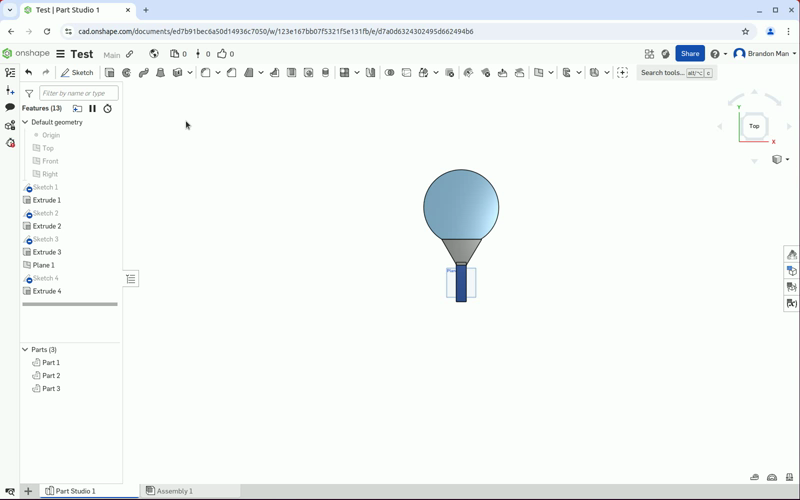
key(shift+h)
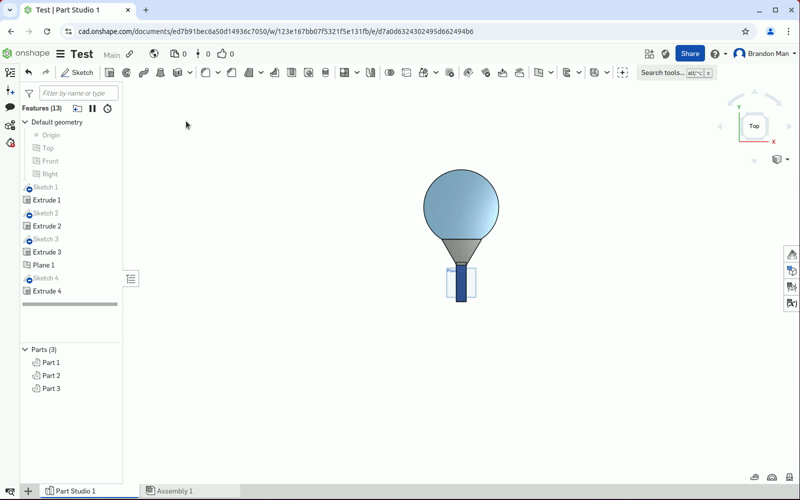
mouse_move(73, 189)
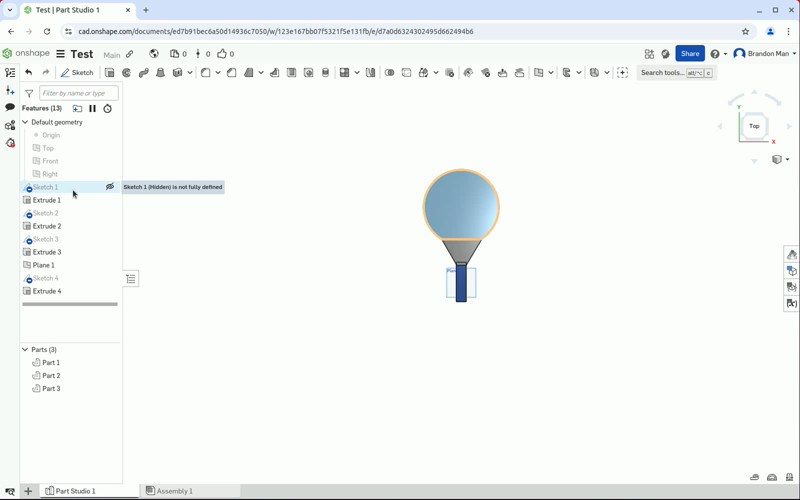
click(73, 189)
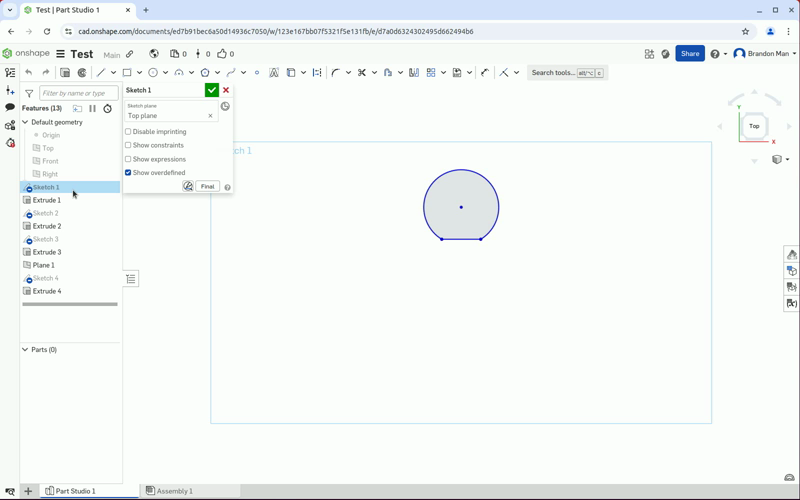
mouse_move(229, 92)
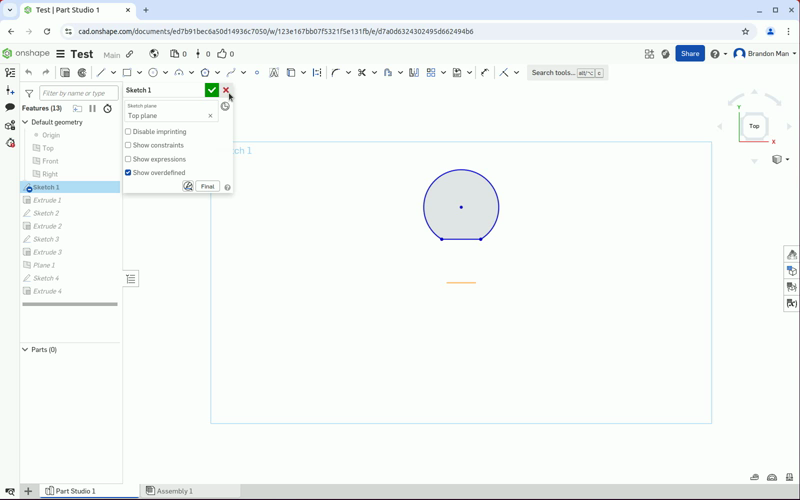
click(229, 92)
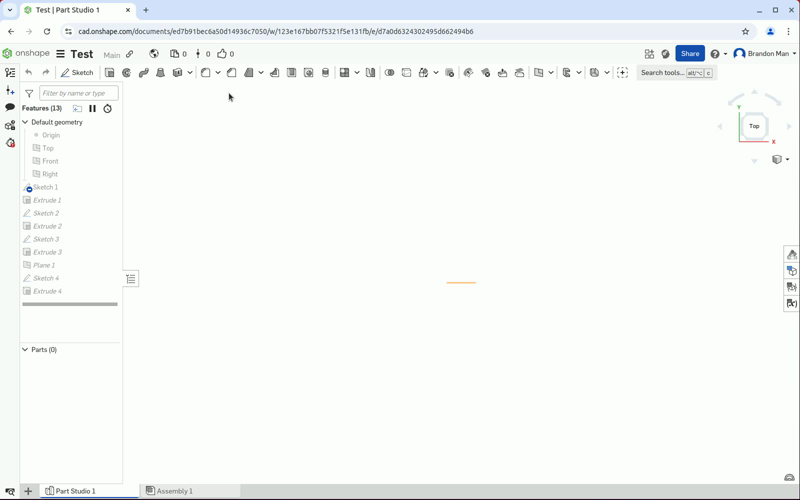
key(shift+s)
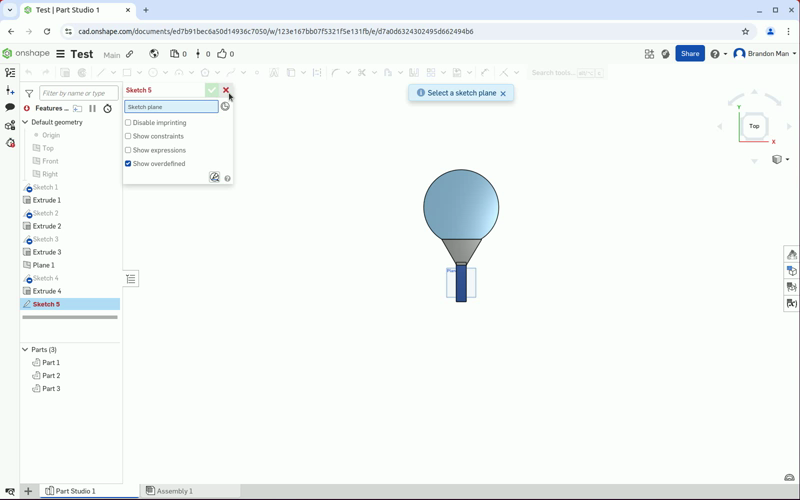
mouse_move(73, 267)
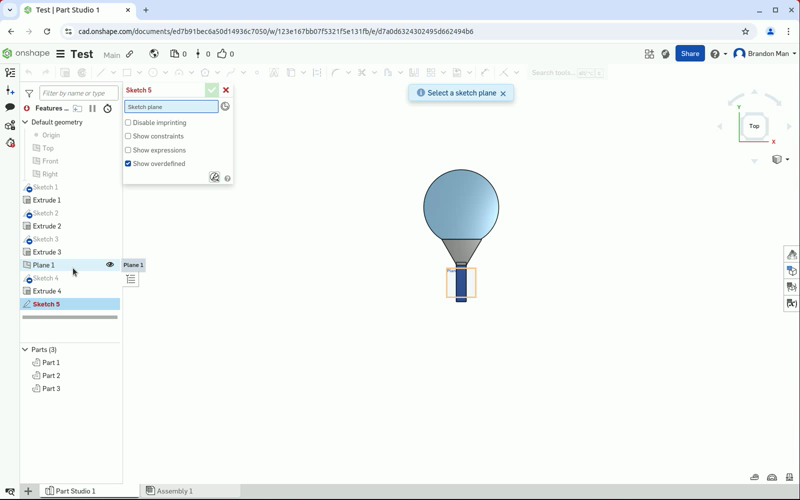
click(73, 267)
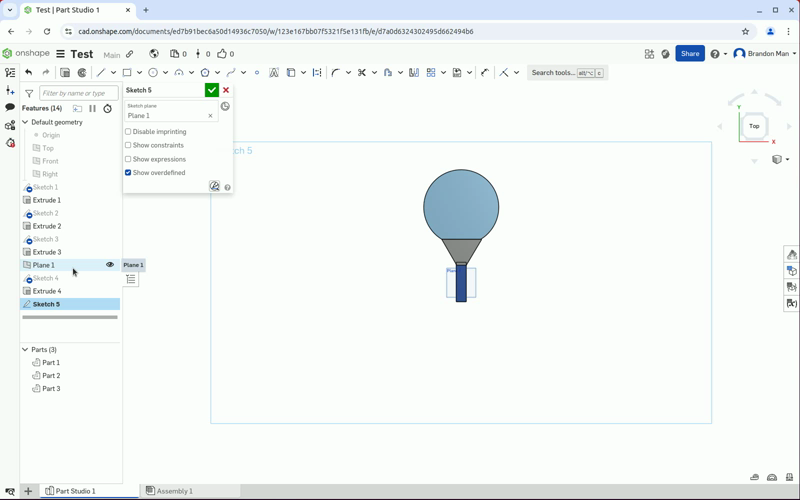
mouse_move(73, 352)
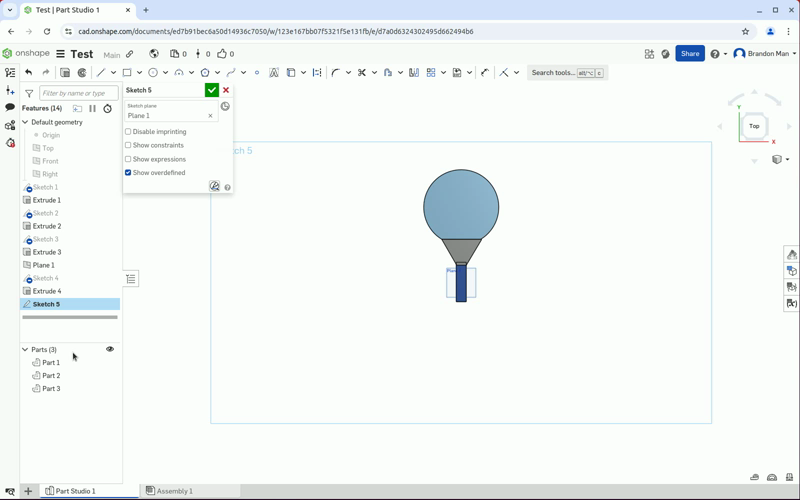
key(y)
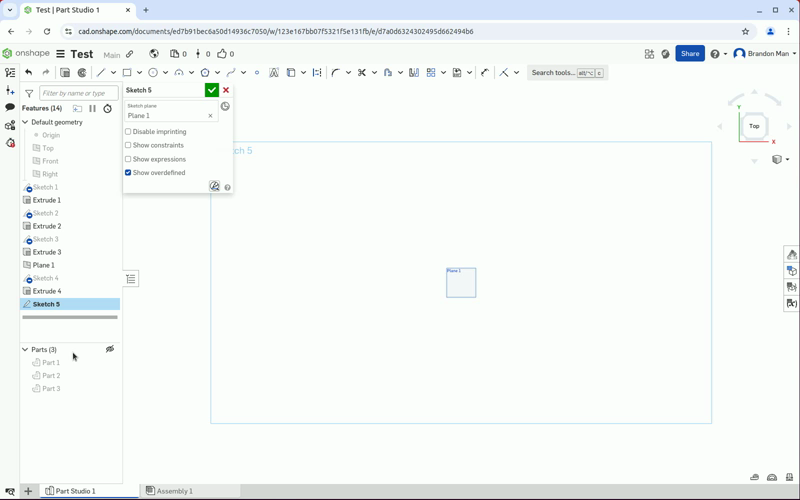
key(l)
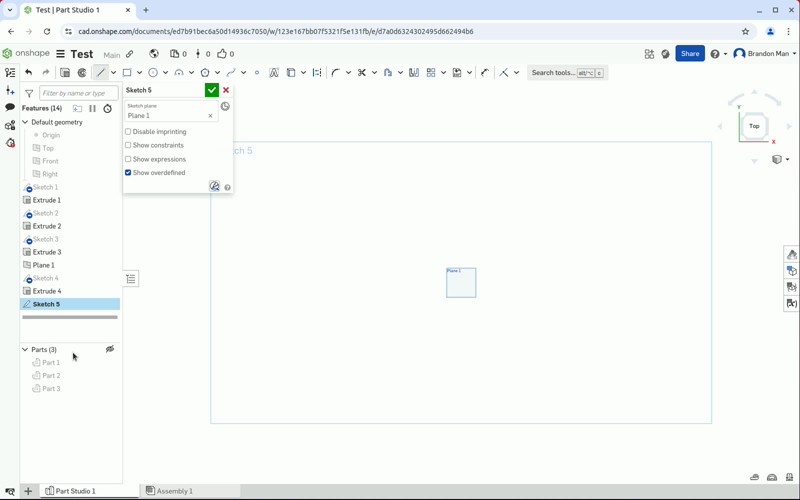
key_down(shift)
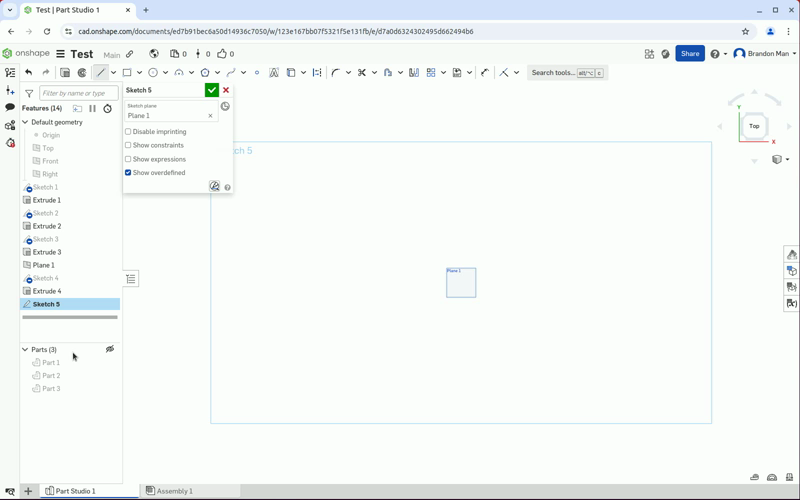
mouse_move(446, 240)
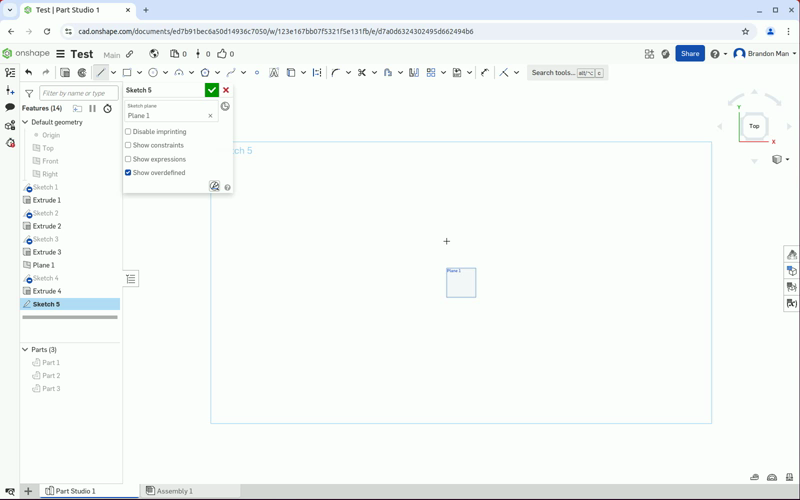
click(446, 240)
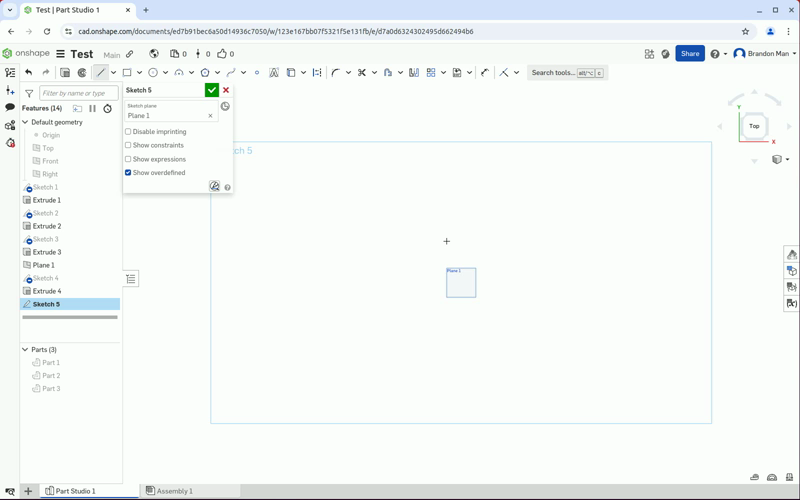
key_up(shift)
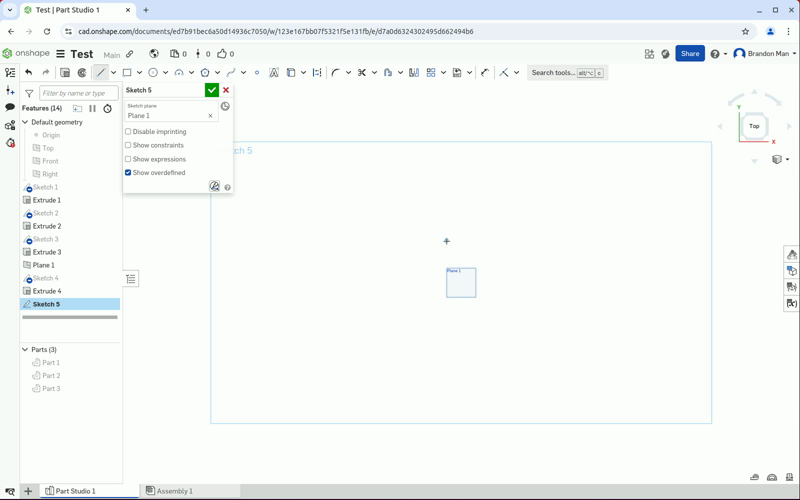
key_down(shift)
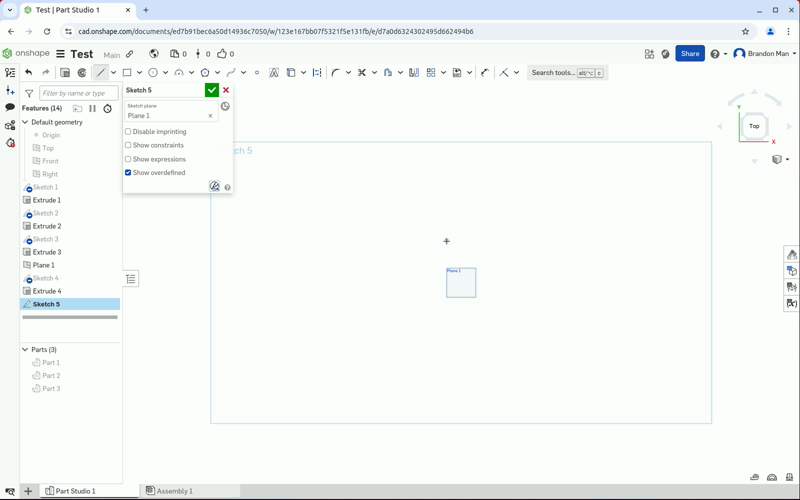
mouse_move(476, 240)
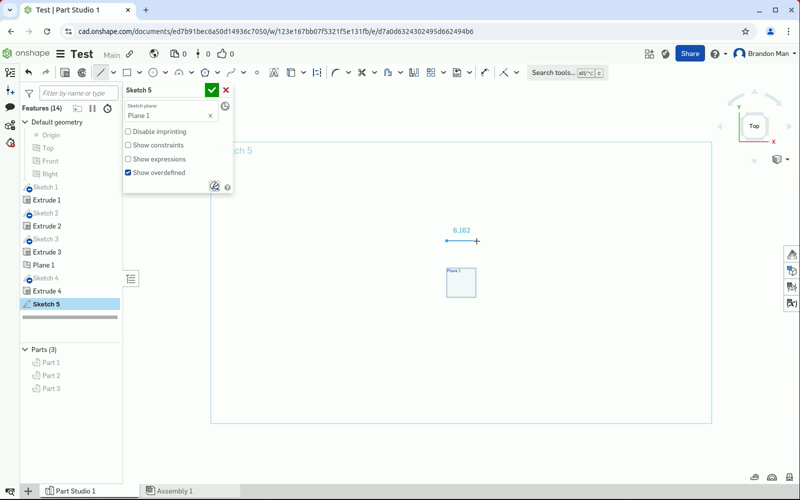
mouse_move(458, 261)
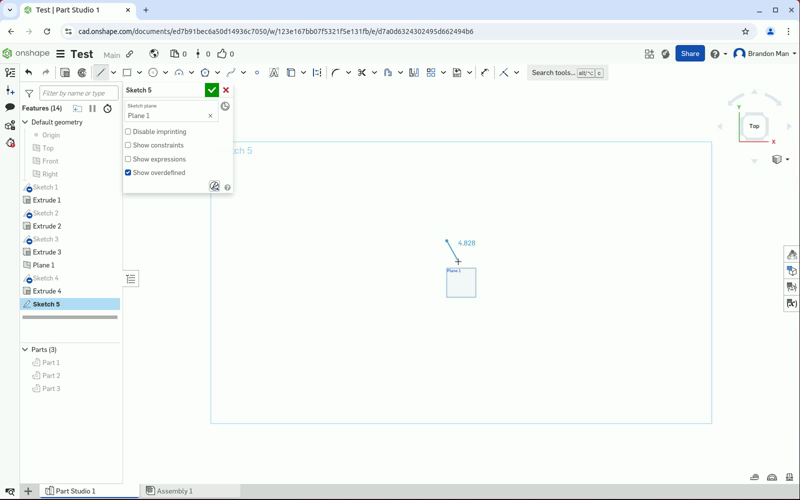
click(458, 261)
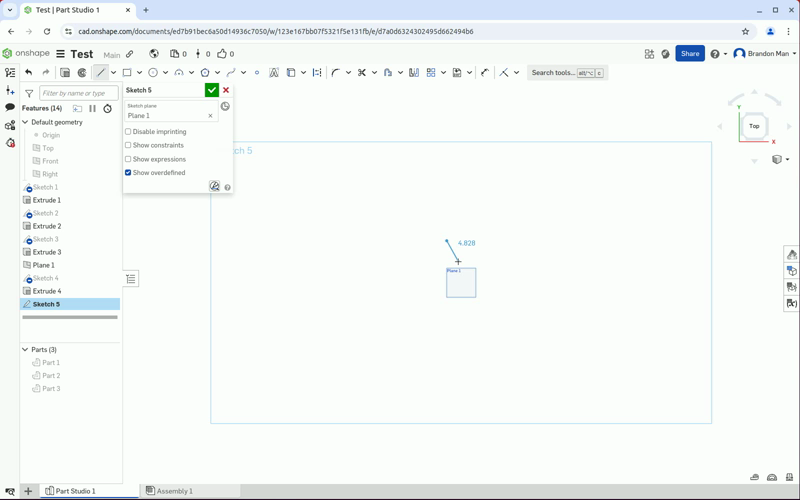
key_up(shift)
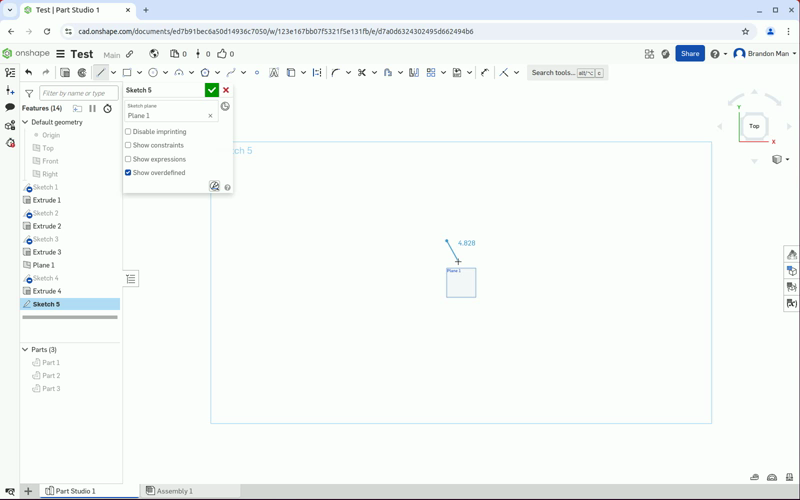
key_down(shift)
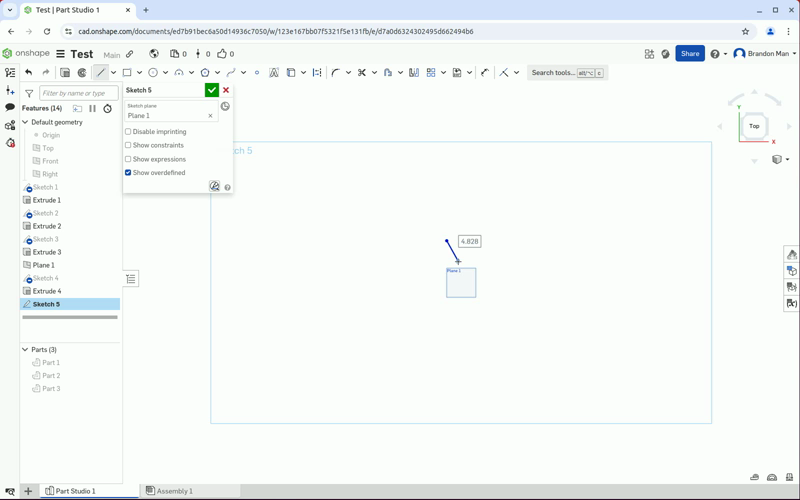
mouse_move(488, 261)
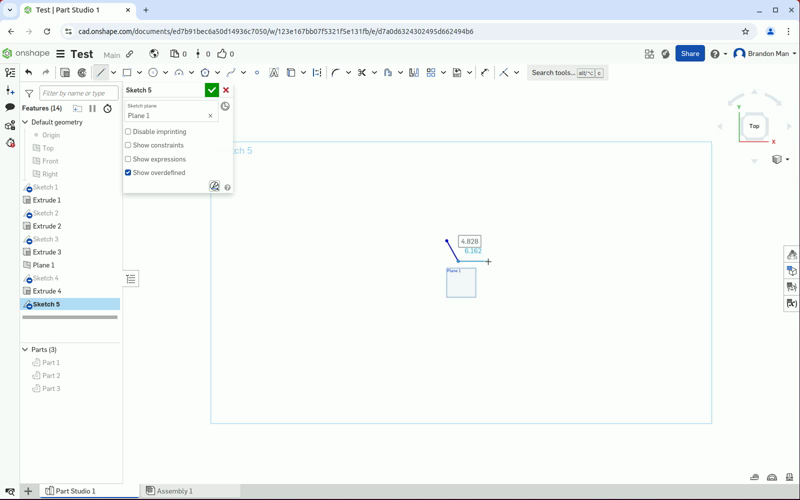
mouse_move(464, 261)
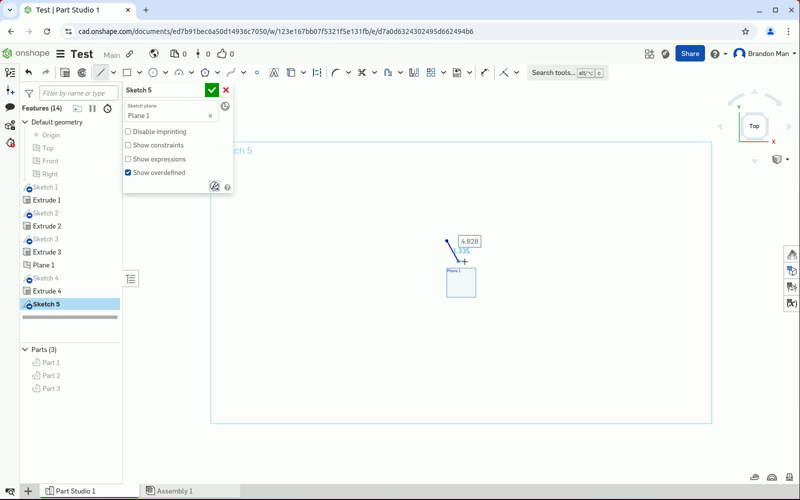
scroll(6)
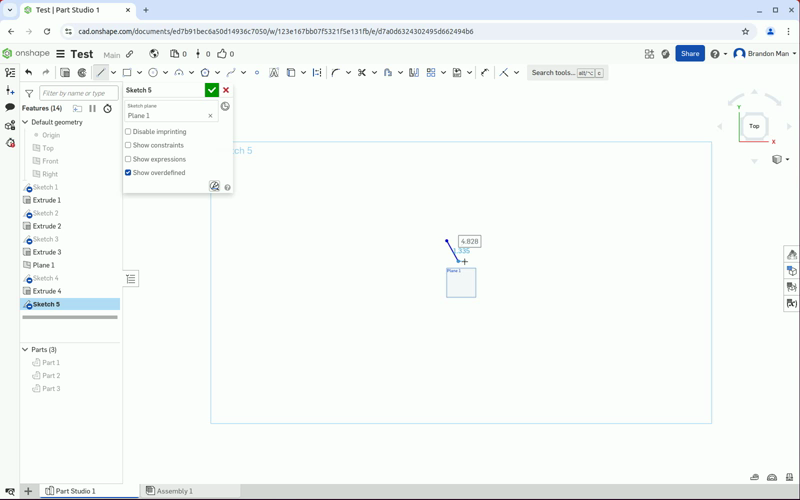
scroll(6)
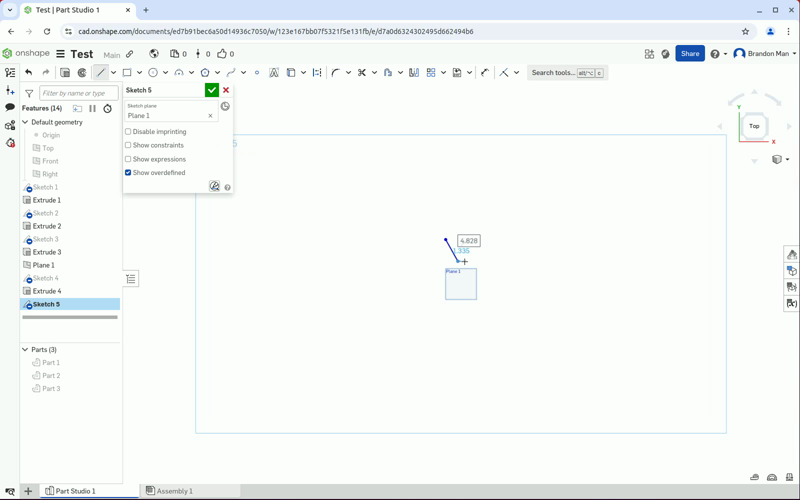
scroll(6)
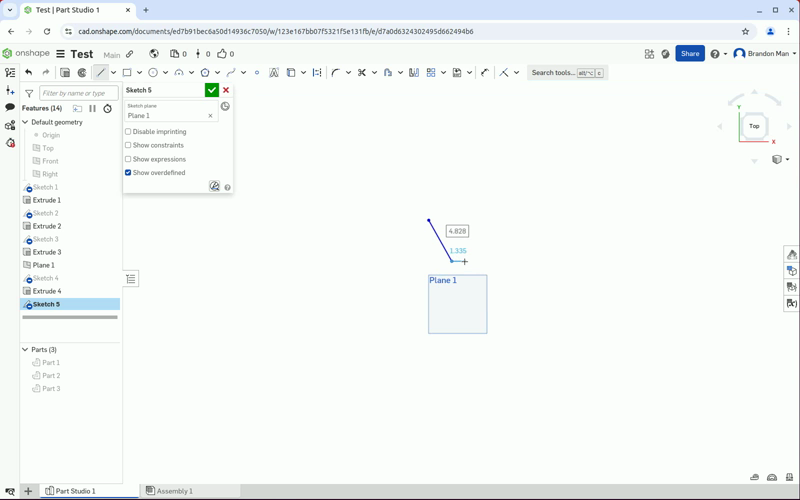
scroll(6)
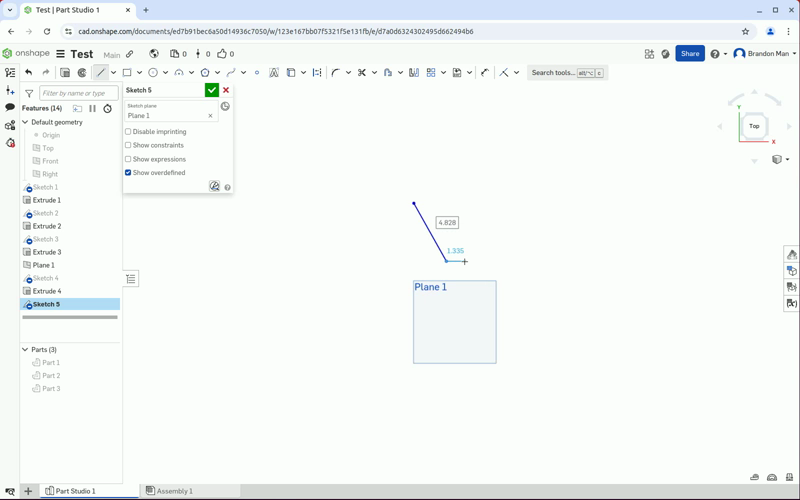
scroll(6)
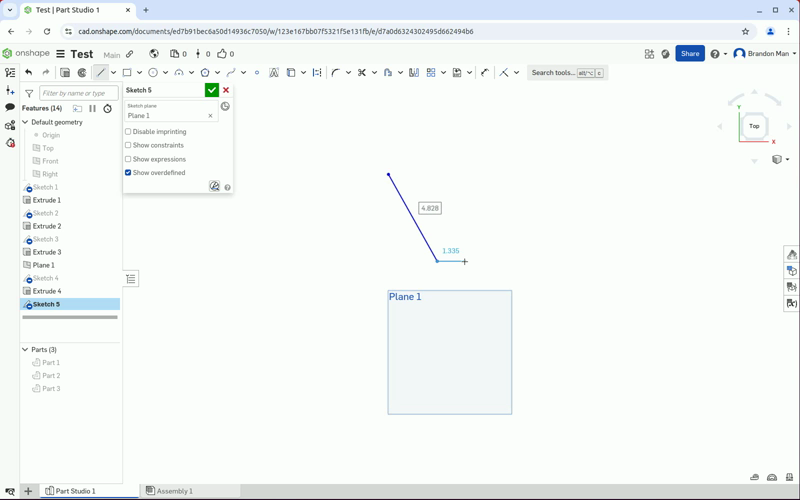
scroll(6)
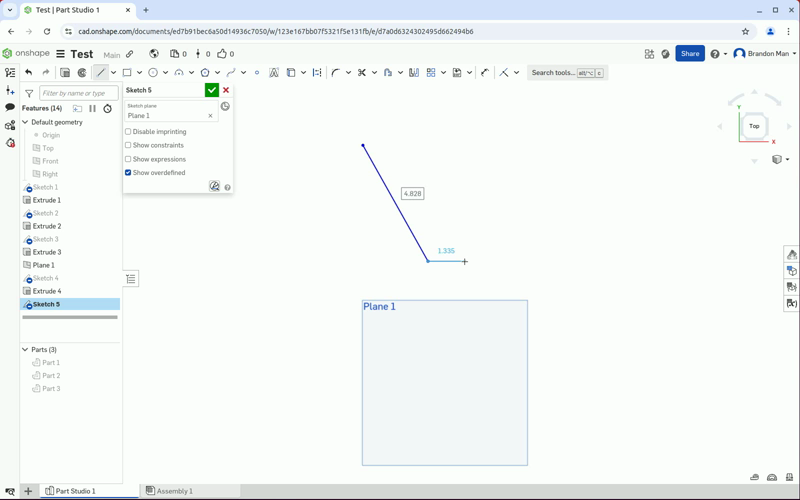
scroll(6)
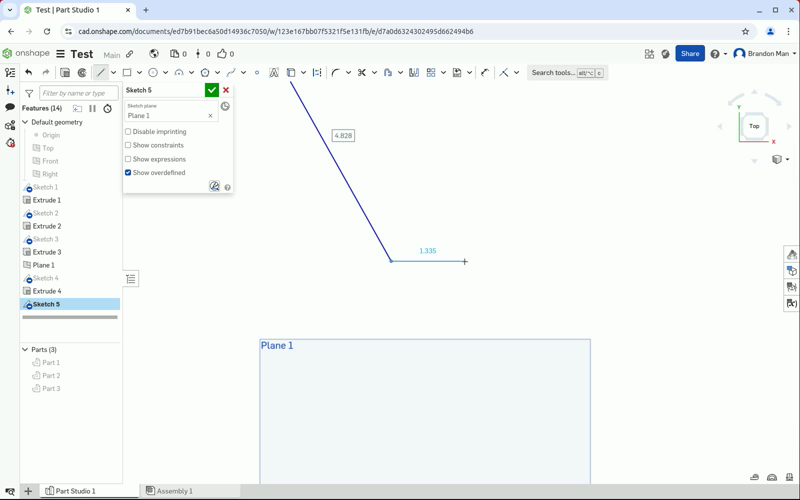
click(464, 261)
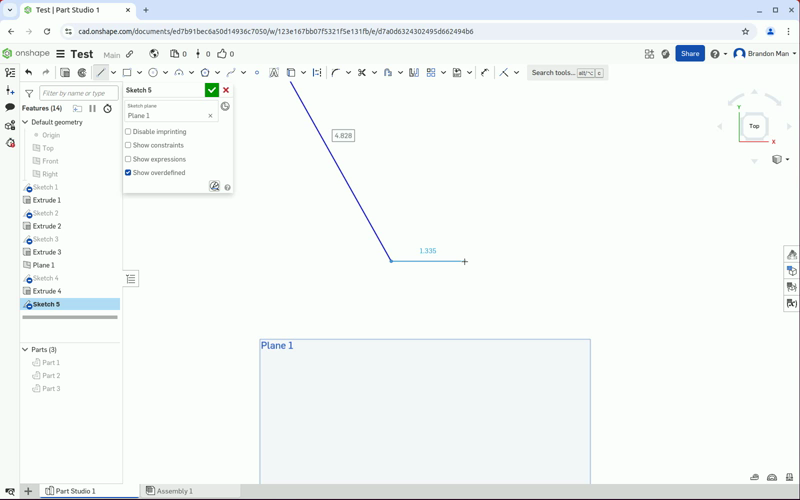
scroll(-6)
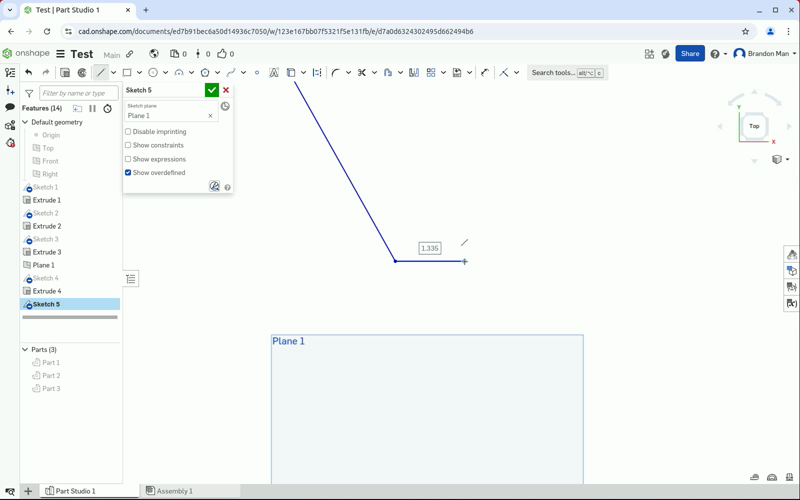
scroll(-6)
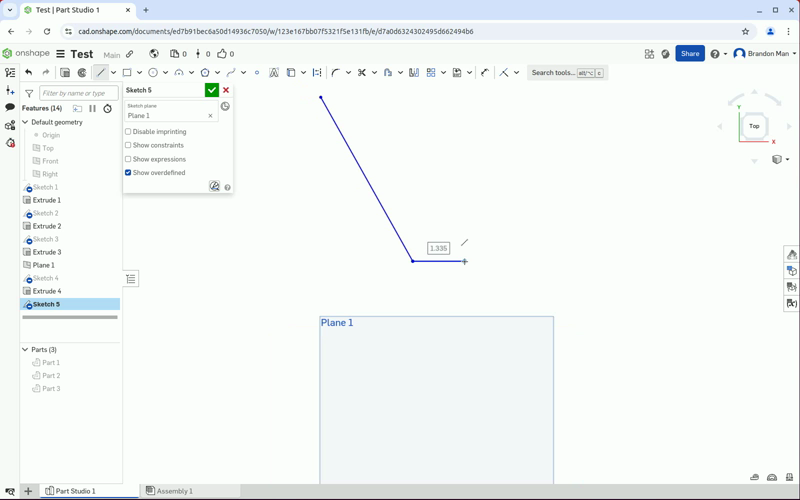
scroll(-6)
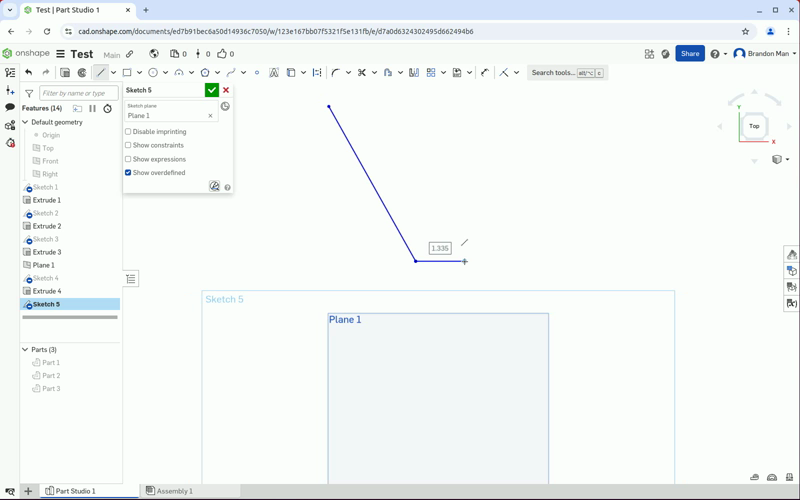
scroll(-6)
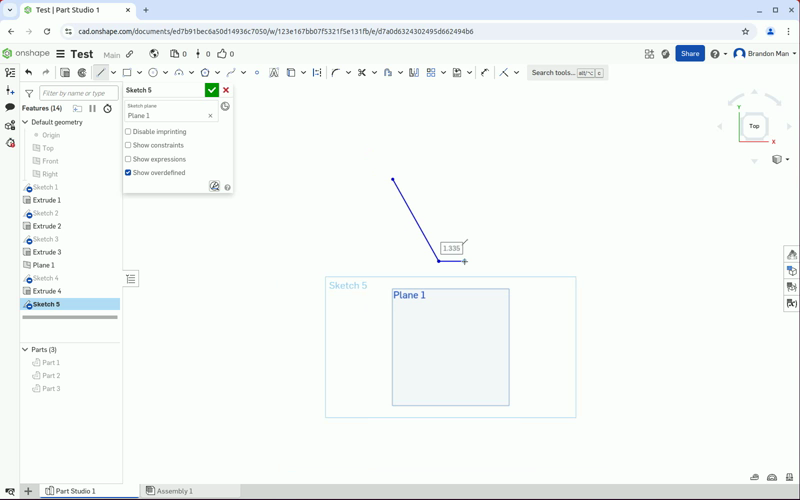
scroll(-6)
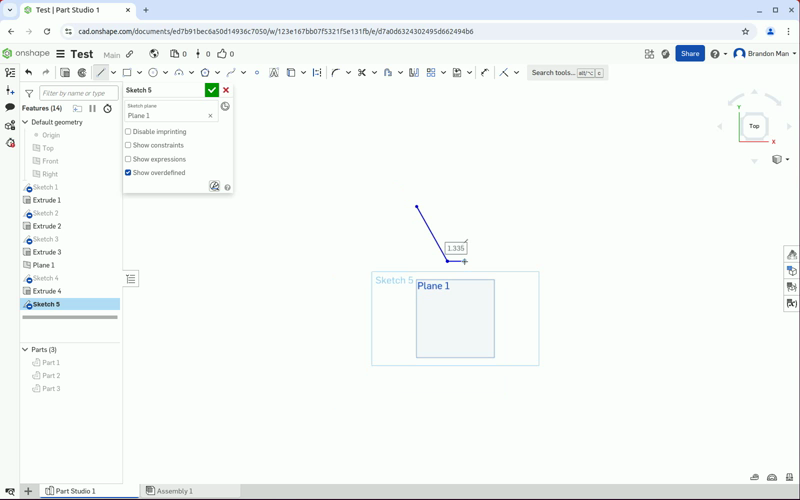
scroll(-6)
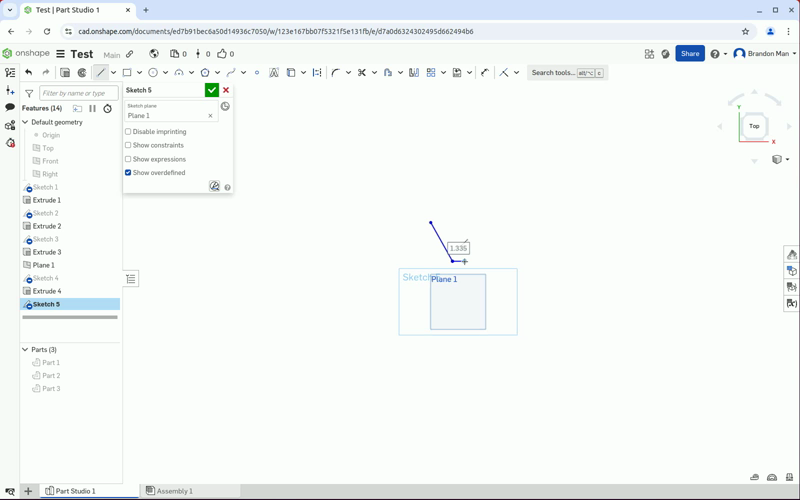
scroll(-6)
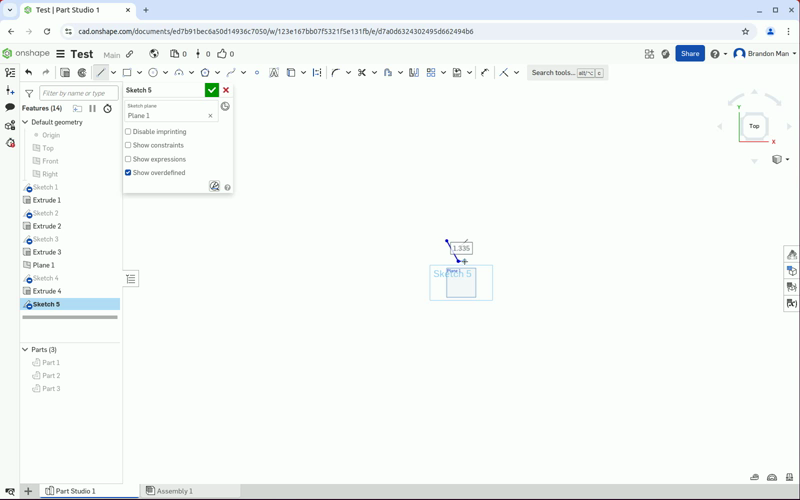
key_up(shift)
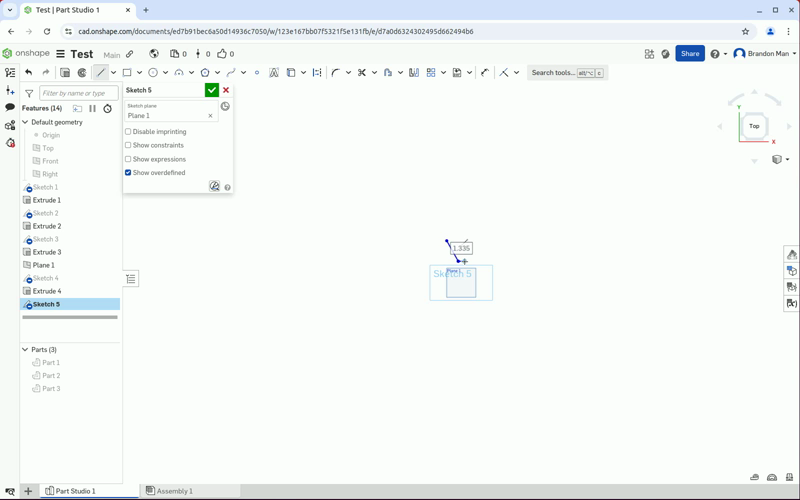
key_down(shift)
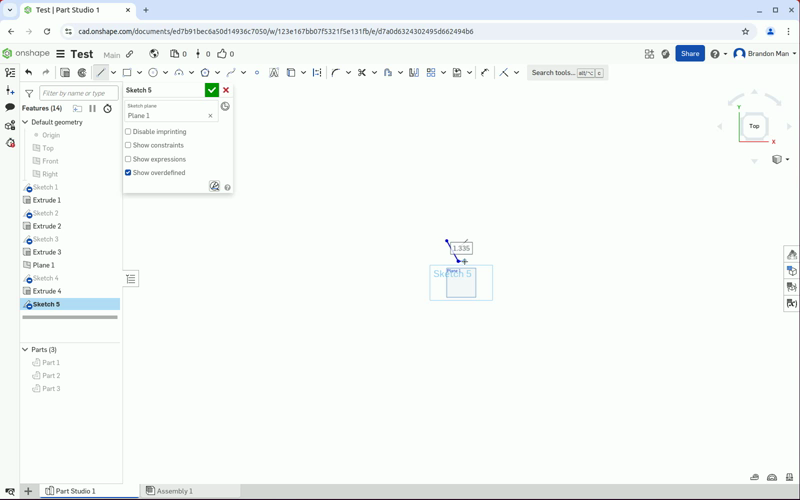
mouse_move(495, 261)
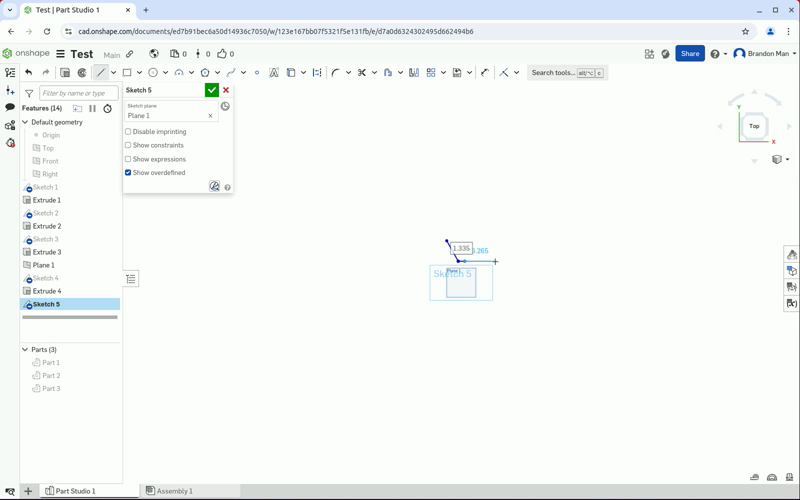
mouse_move(477, 240)
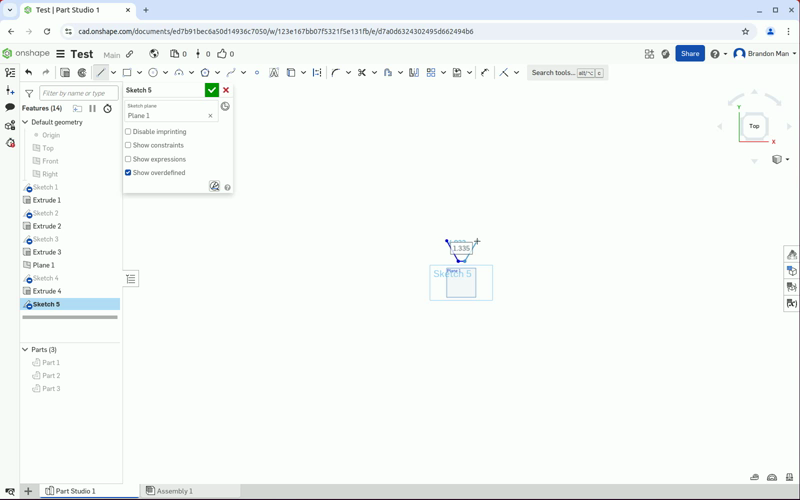
click(477, 240)
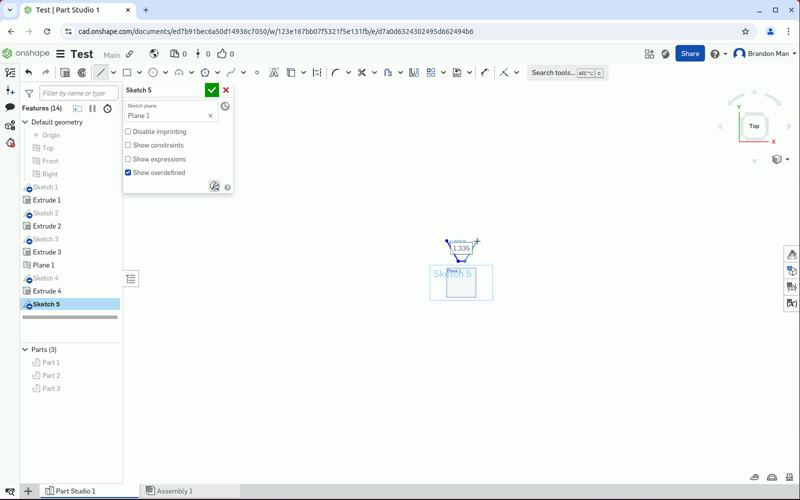
key_up(shift)
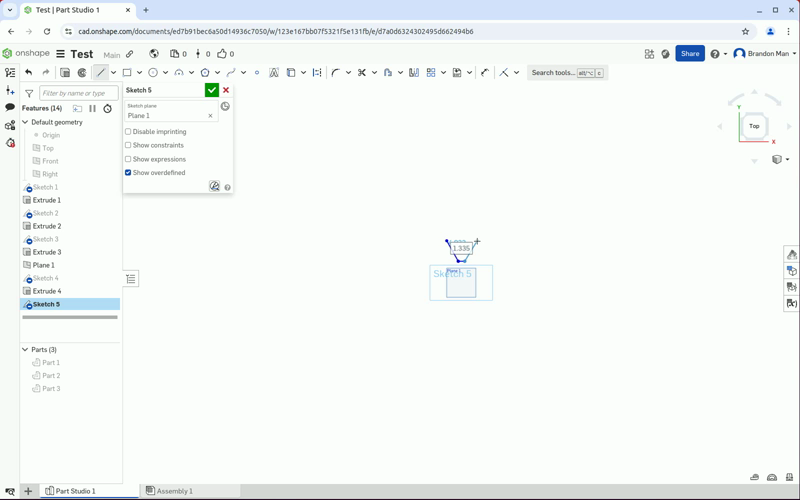
mouse_move(507, 240)
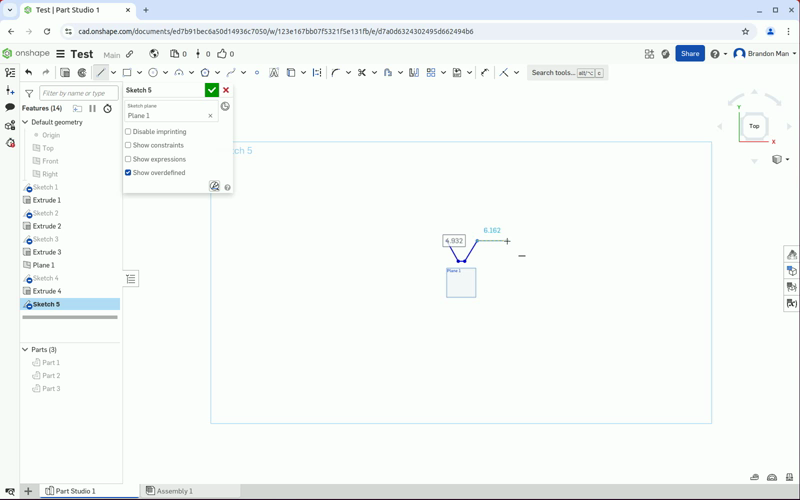
key_down(shift)
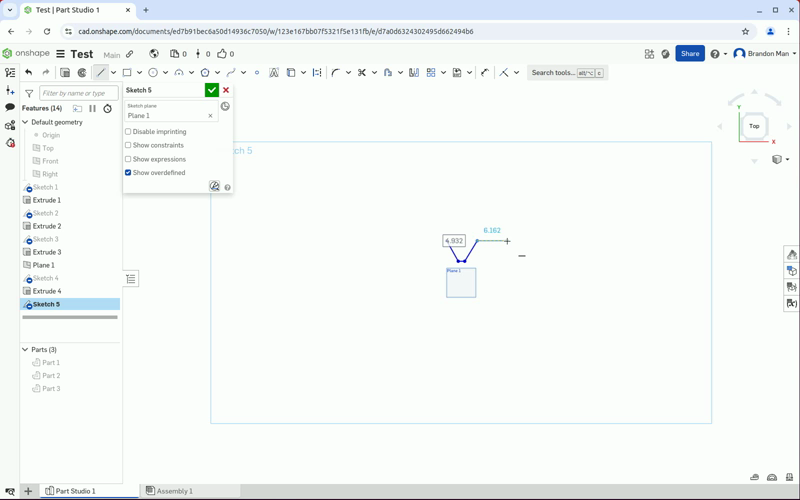
mouse_move(446, 240)
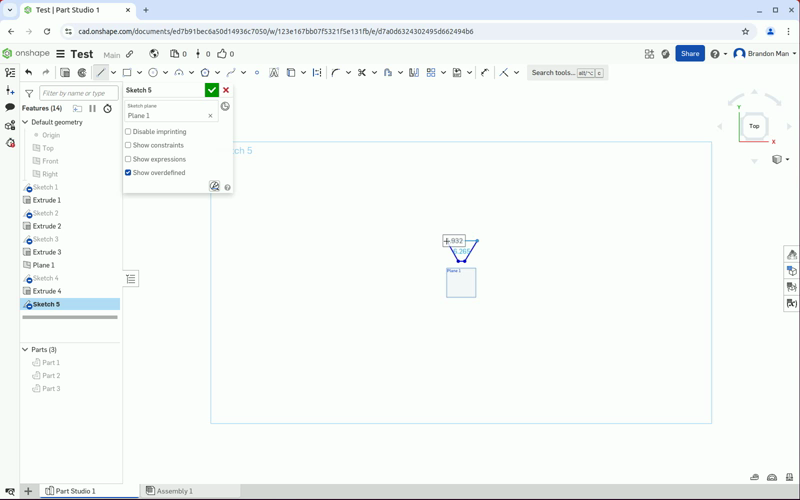
key_up(shift)
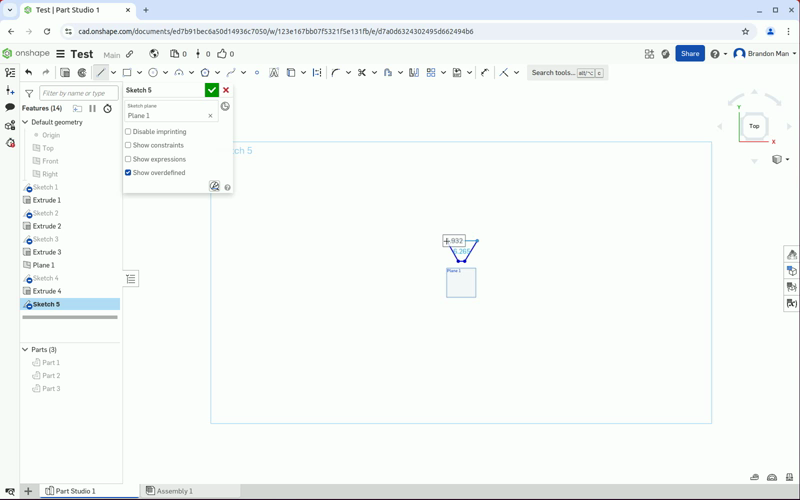
click(446, 240)
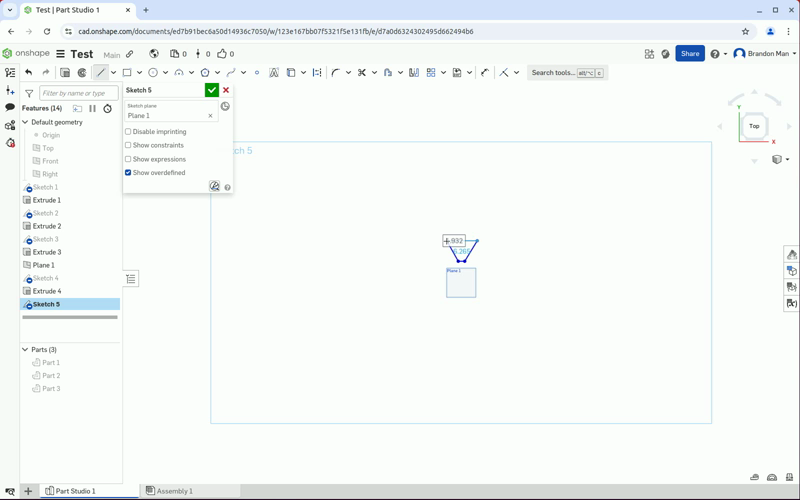
key(esc)
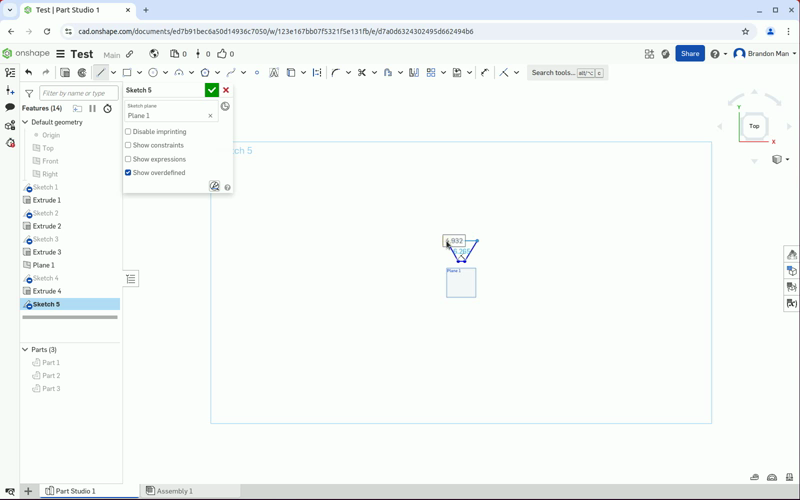
mouse_move(466, 243)
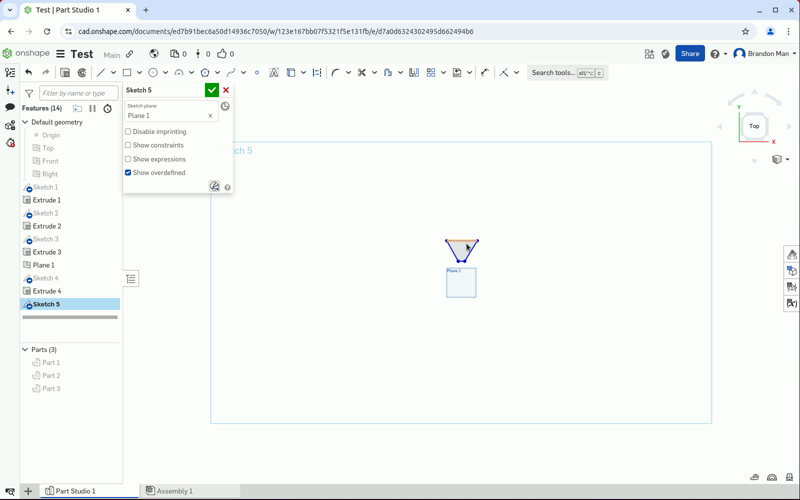
scroll(6)
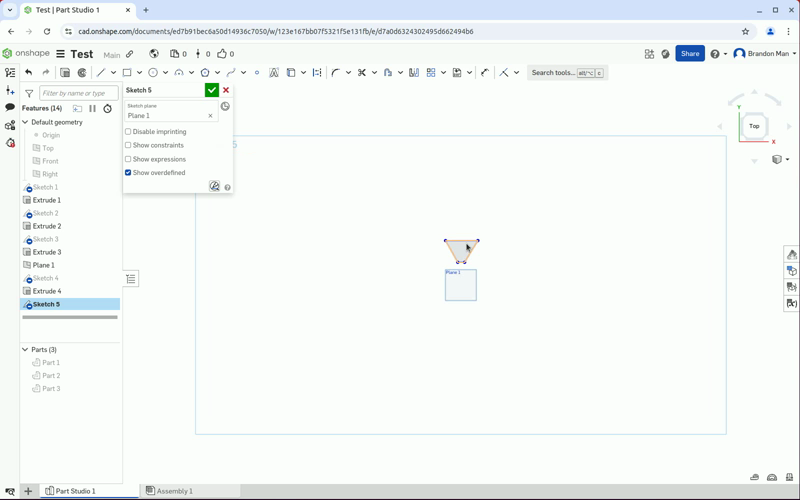
scroll(6)
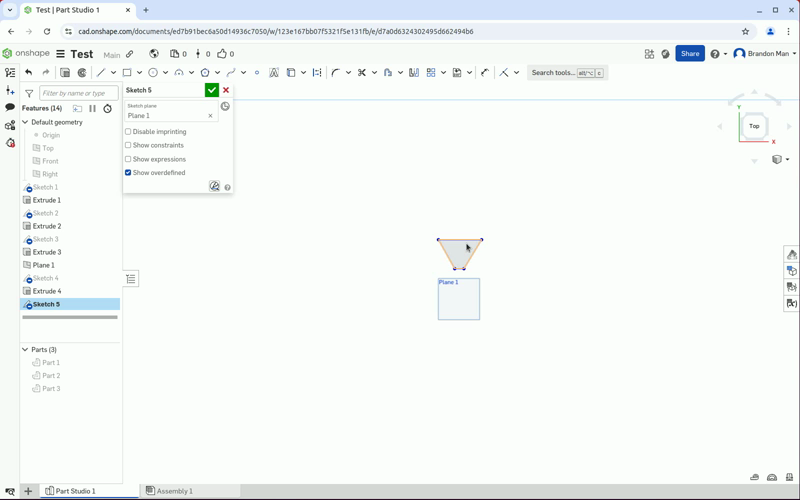
scroll(6)
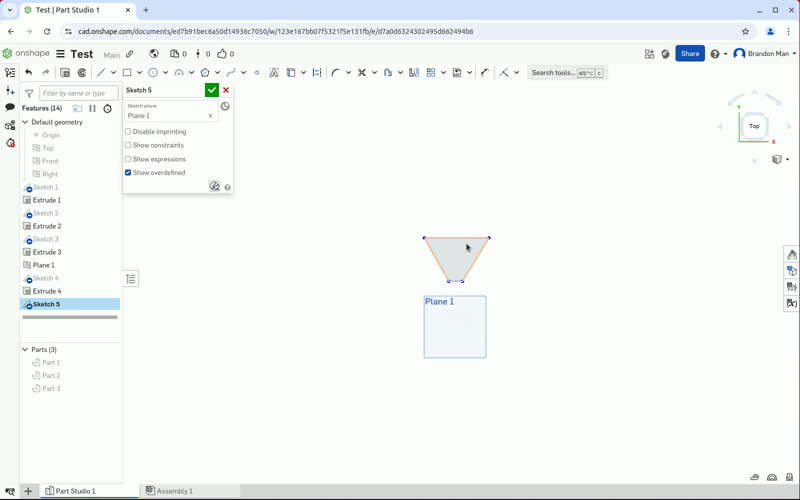
scroll(6)
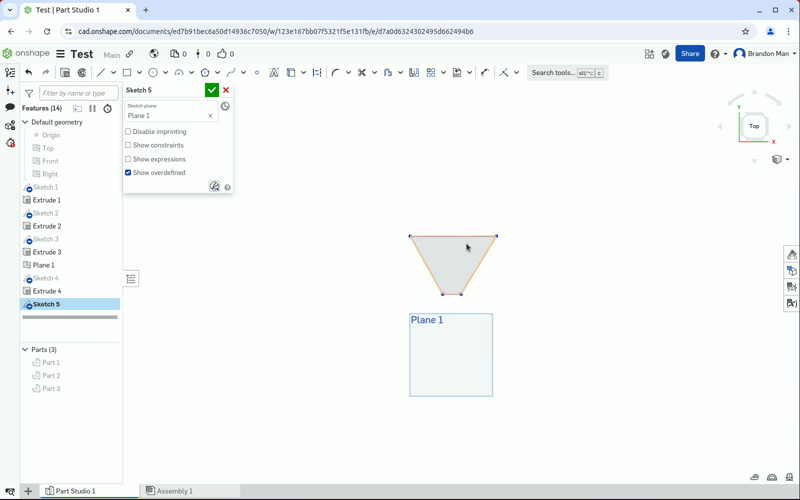
scroll(6)
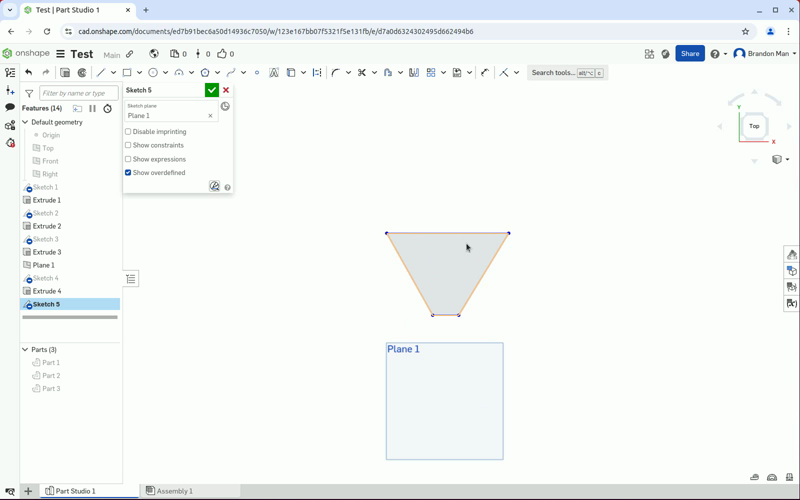
scroll(6)
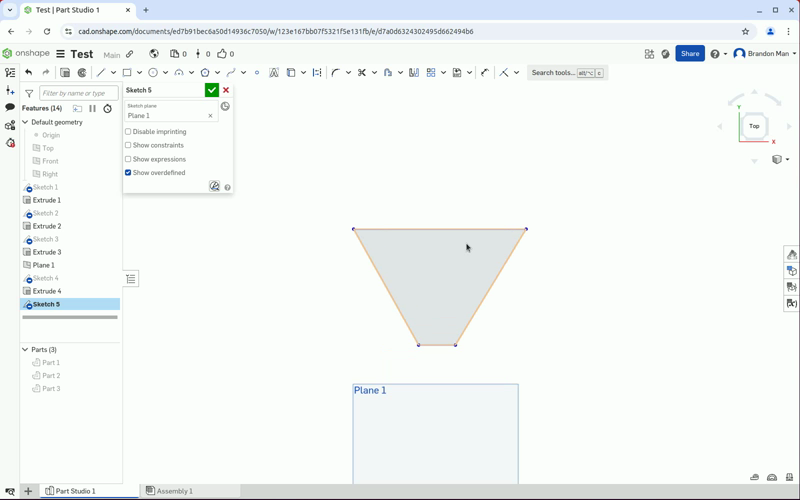
scroll(6)
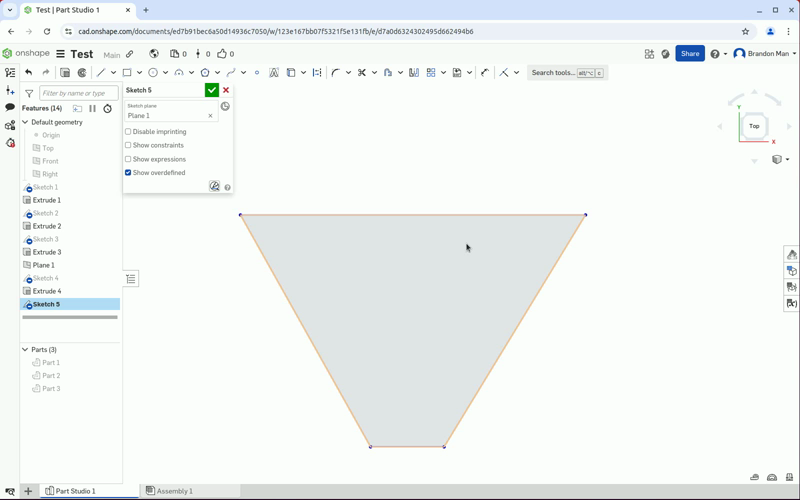
click(466, 243)
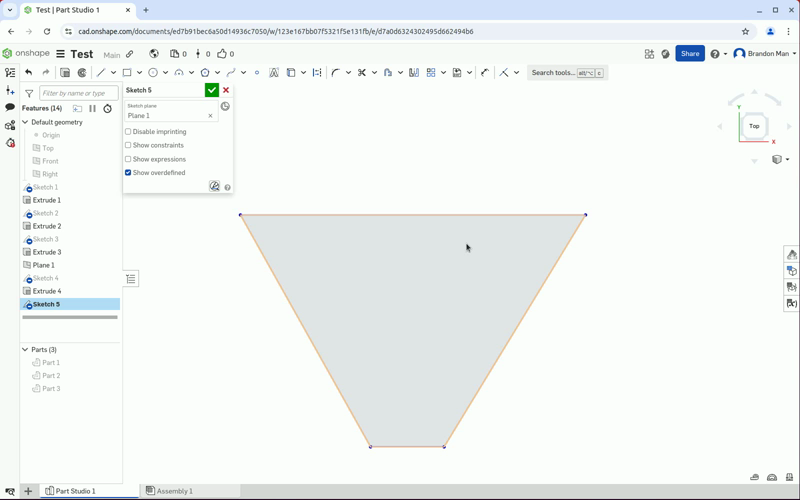
scroll(-6)
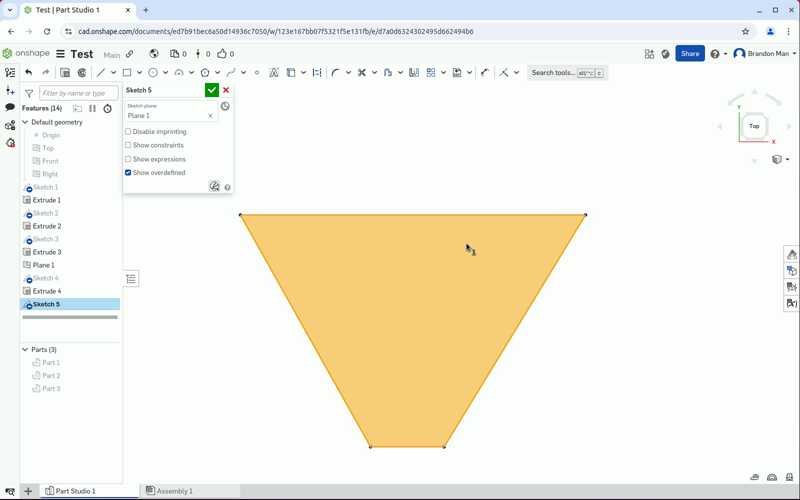
scroll(-6)
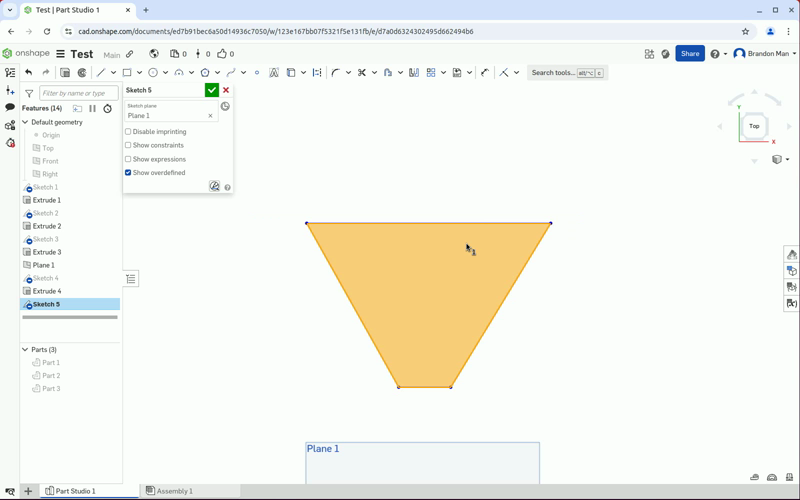
scroll(-6)
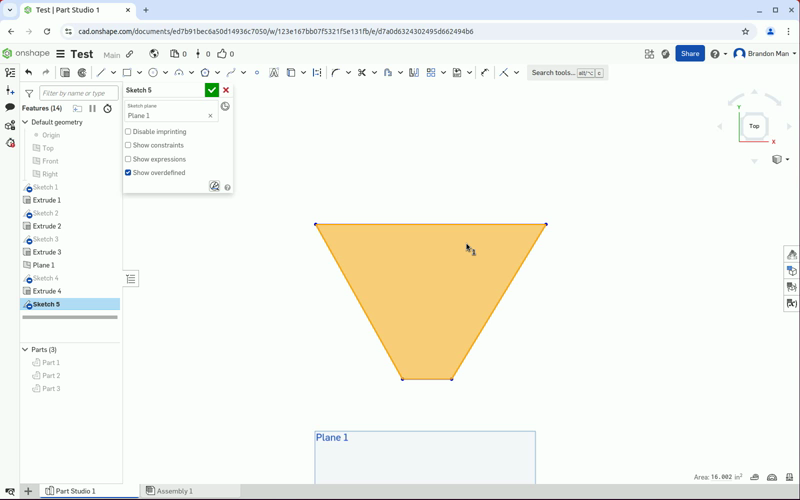
scroll(-6)
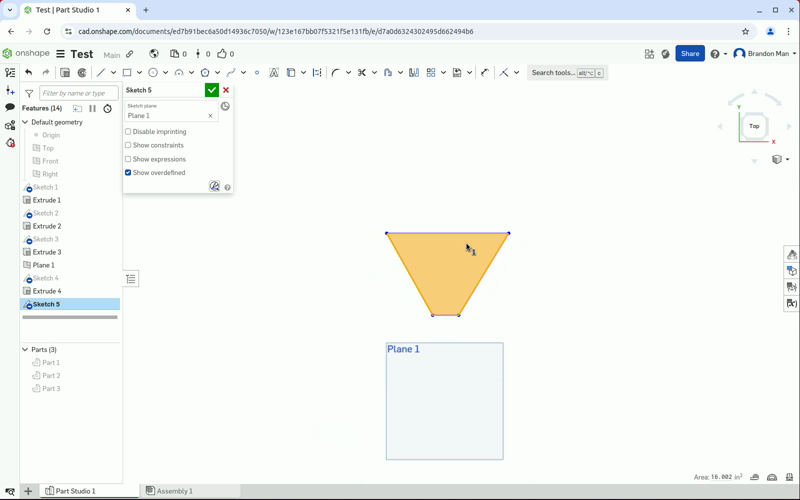
scroll(-6)
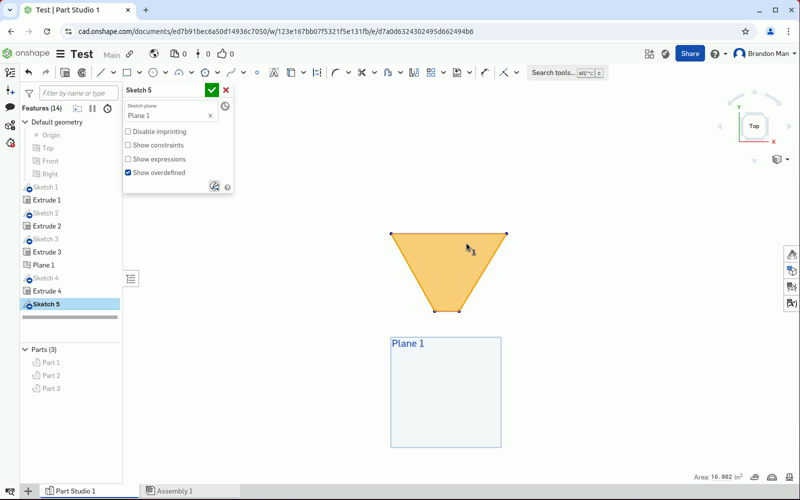
scroll(-6)
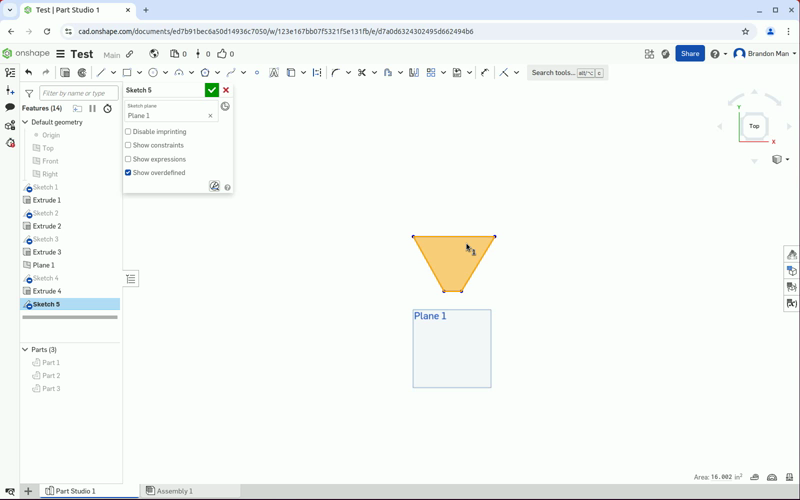
scroll(-6)
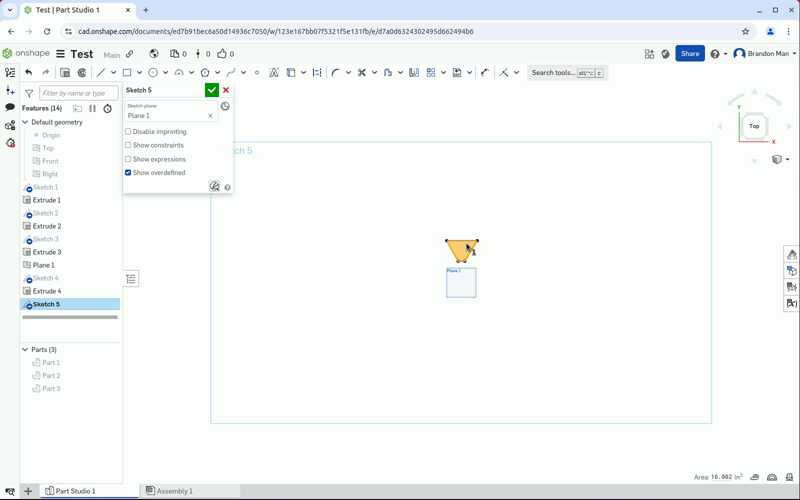
mouse_move(73, 352)
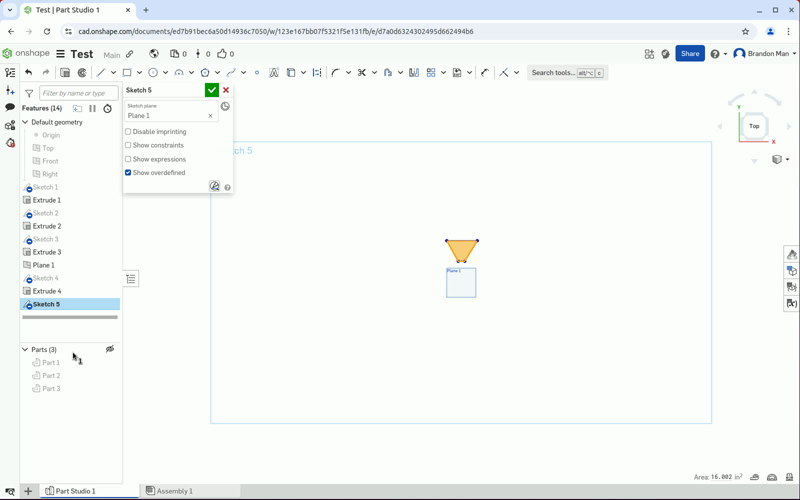
key(shift+y)
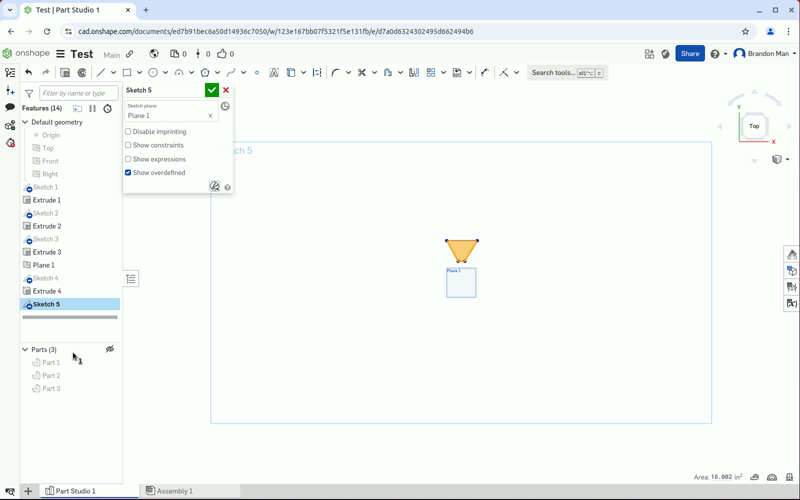
key(shift+e)
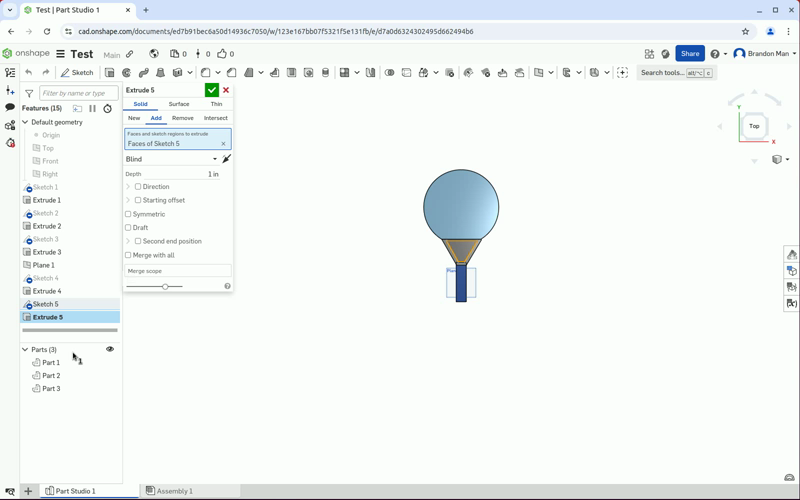
mouse_move(143, 106)
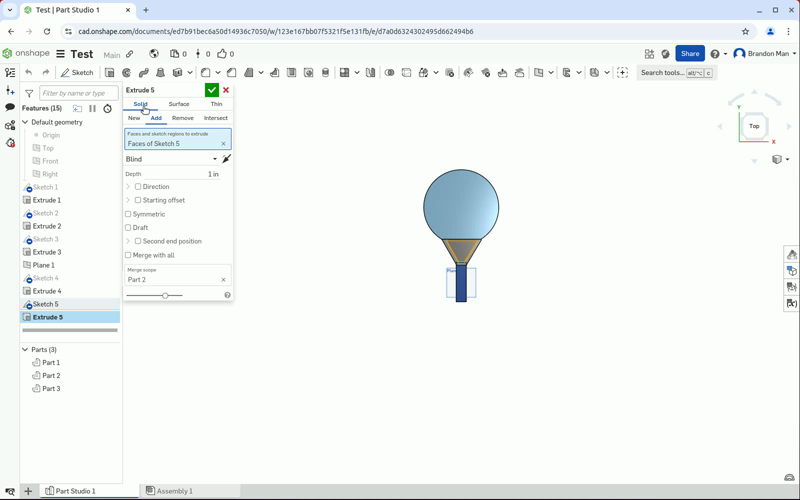
click(143, 106)
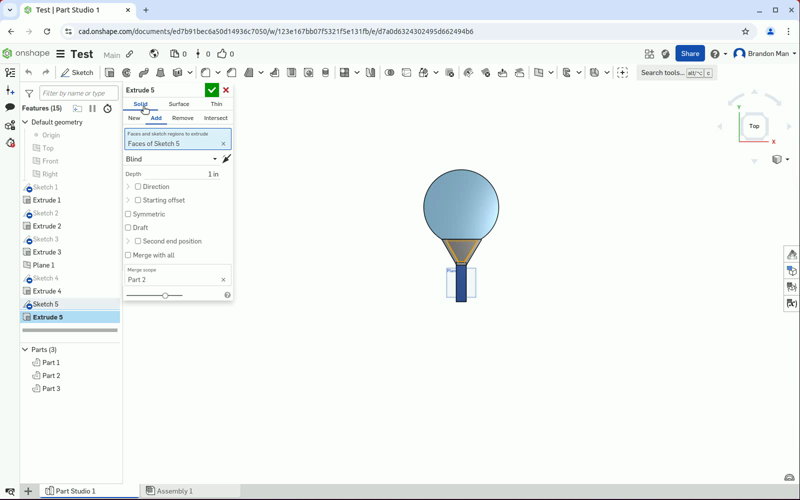
mouse_move(186, 120)
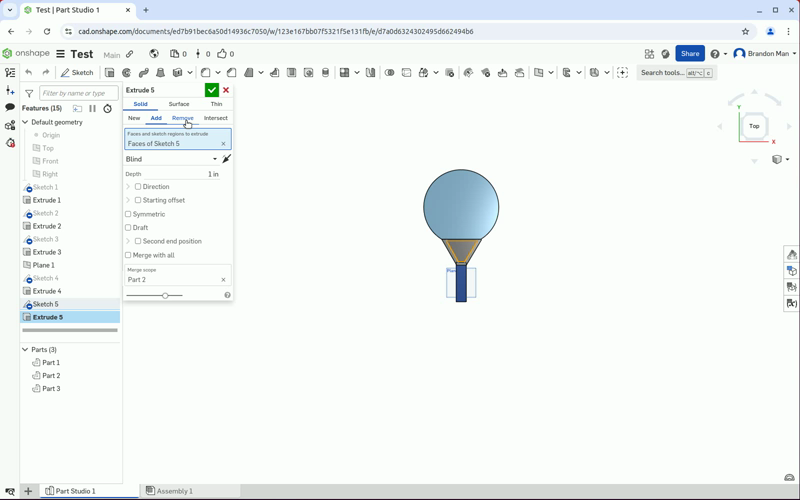
click(186, 120)
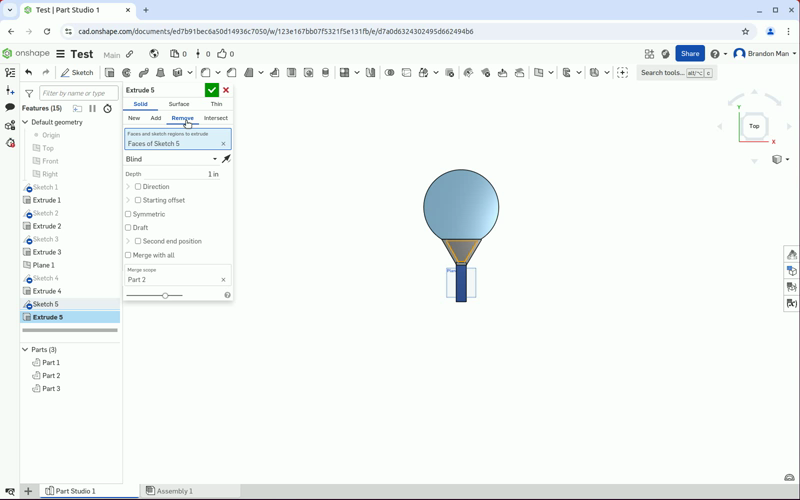
key(tab, 4)
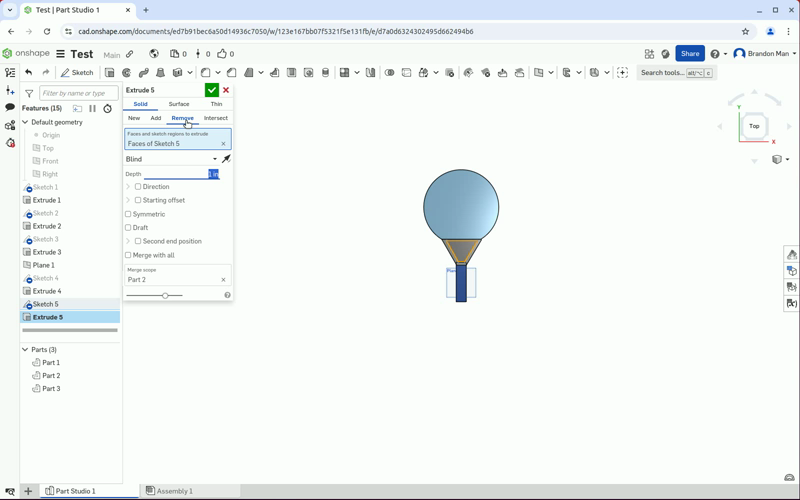
text(1.685)
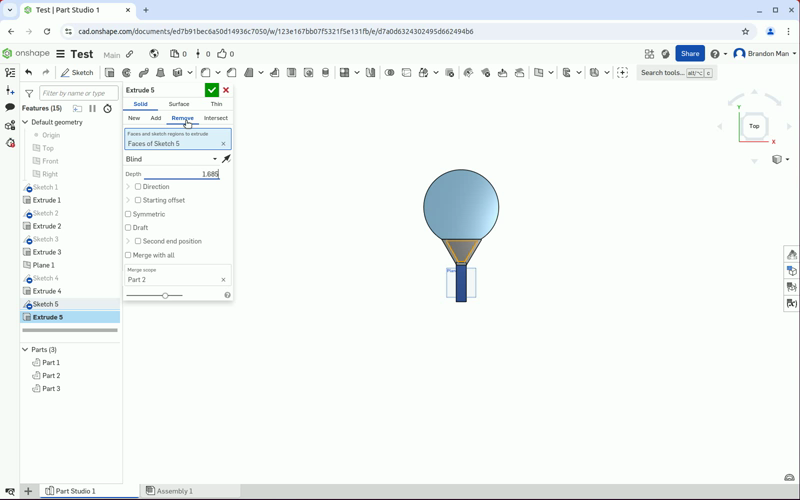
key(tab, 6)
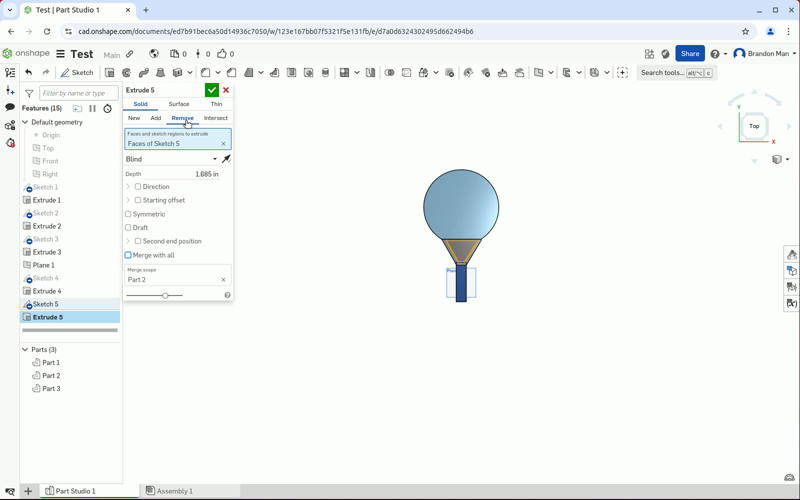
key(space)
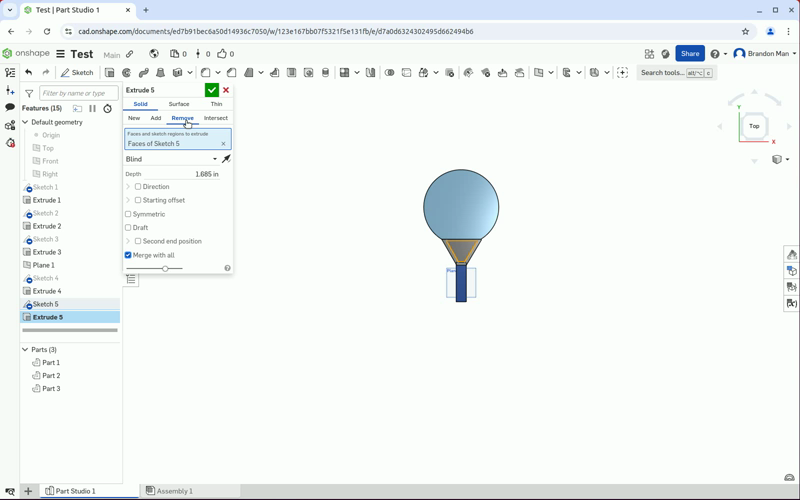
key(enter)
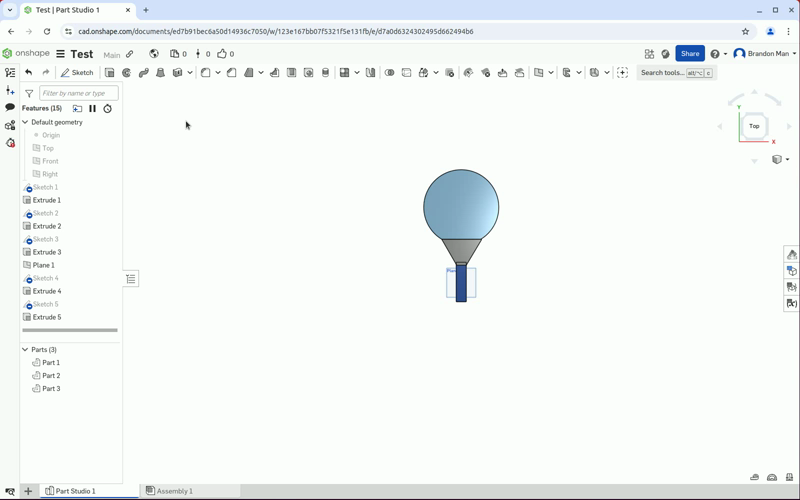
key(shift+h)
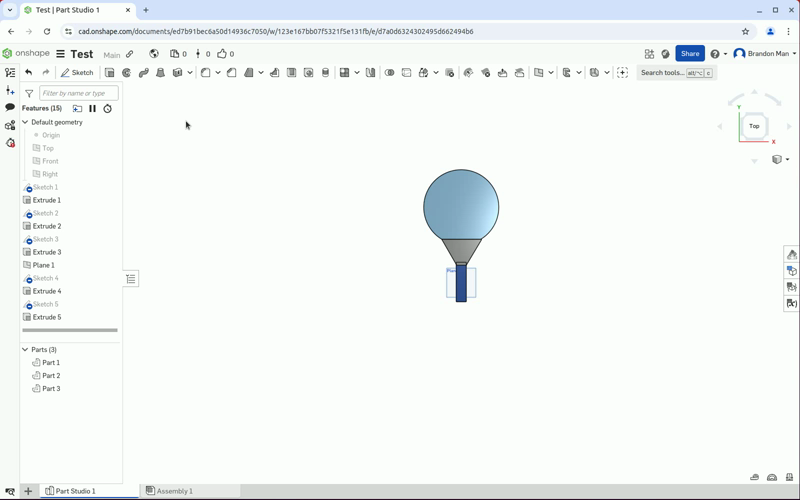
key(shift+h)
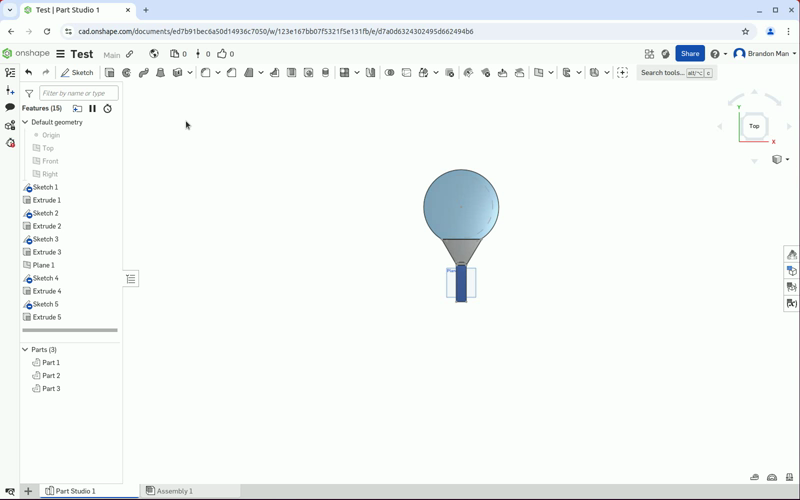
key(shift+7)
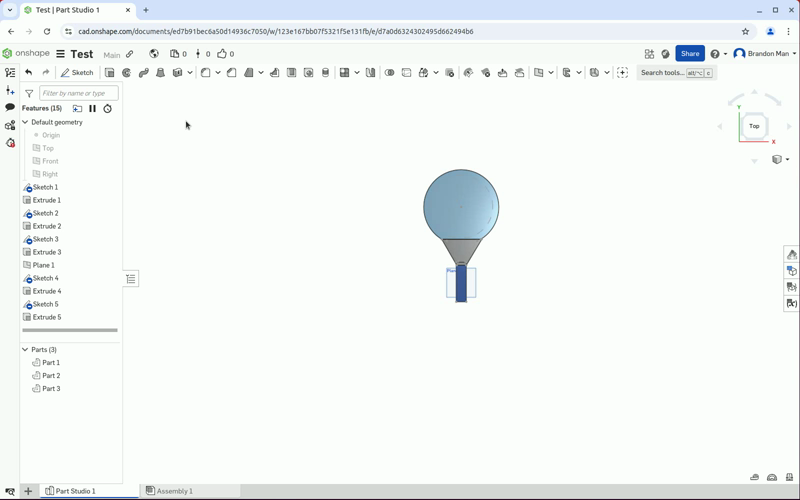
key(up, 3)
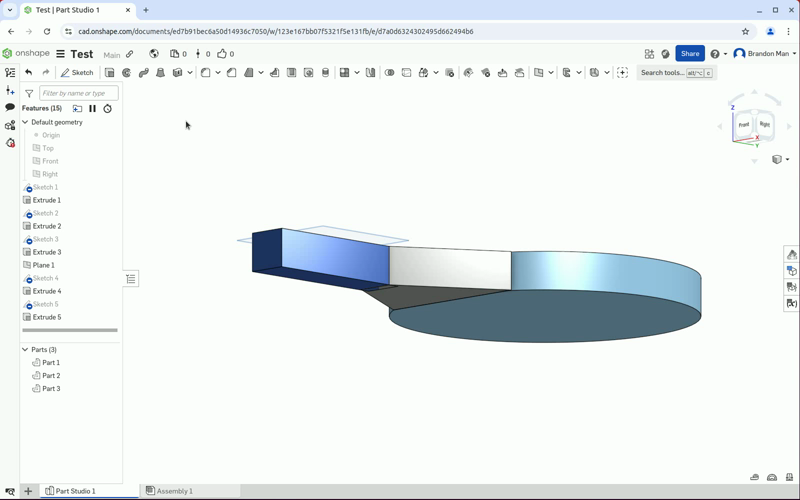
key(left, 3)
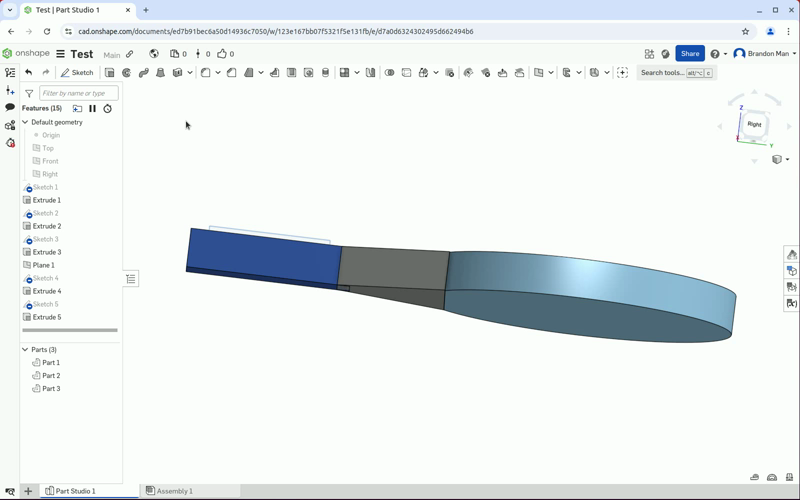
key(right, 3)
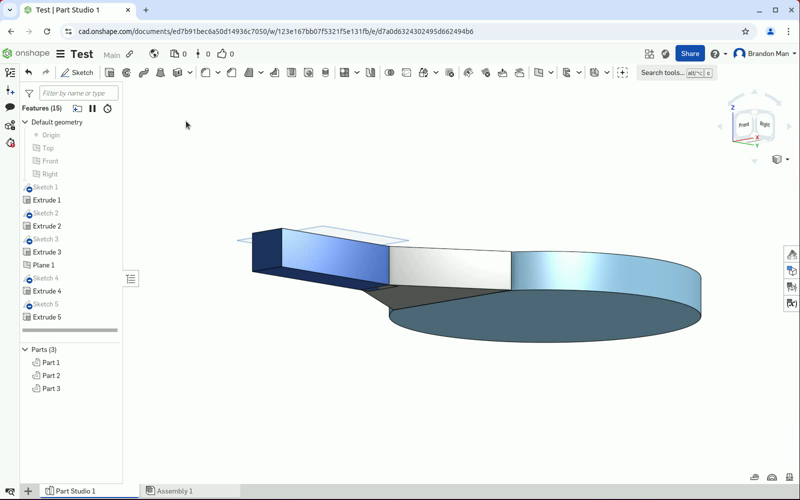
key(down, 3)
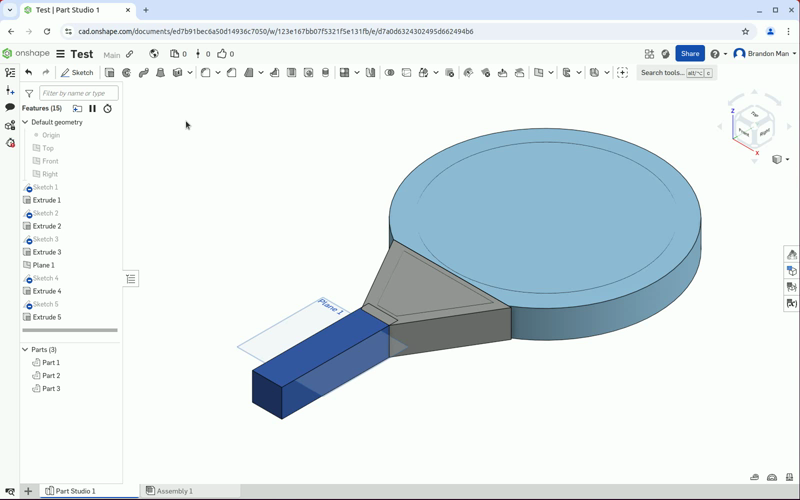
mouse_move(73, 189)
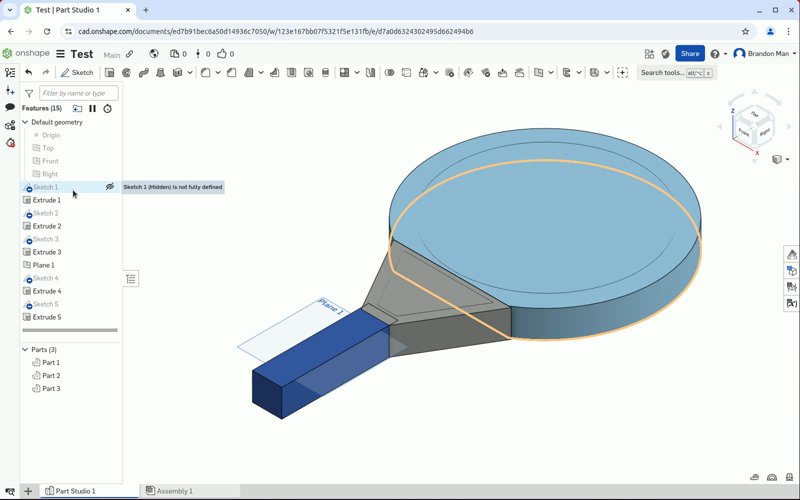
click(73, 189)